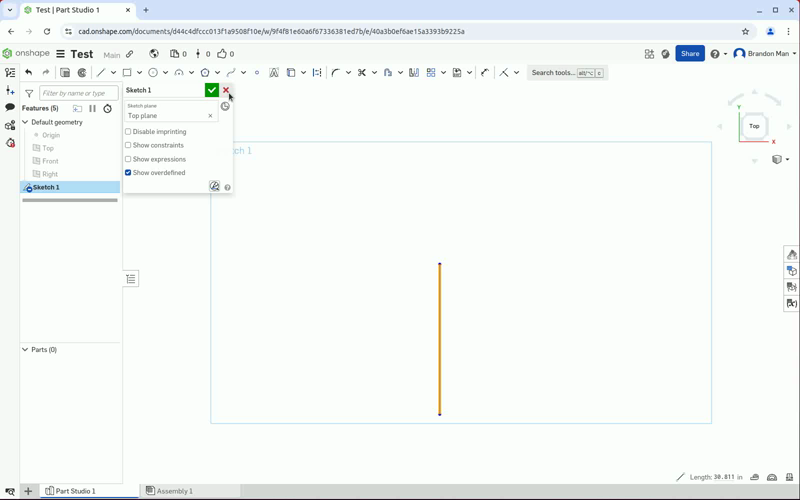
key(shift+h)
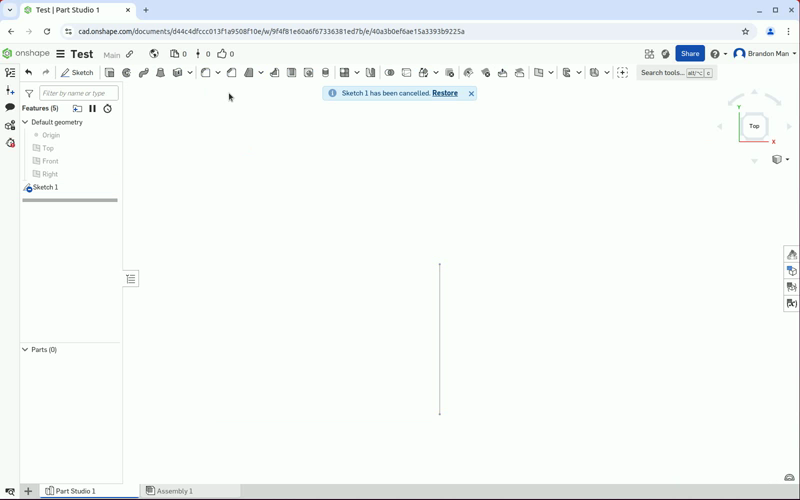
key(shift+s)
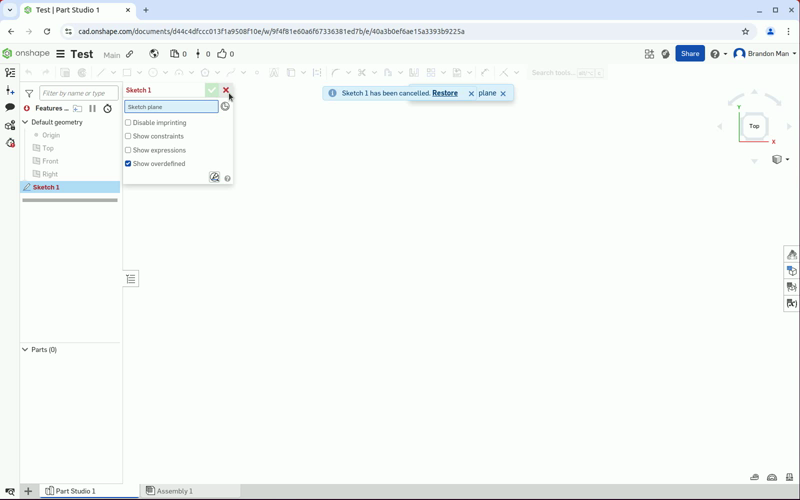
mouse_move(73, 150)
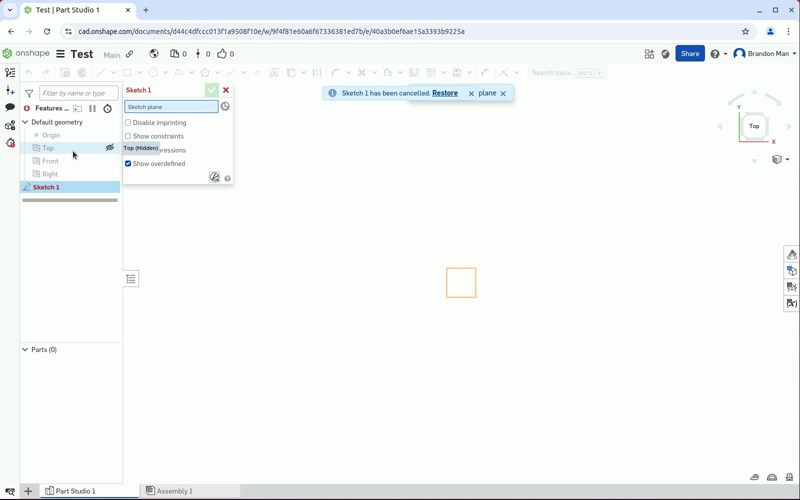
click(73, 150)
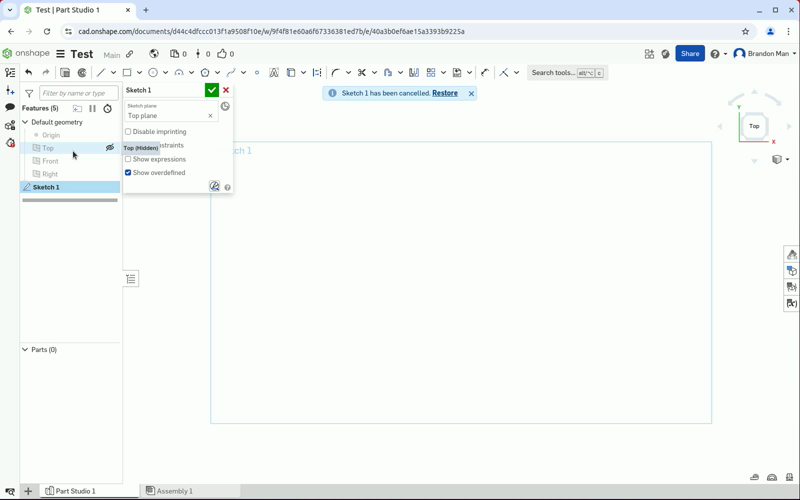
mouse_move(73, 352)
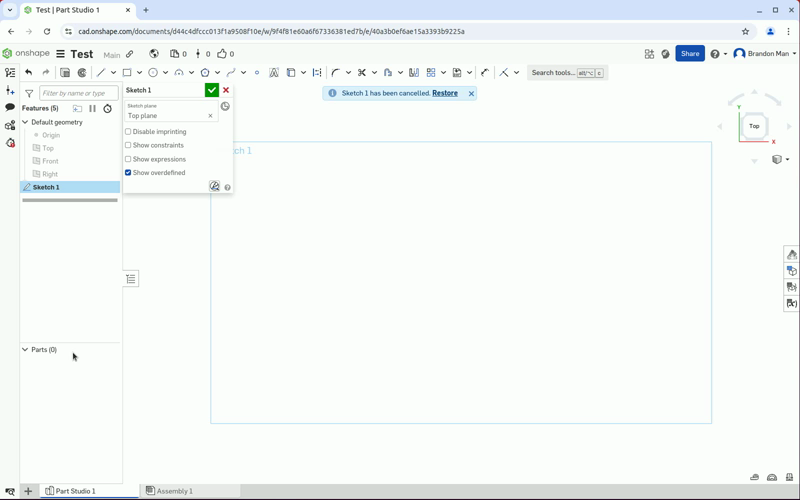
key(y)
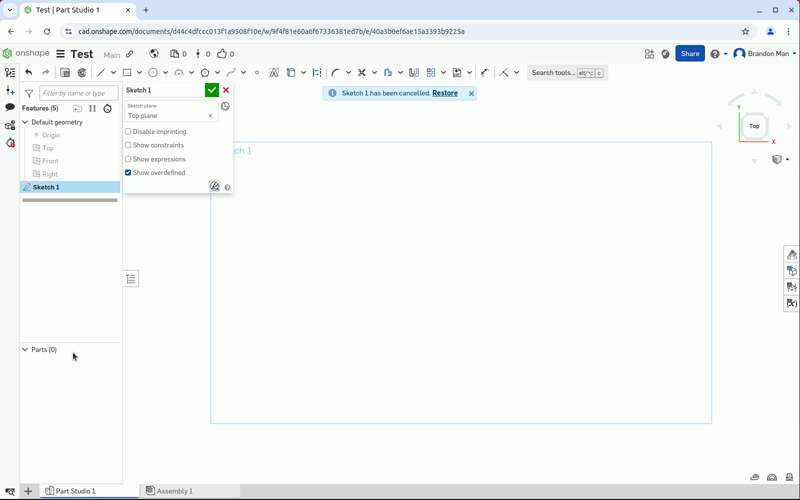
key(c)
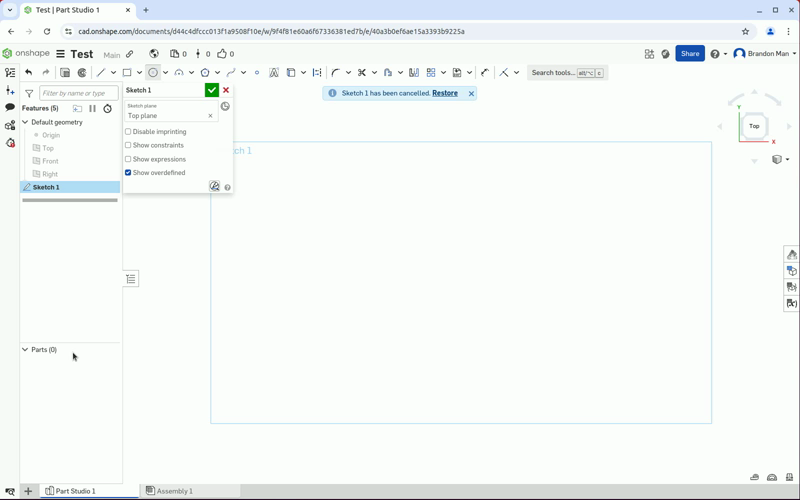
key_down(shift)
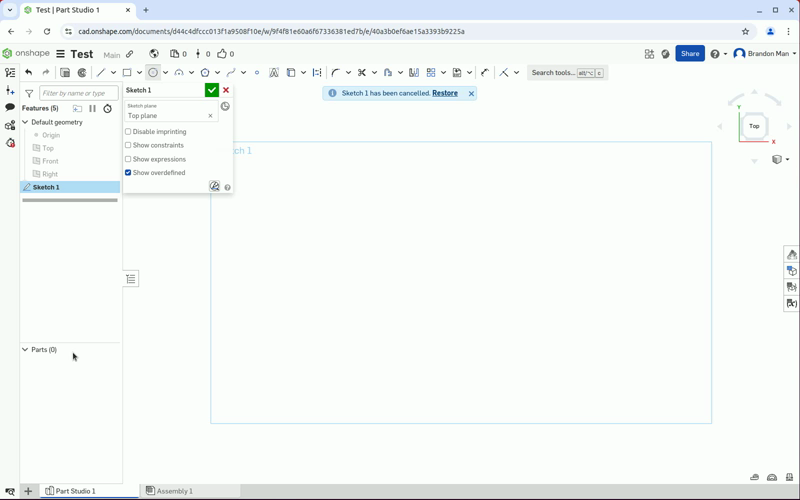
mouse_move(464, 192)
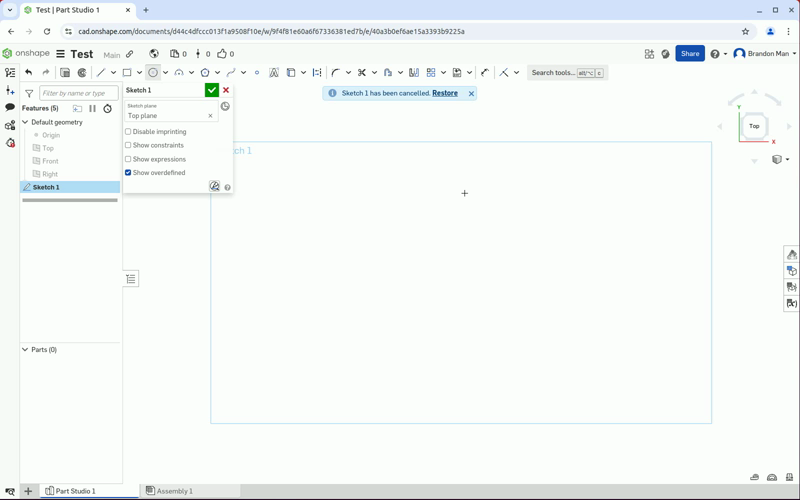
click(464, 192)
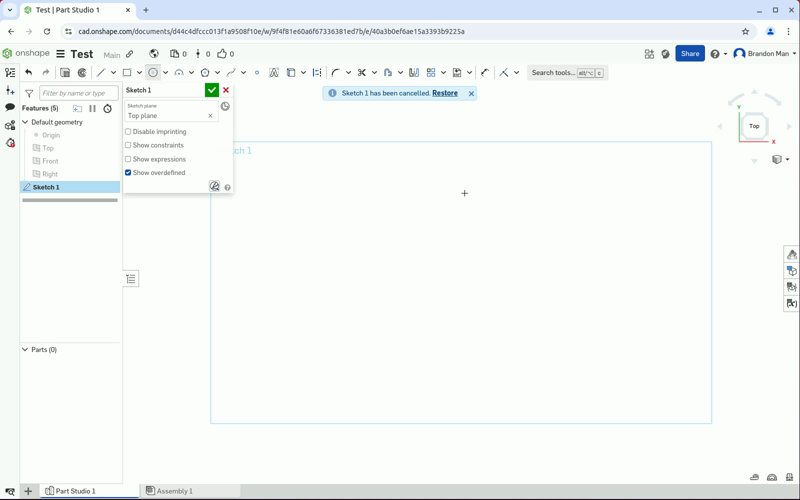
key_up(shift)
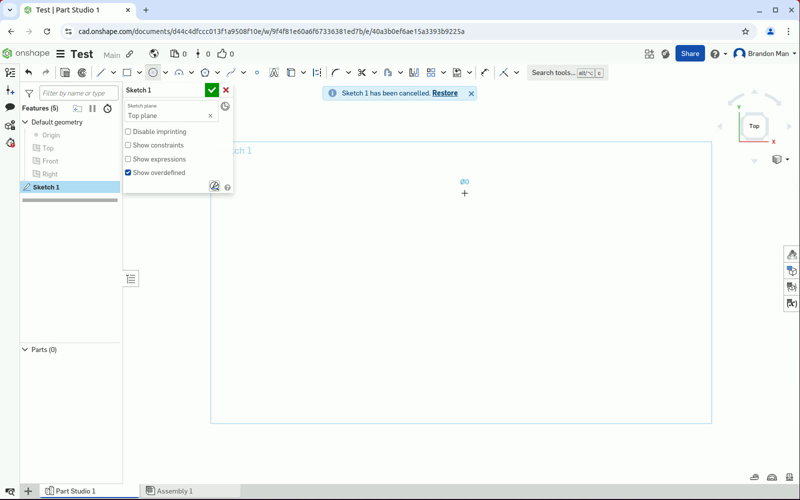
mouse_move(487, 192)
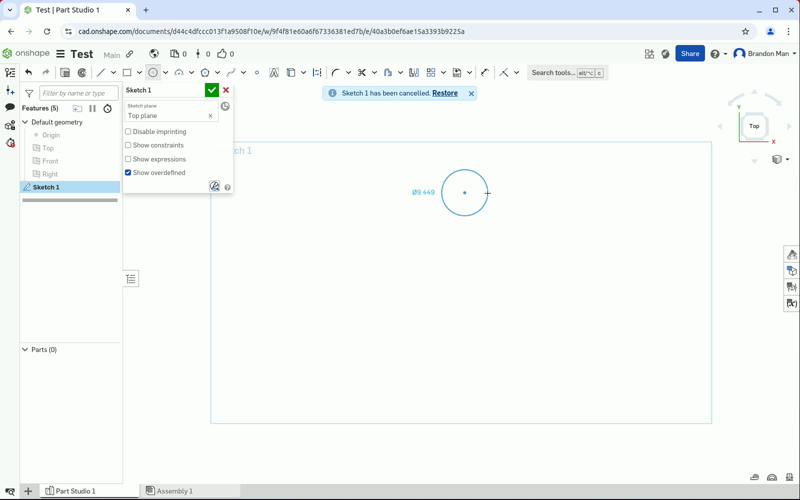
click(487, 192)
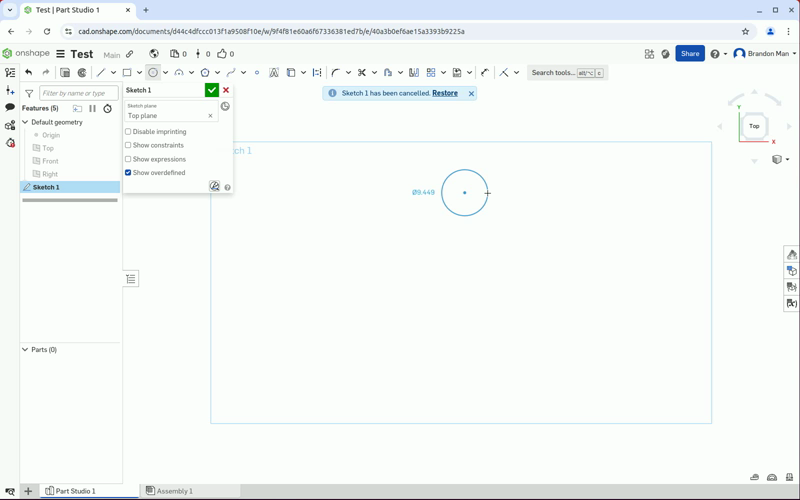
key(esc)
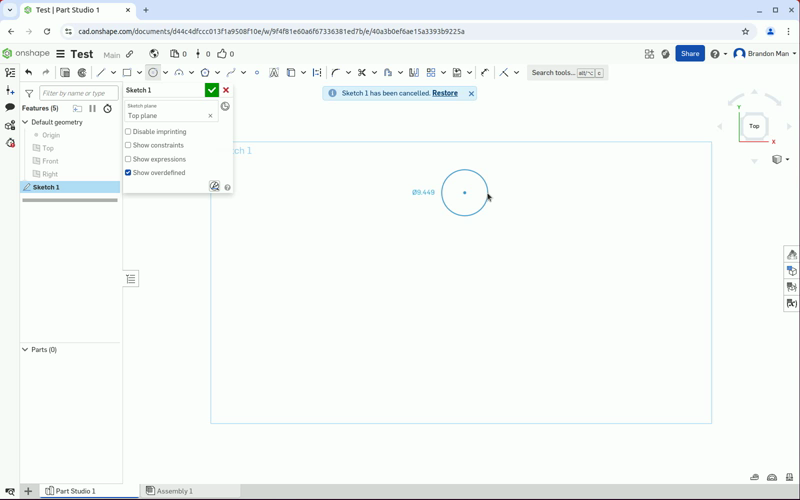
key(c)
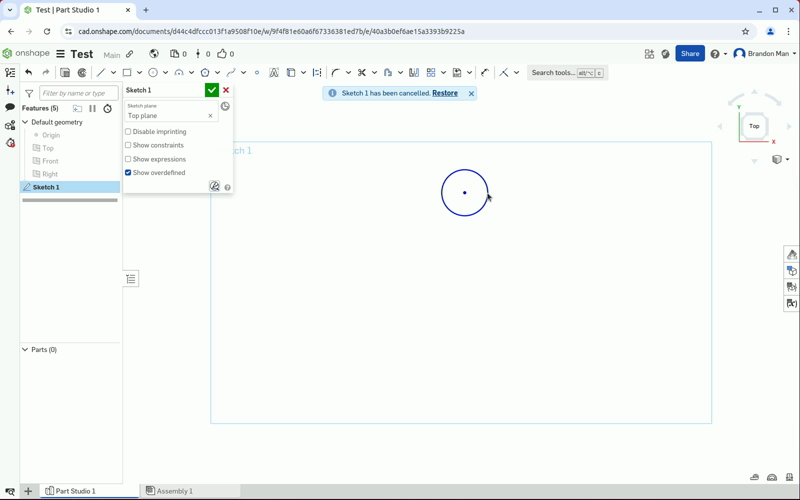
key_down(shift)
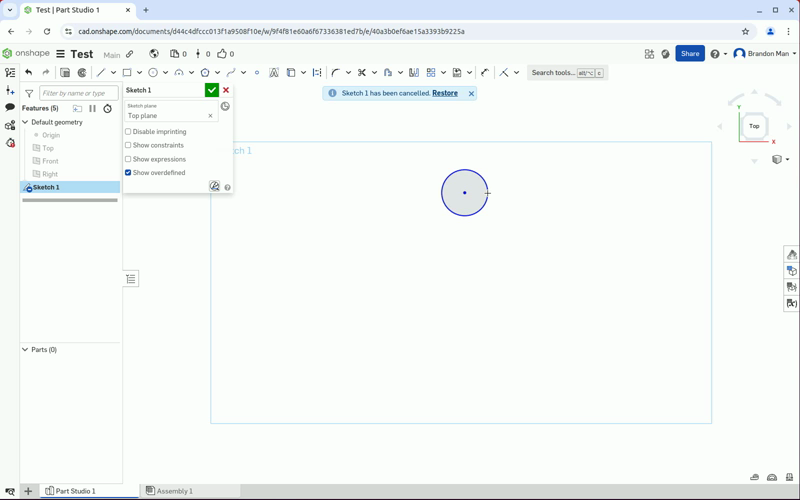
mouse_move(464, 192)
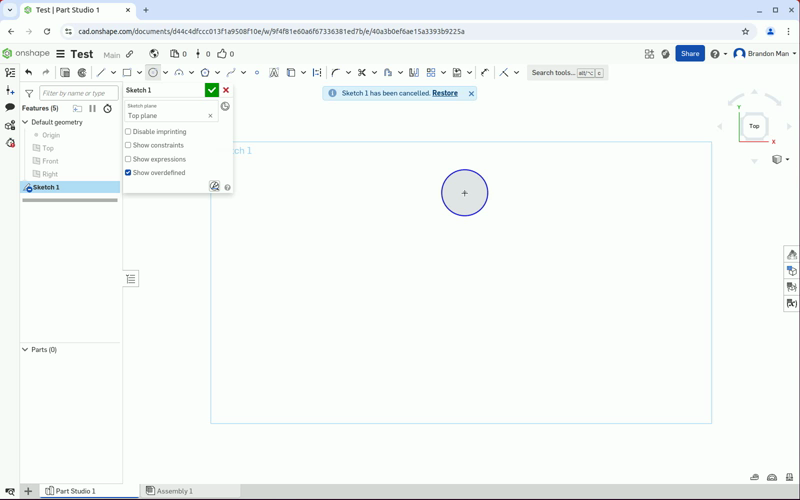
click(464, 192)
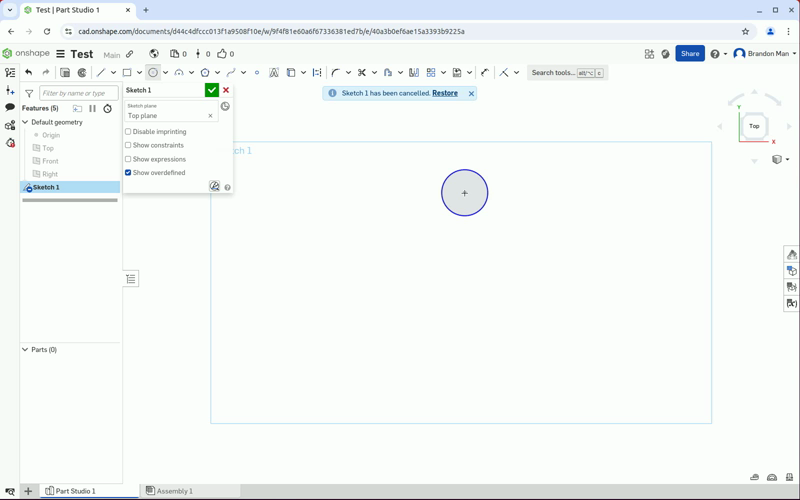
key_up(shift)
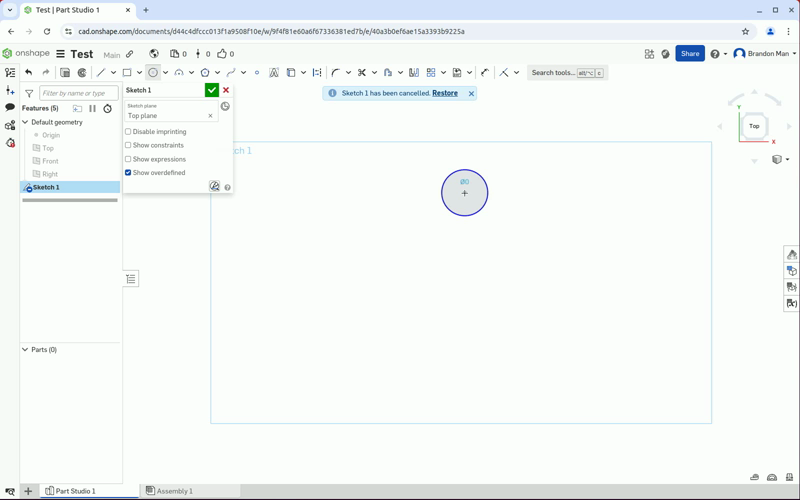
mouse_move(474, 192)
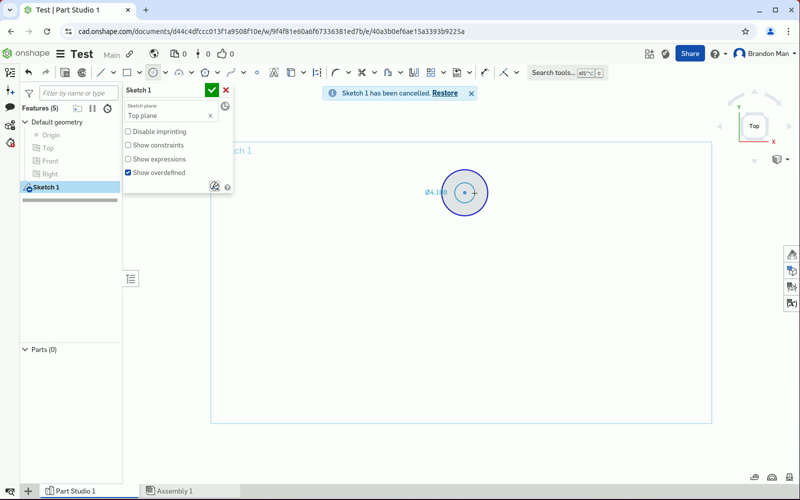
click(474, 192)
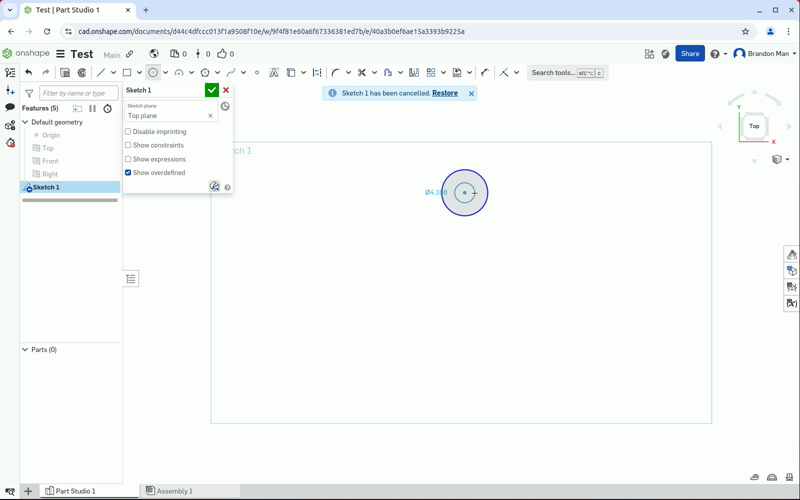
key(esc)
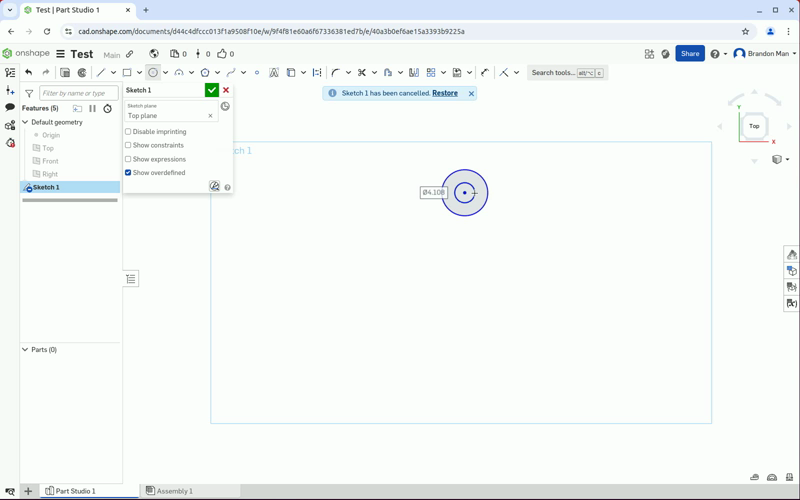
mouse_move(466, 209)
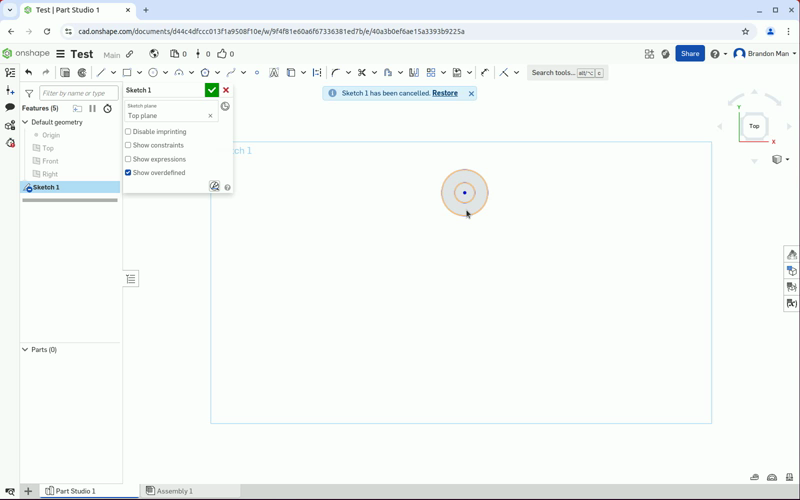
scroll(6)
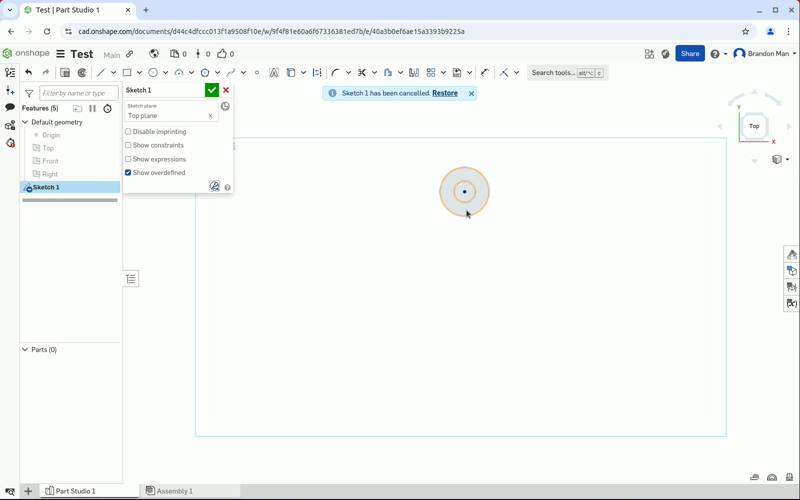
scroll(6)
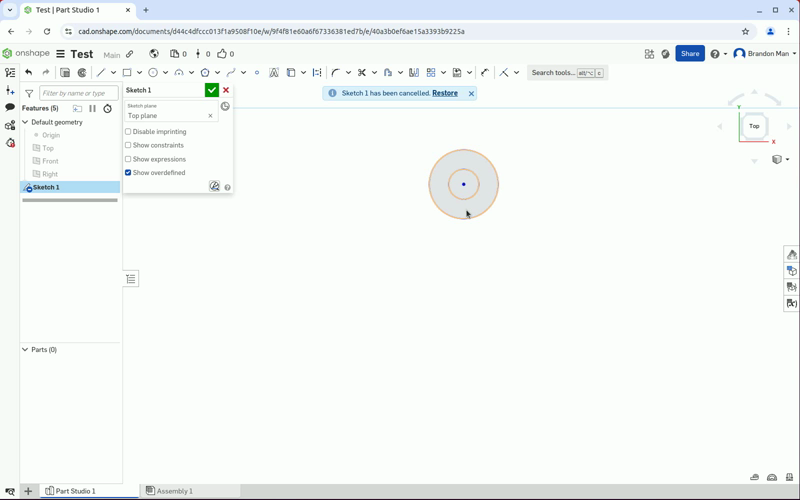
scroll(6)
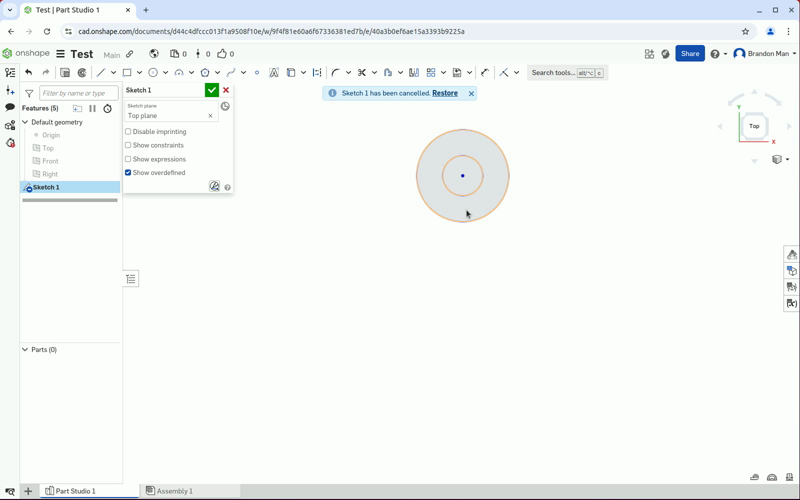
scroll(6)
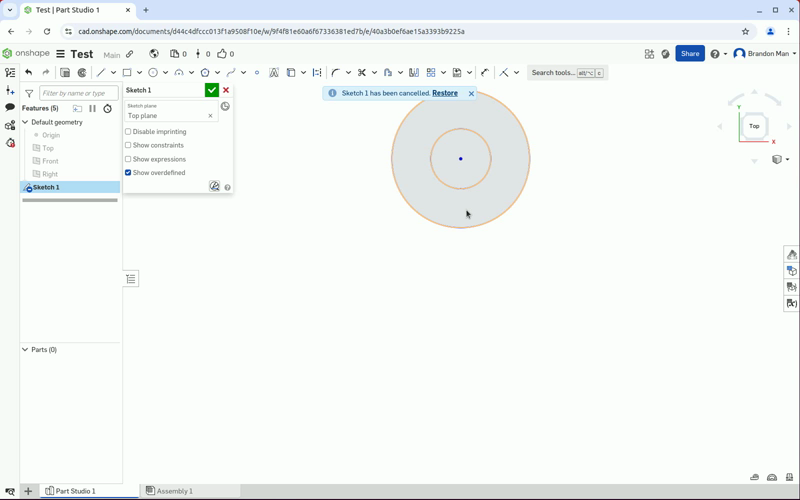
scroll(6)
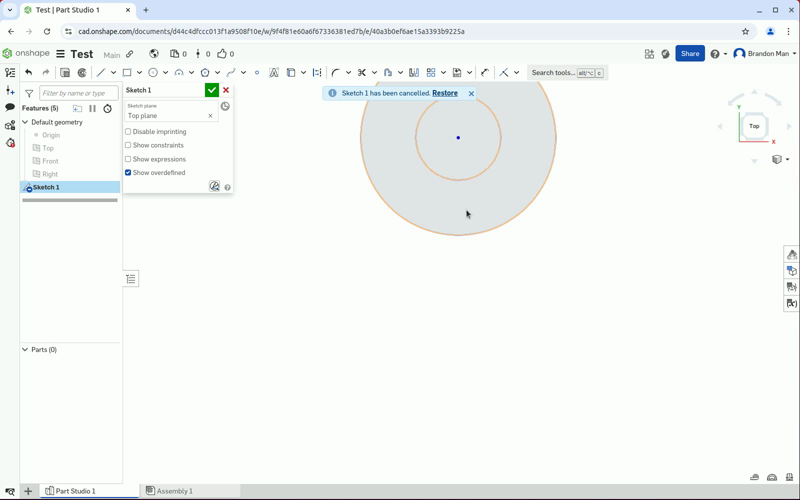
scroll(6)
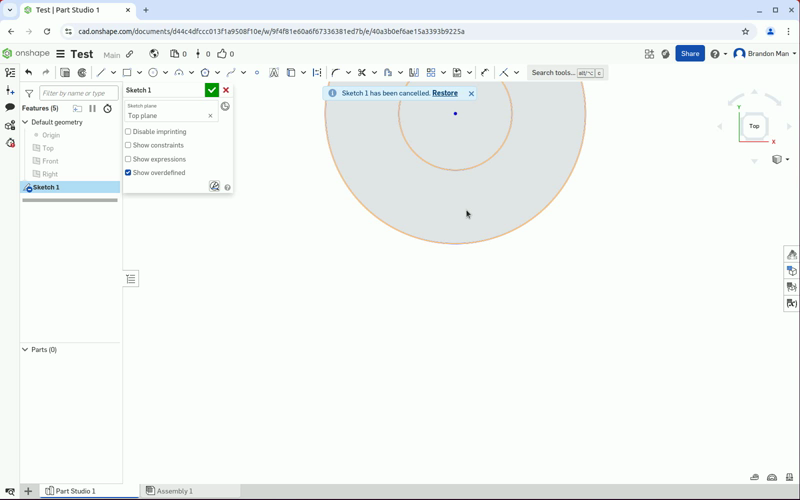
scroll(6)
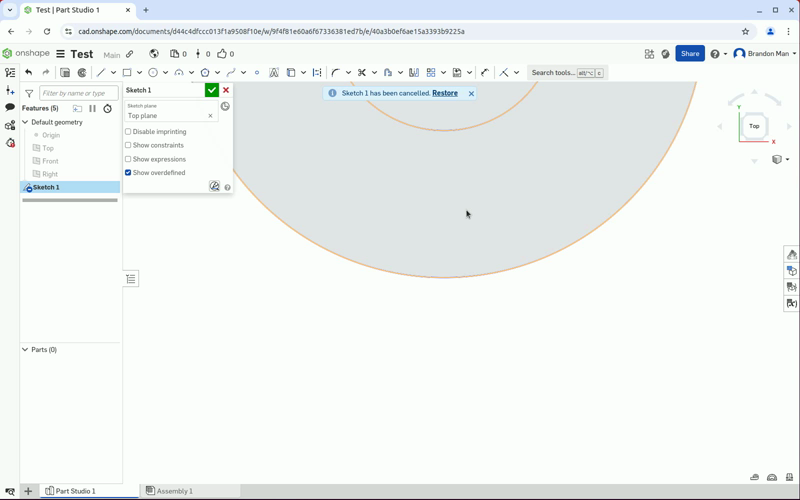
click(466, 209)
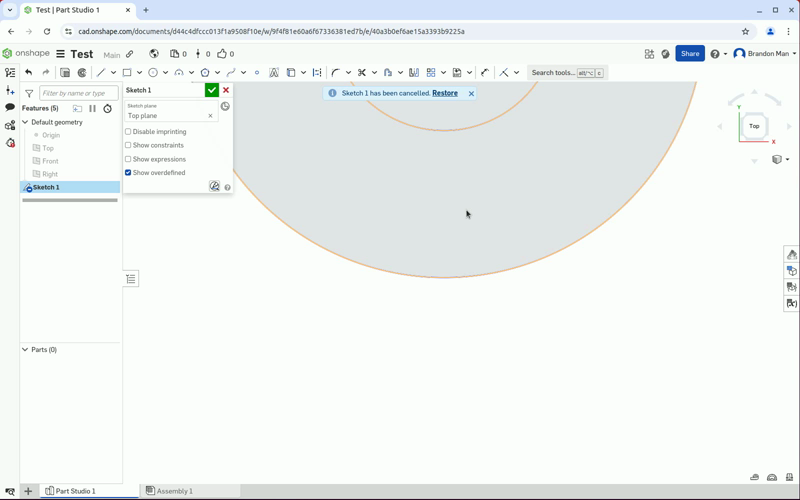
scroll(-6)
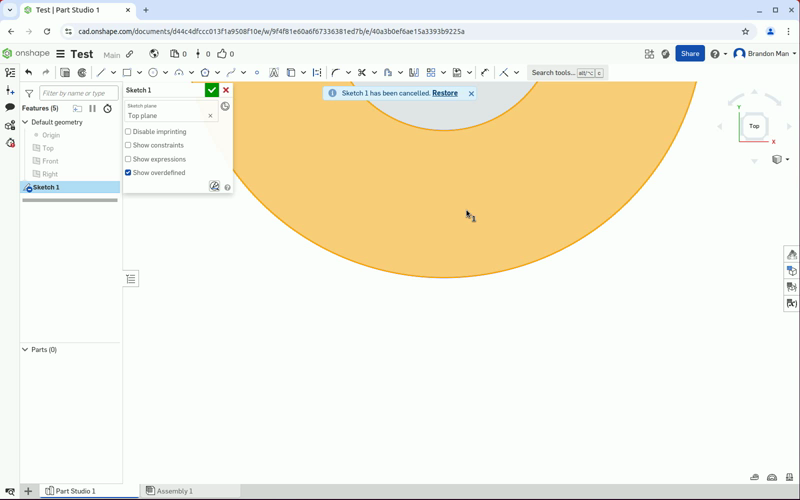
scroll(-6)
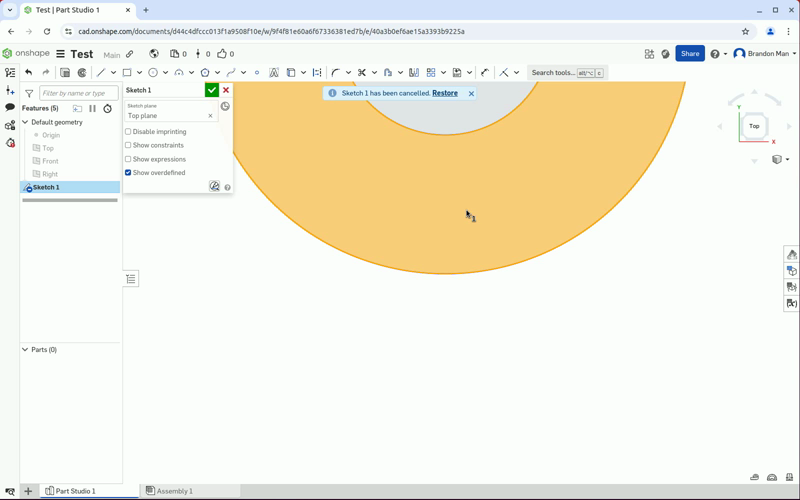
scroll(-6)
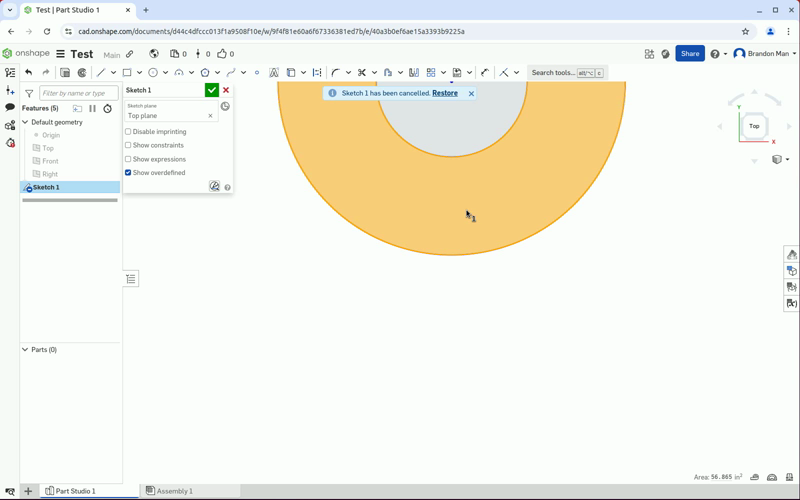
scroll(-6)
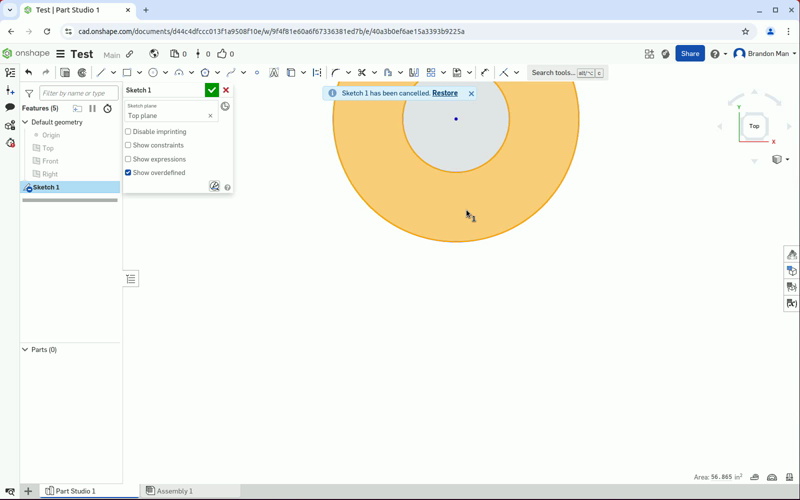
scroll(-6)
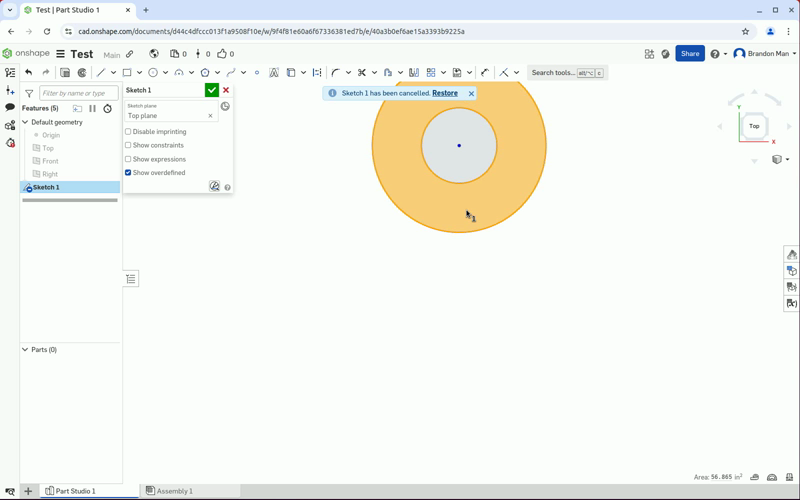
scroll(-6)
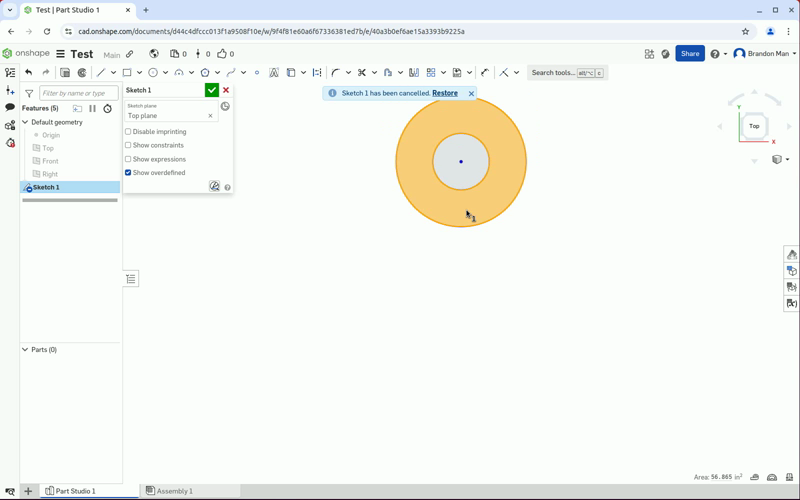
scroll(-6)
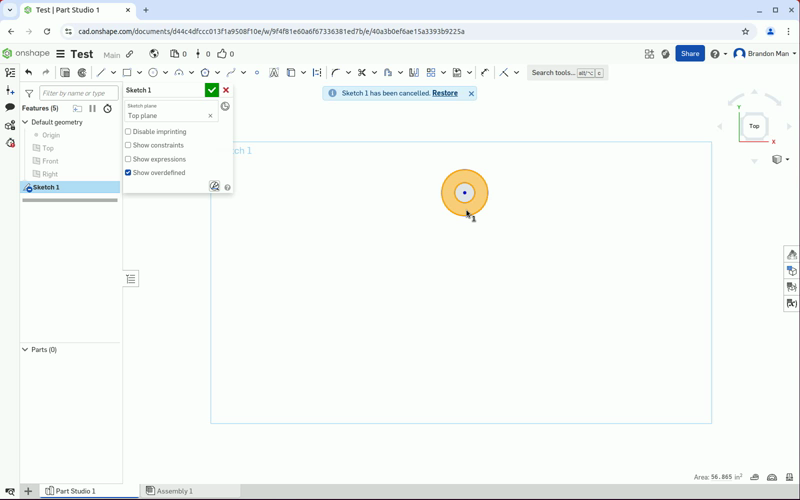
mouse_move(73, 352)
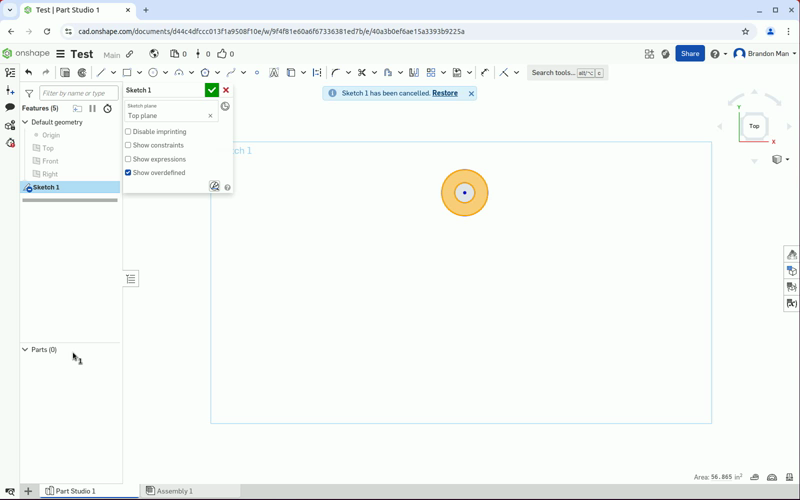
key(shift+y)
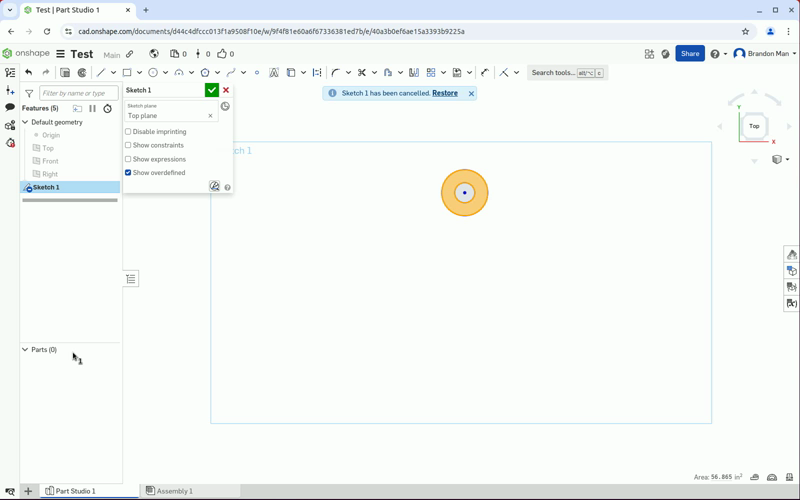
key(shift+e)
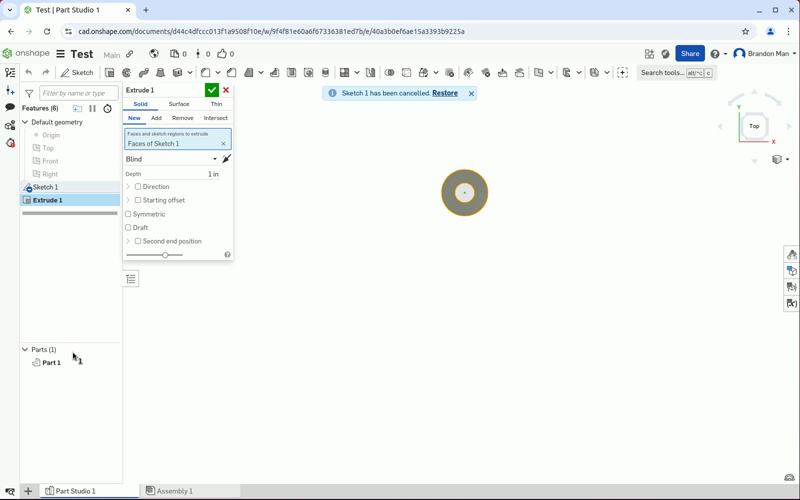
mouse_move(143, 106)
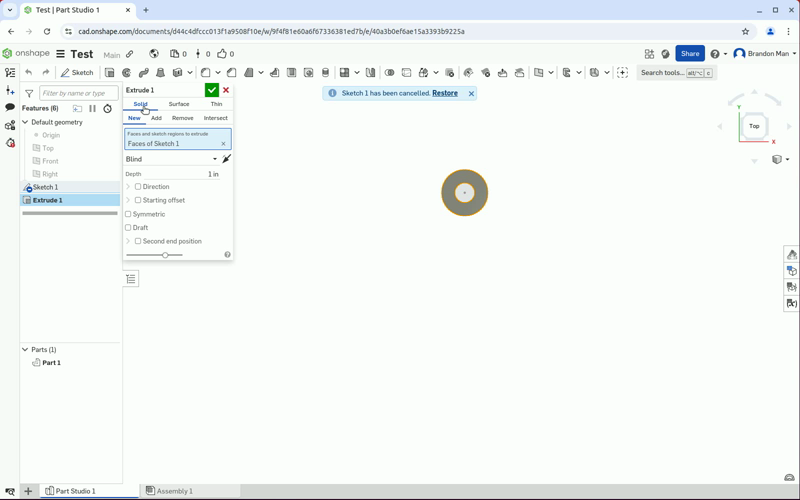
click(143, 106)
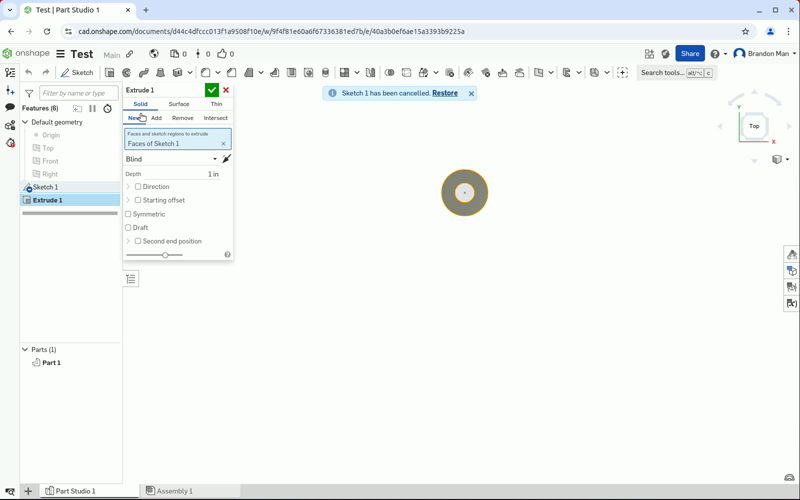
mouse_move(137, 120)
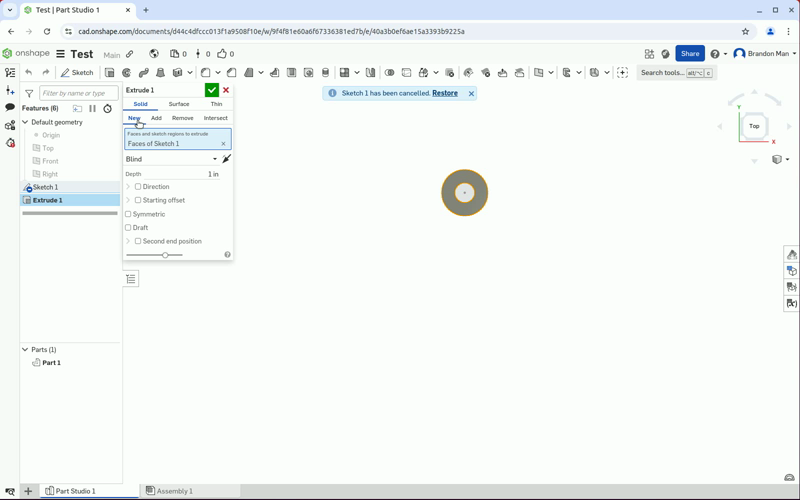
click(137, 120)
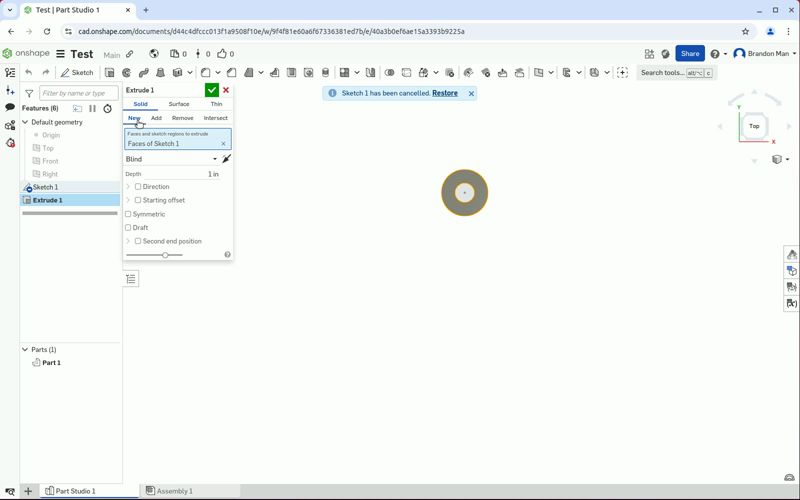
key(tab, 4)
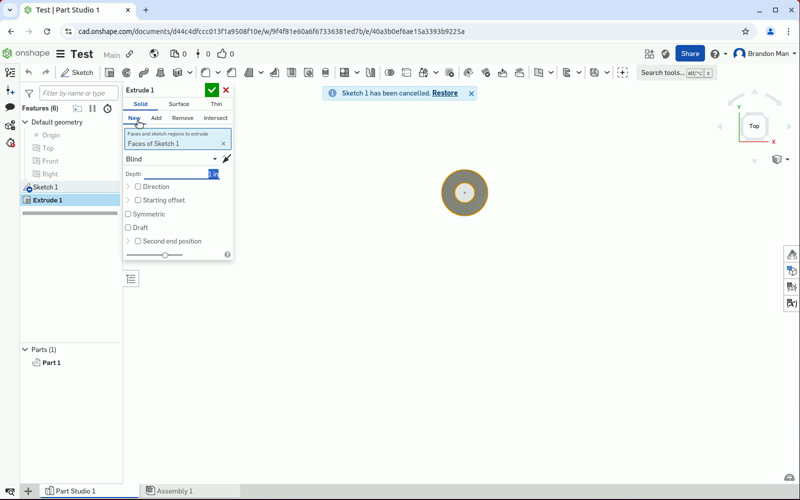
text(8.666)
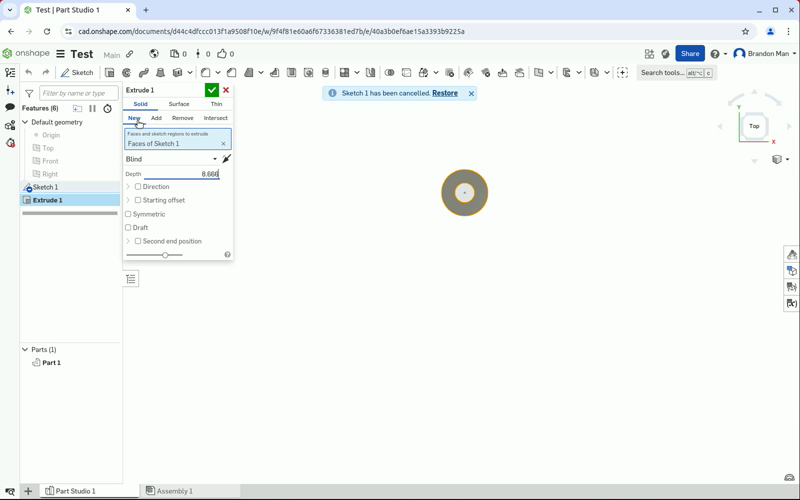
key(enter)
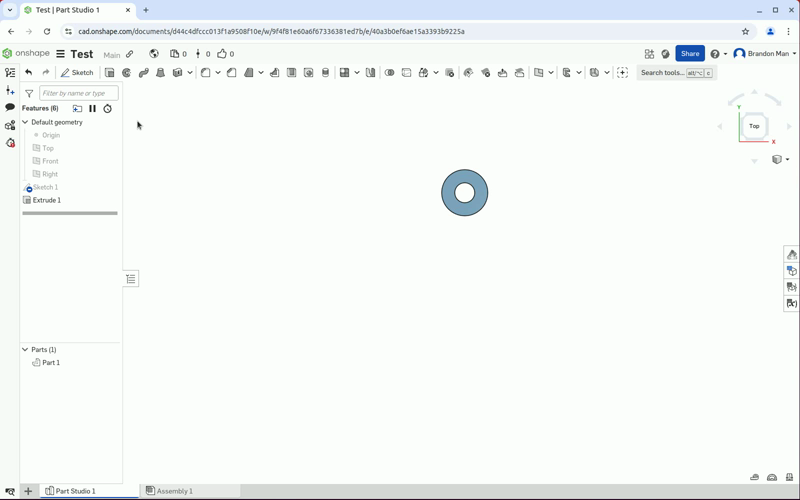
key(shift+h)
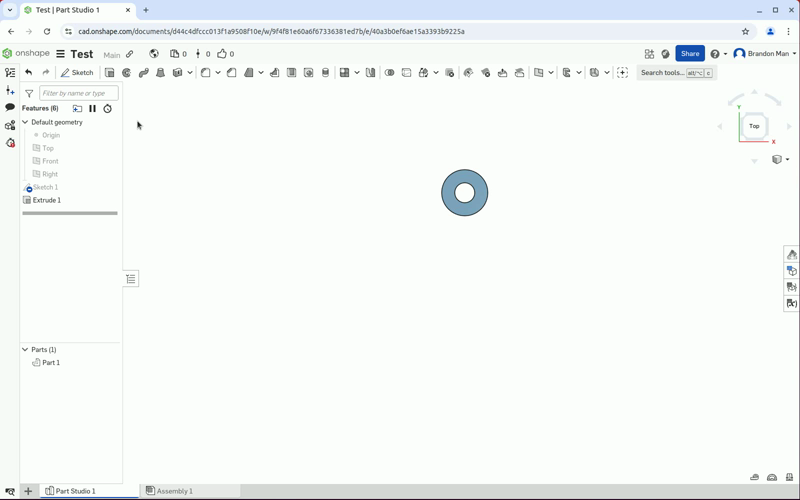
key(shift+h)
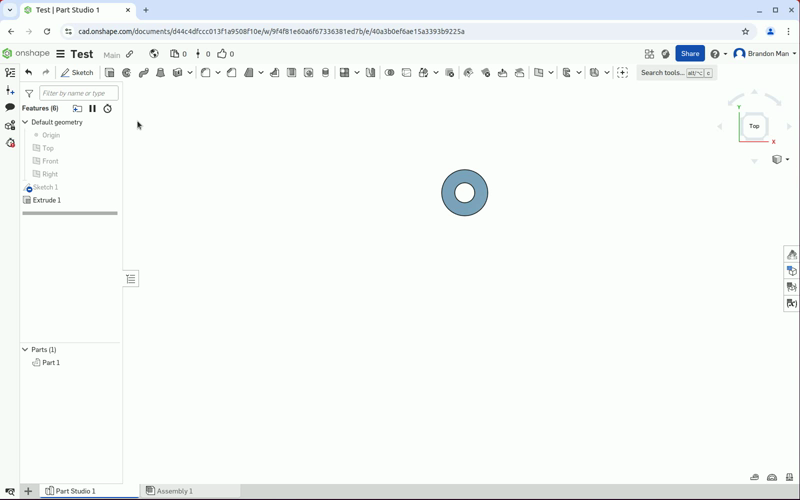
mouse_move(73, 189)
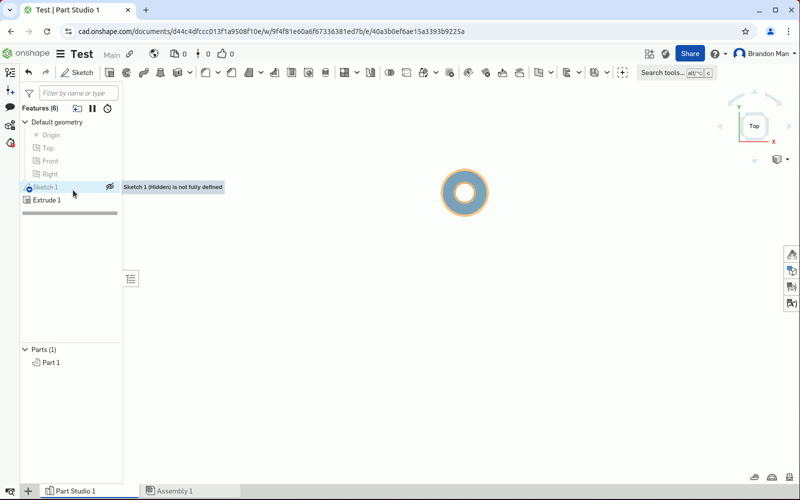
click(73, 189)
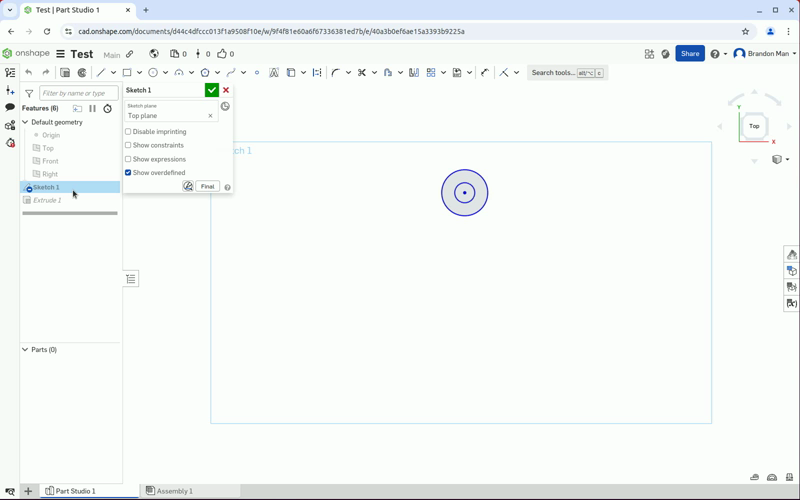
mouse_move(229, 92)
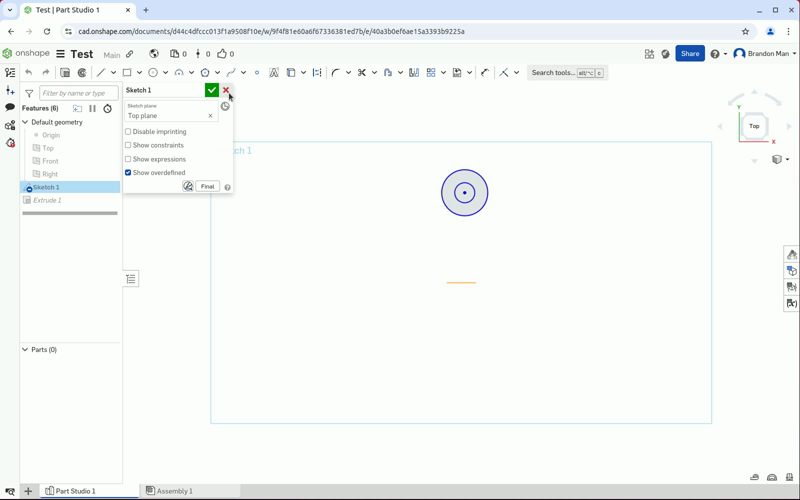
click(229, 92)
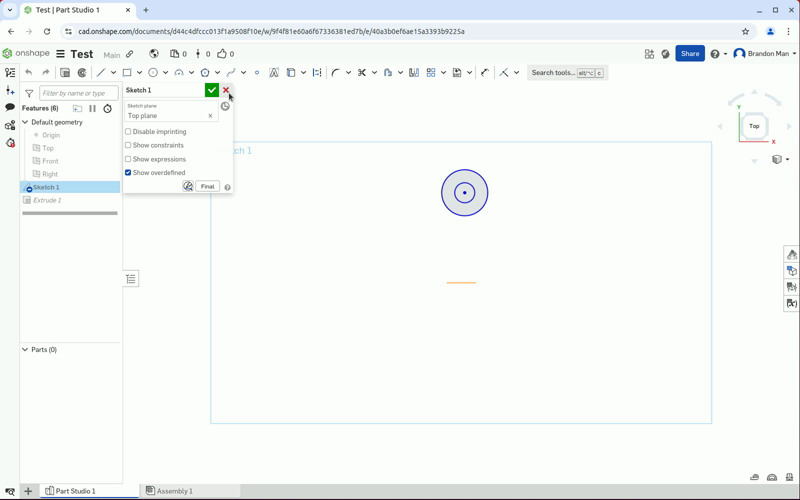
key(shift+s)
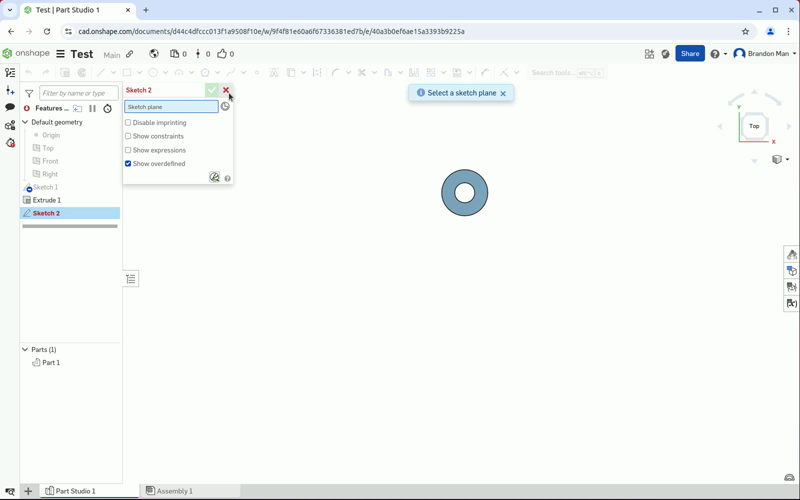
mouse_move(73, 150)
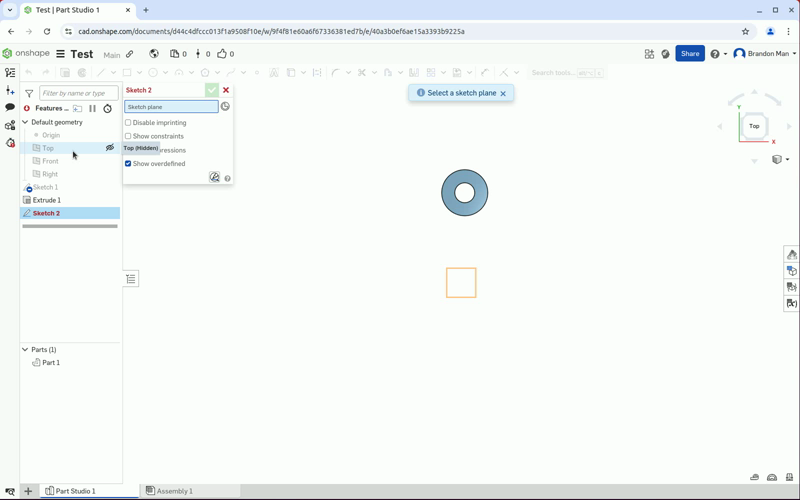
click(73, 150)
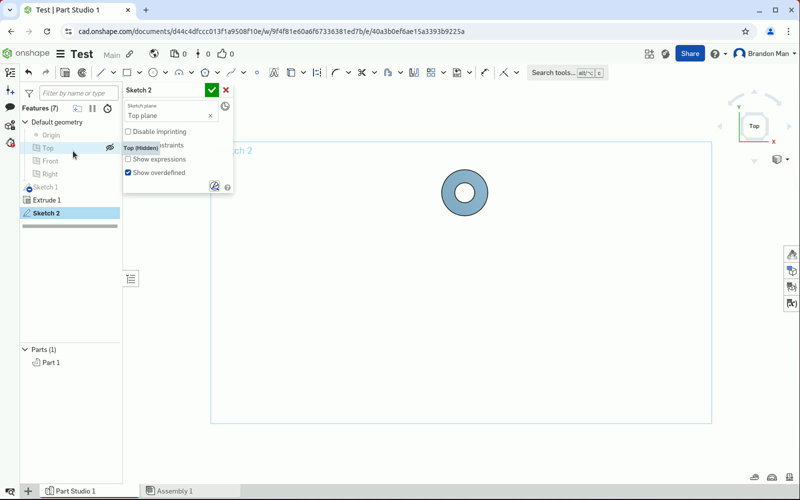
mouse_move(73, 352)
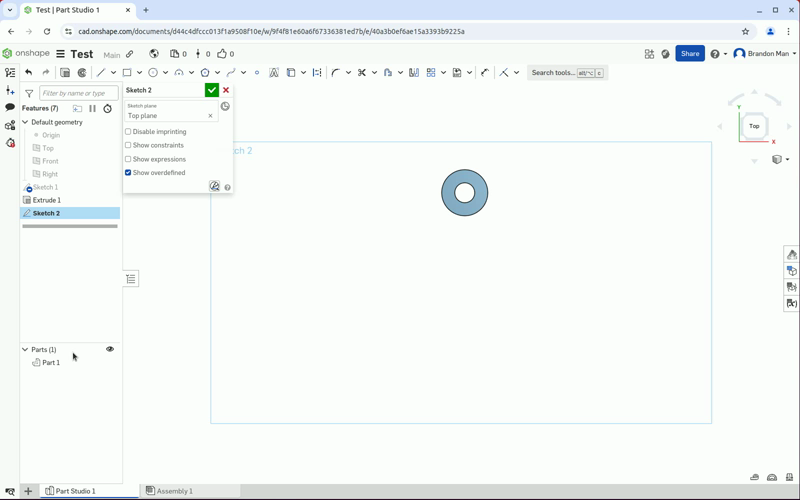
key(y)
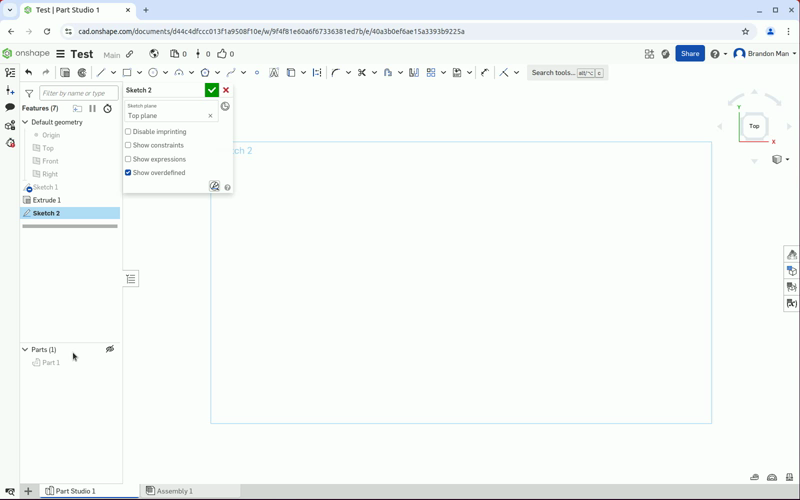
key(a)
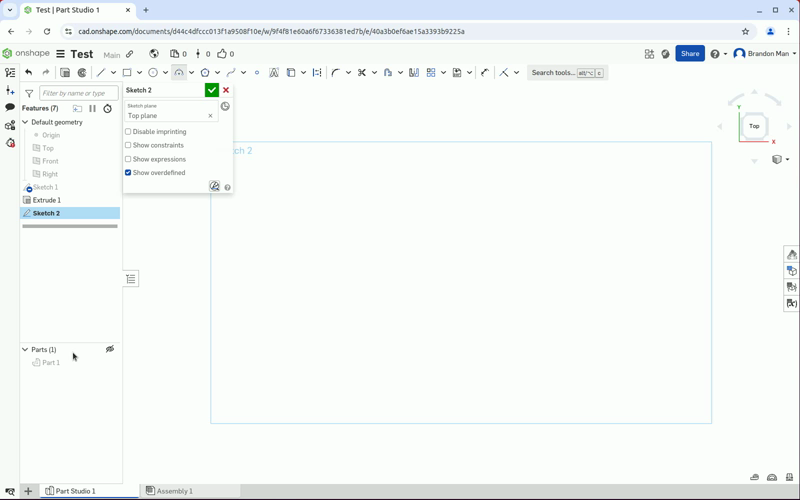
key_down(shift)
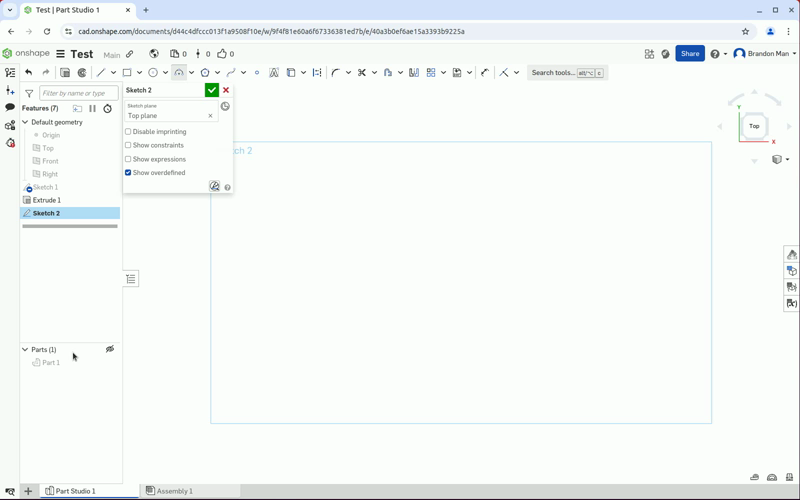
mouse_move(417, 270)
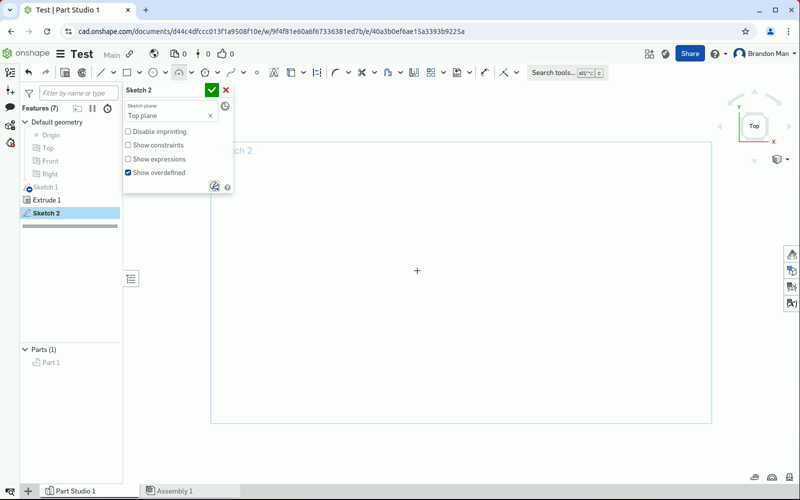
click(417, 270)
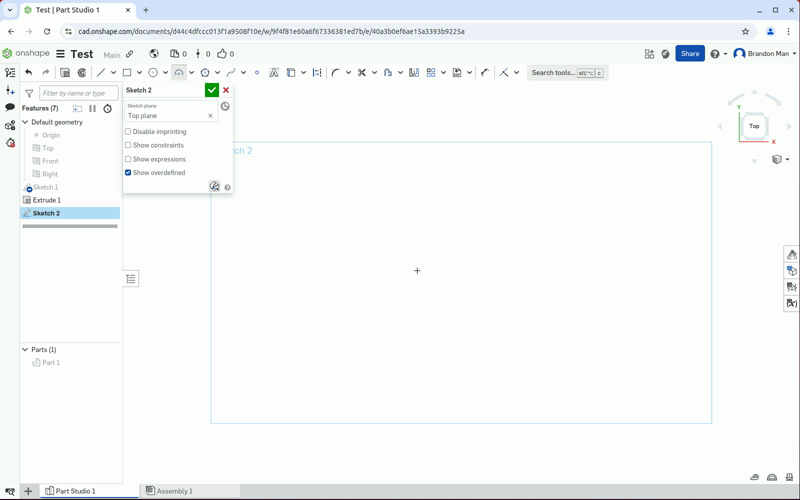
key_up(shift)
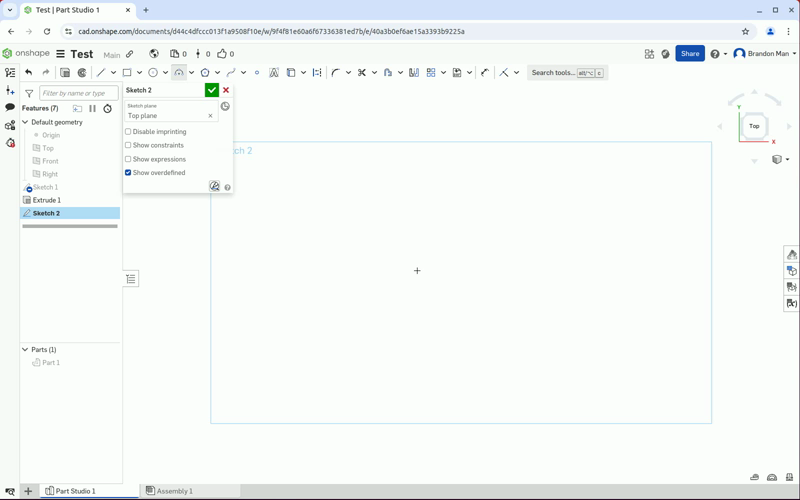
key_down(shift)
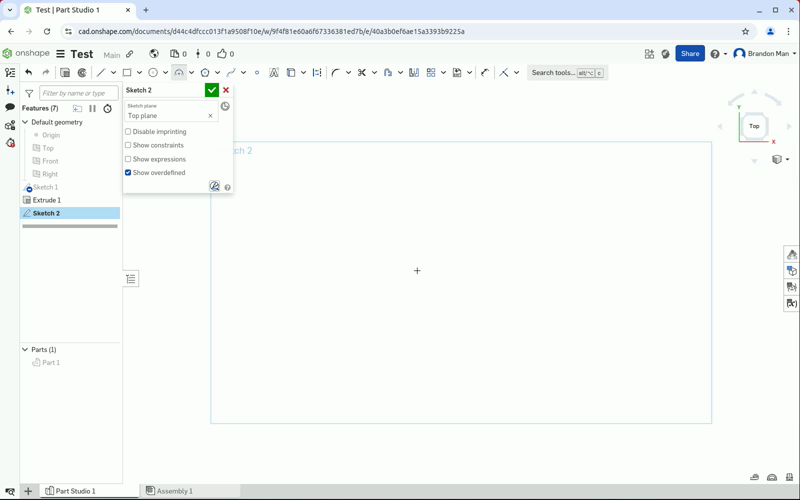
mouse_move(470, 239)
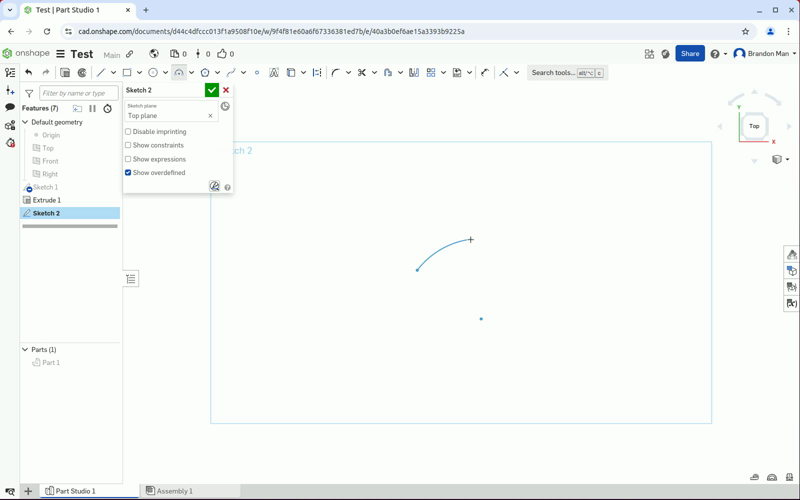
click(470, 239)
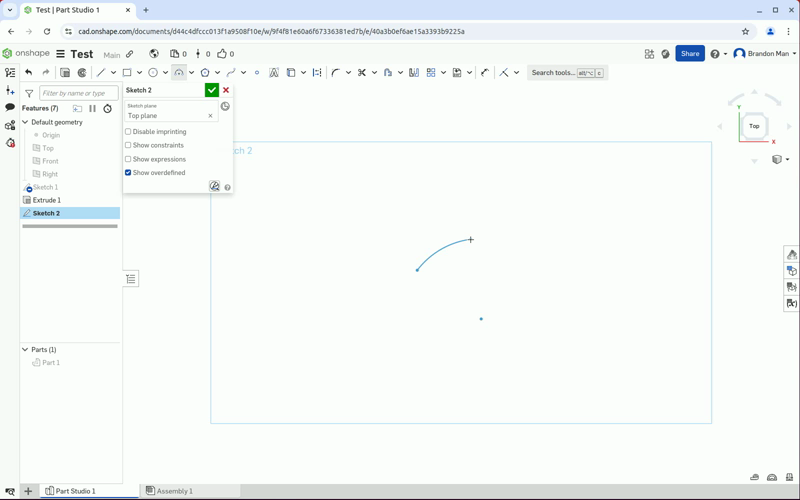
mouse_move(437, 243)
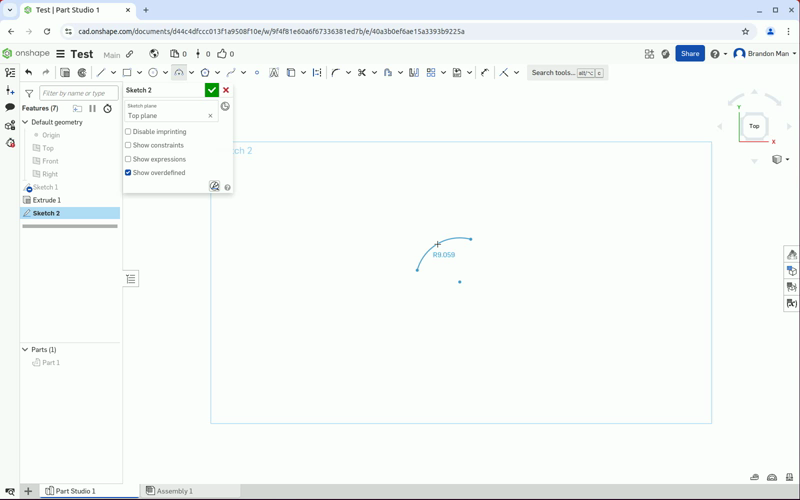
click(437, 243)
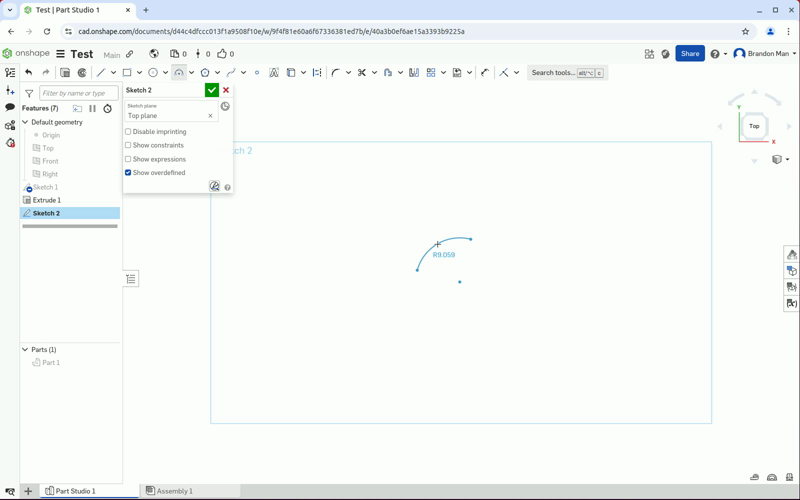
key_up(shift)
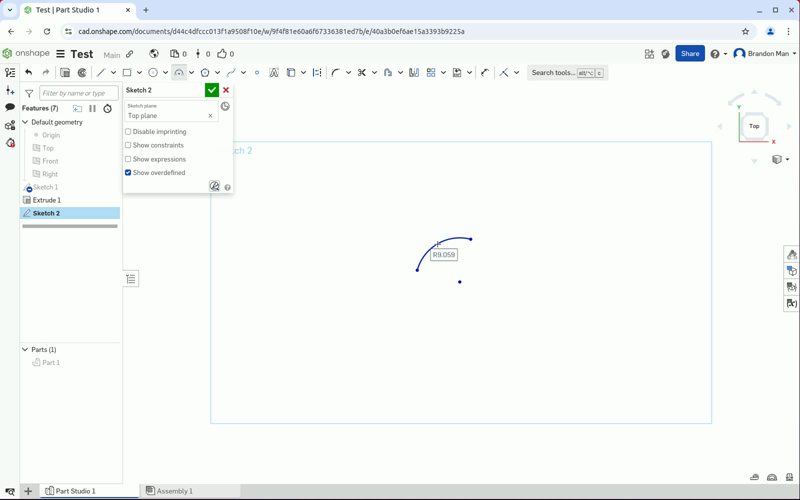
key(esc)
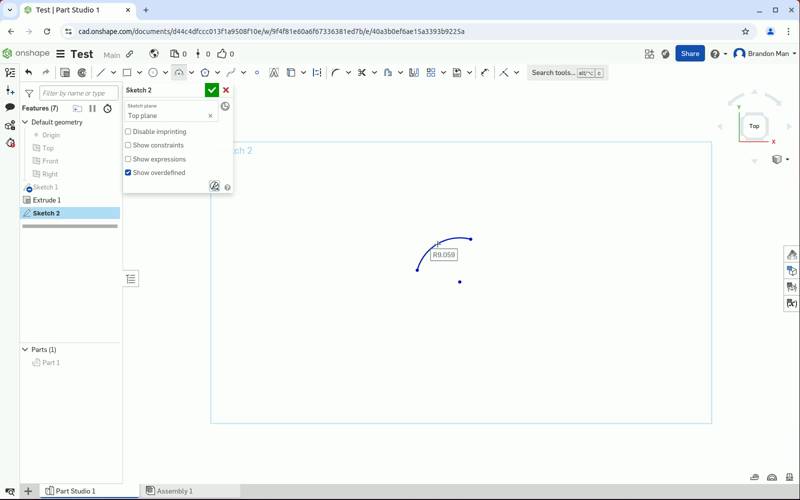
key(l)
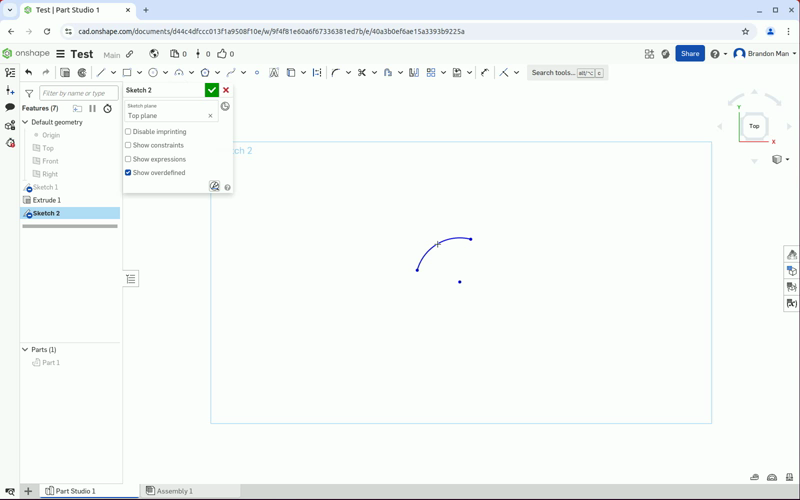
mouse_move(470, 239)
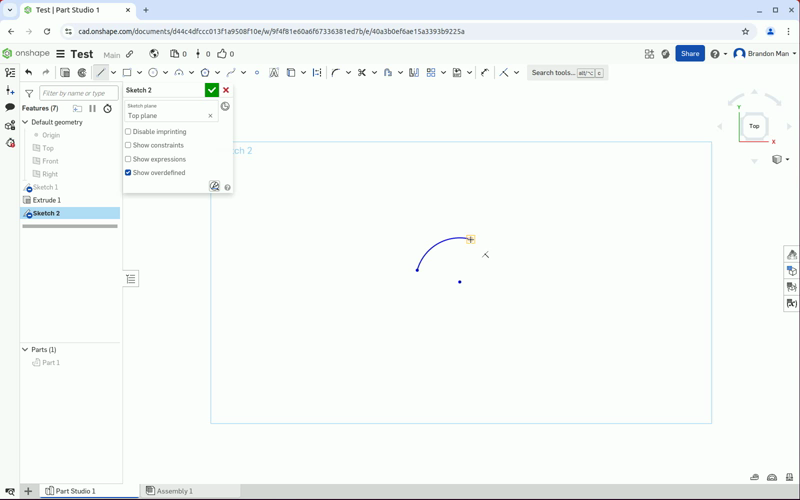
click(470, 239)
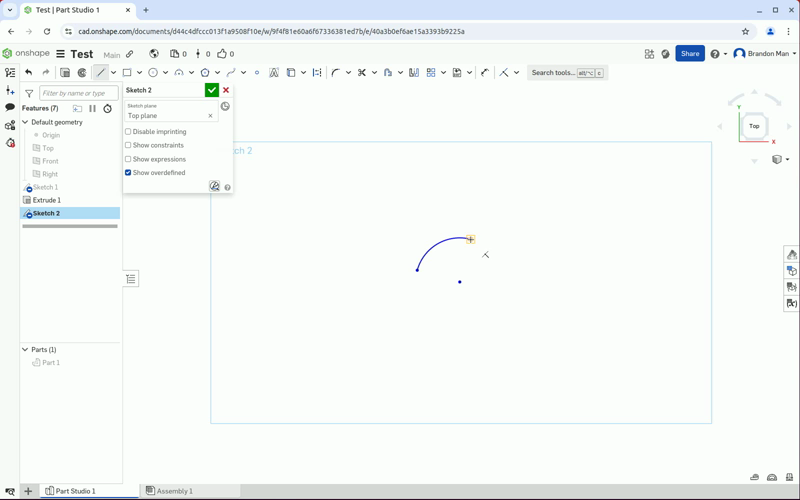
key_down(shift)
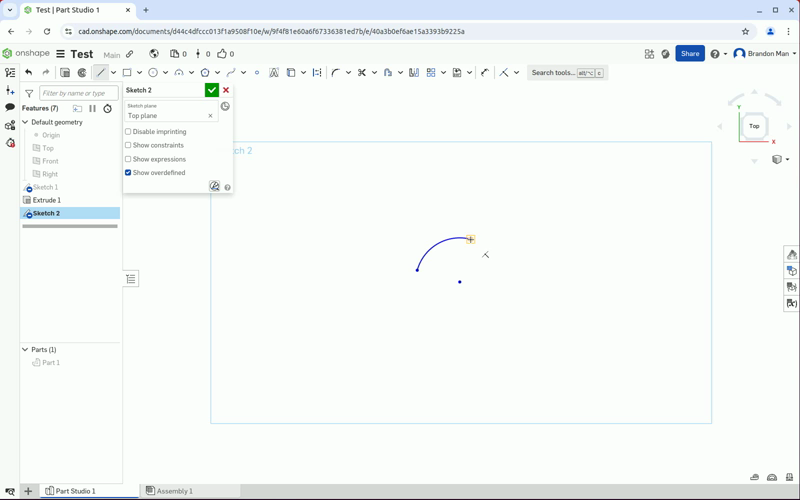
mouse_move(501, 239)
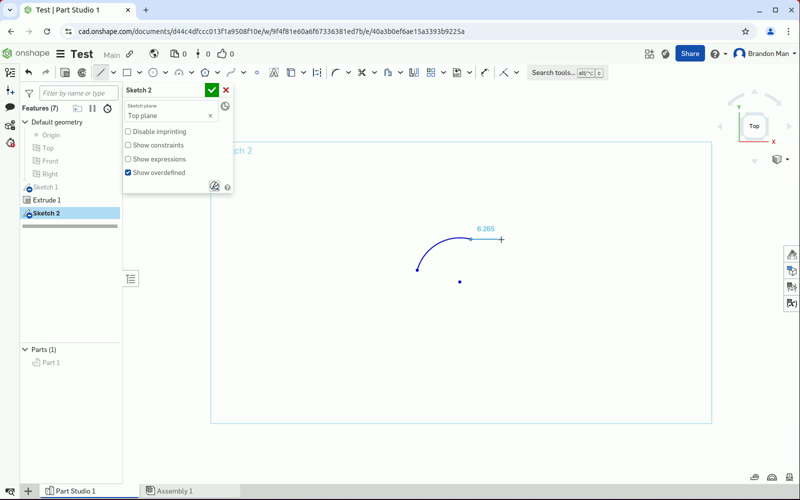
mouse_move(498, 246)
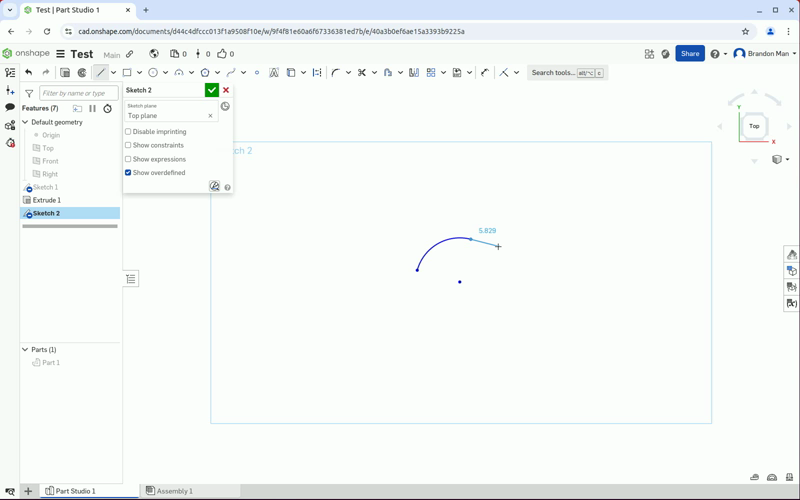
click(498, 246)
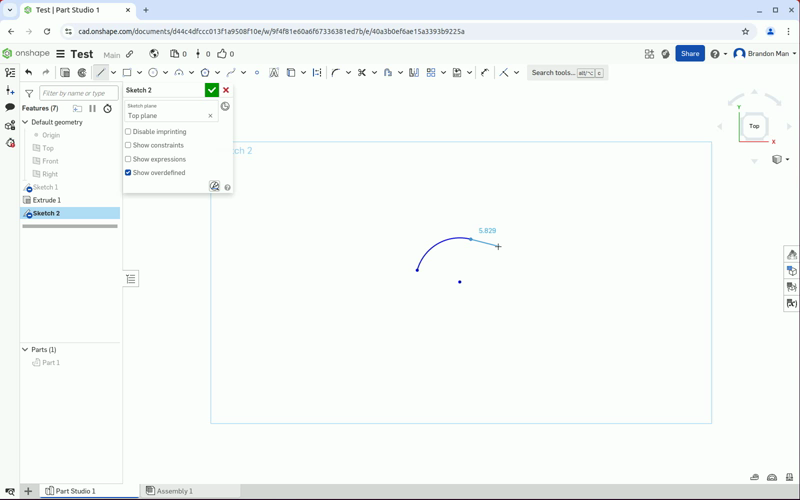
key_up(shift)
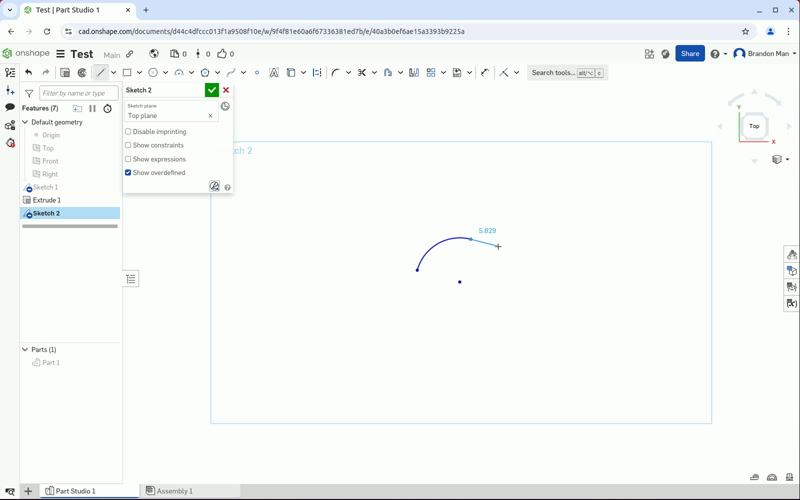
key_down(shift)
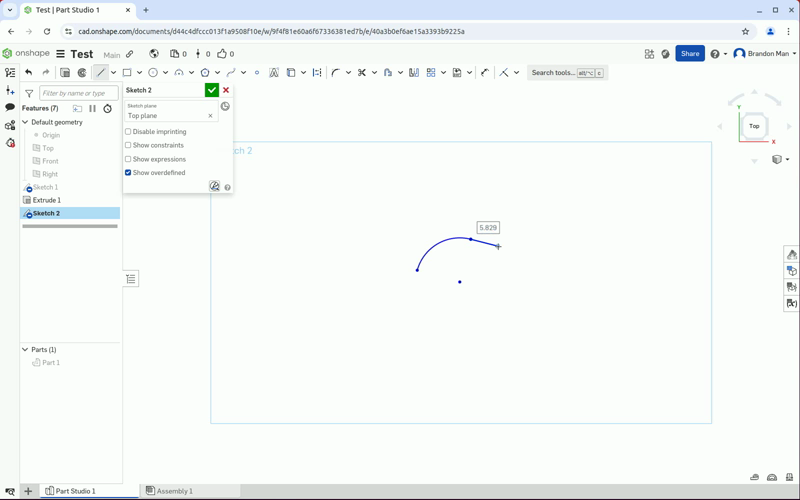
mouse_move(528, 246)
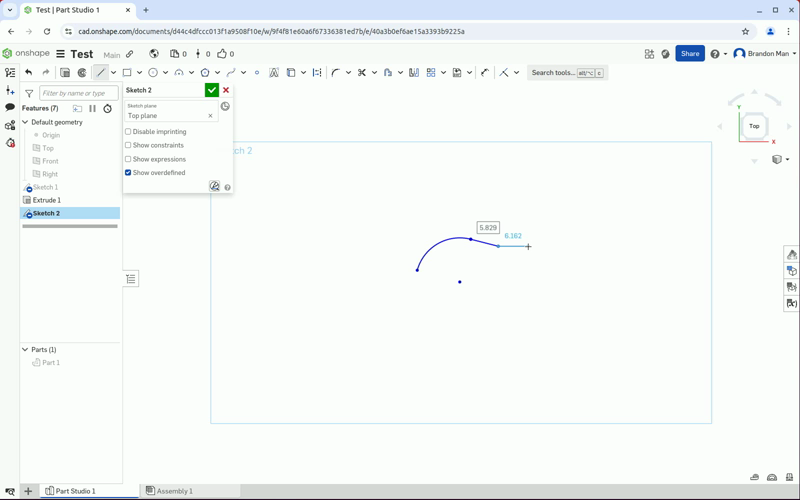
mouse_move(485, 188)
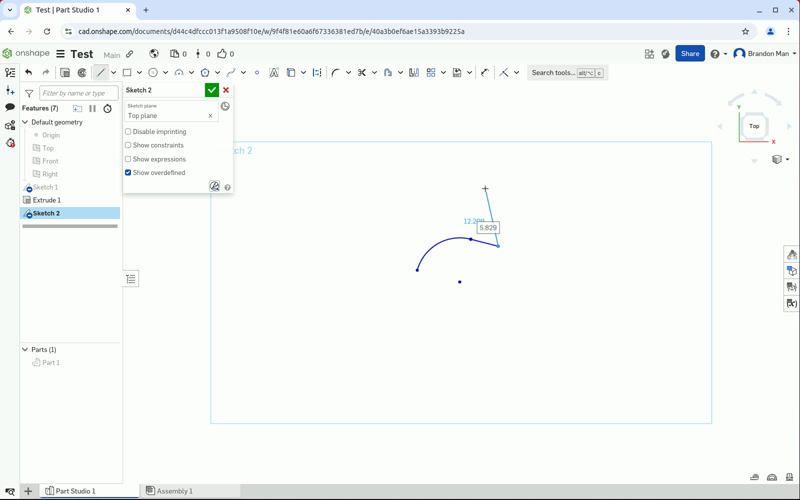
click(485, 188)
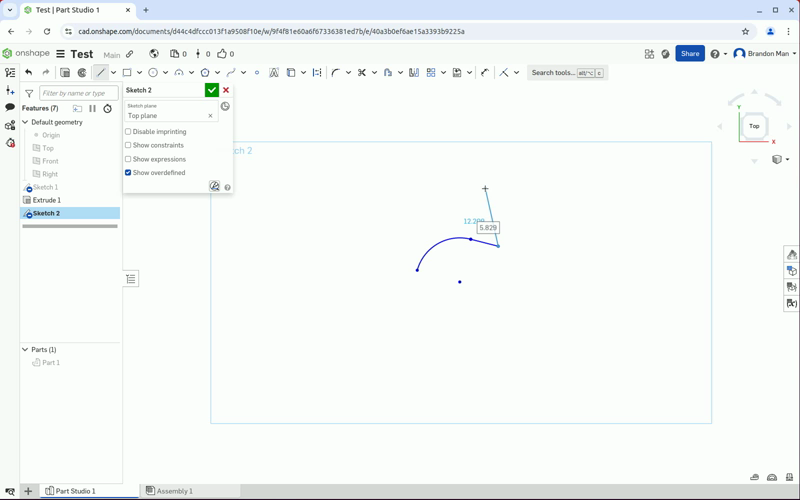
key_up(shift)
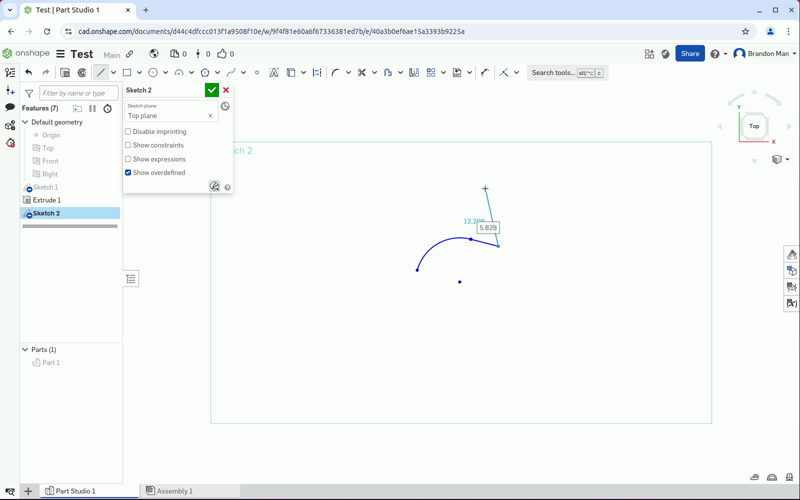
key(esc)
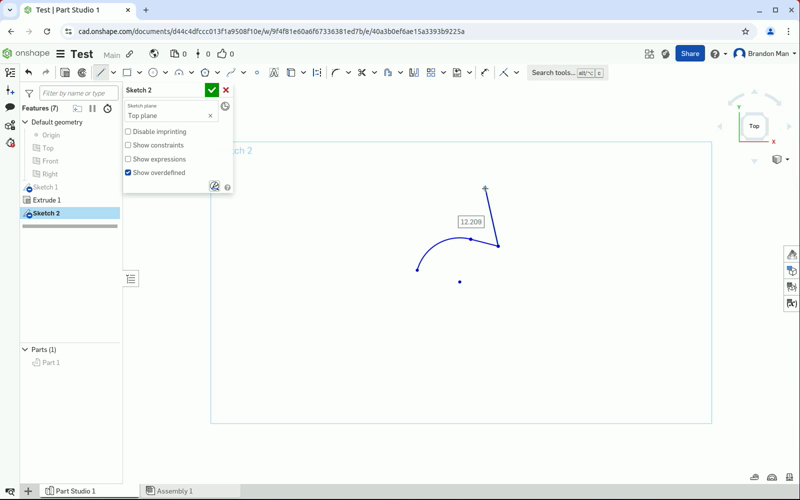
key(a)
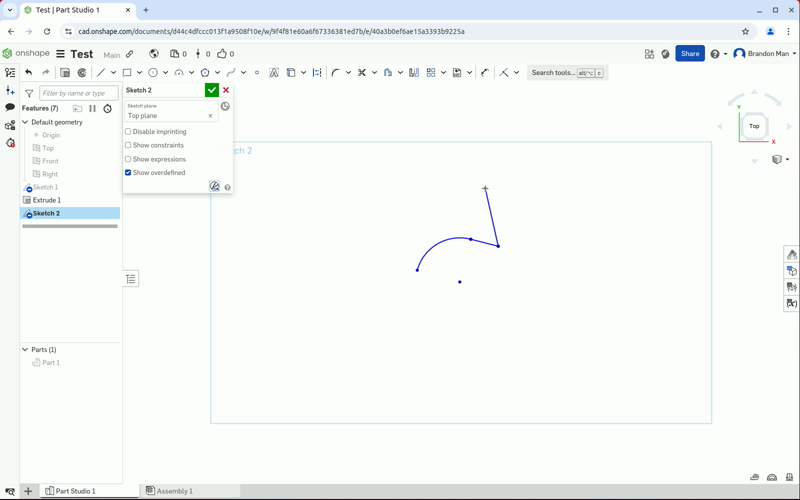
mouse_move(485, 188)
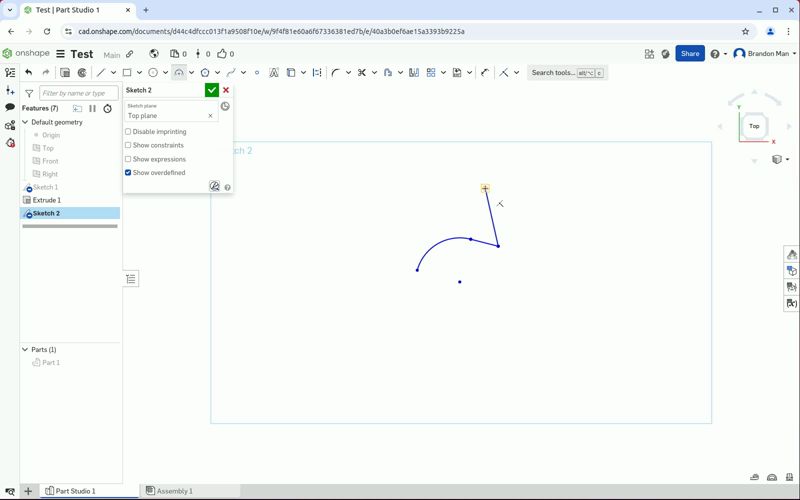
click(485, 188)
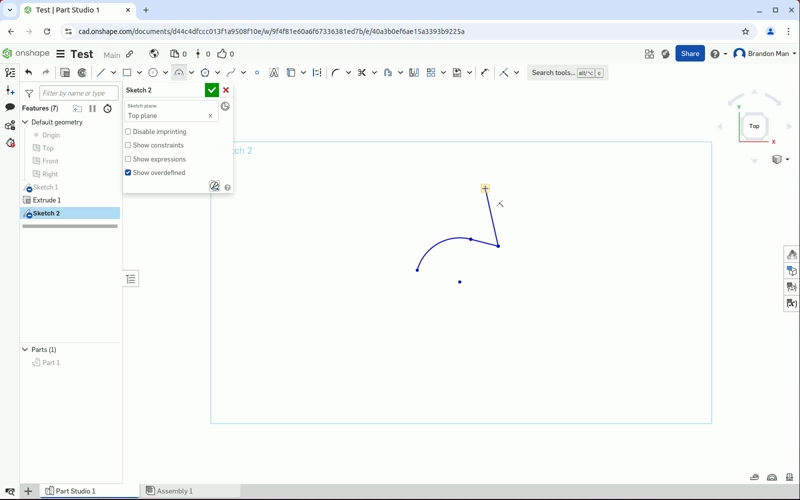
key_down(shift)
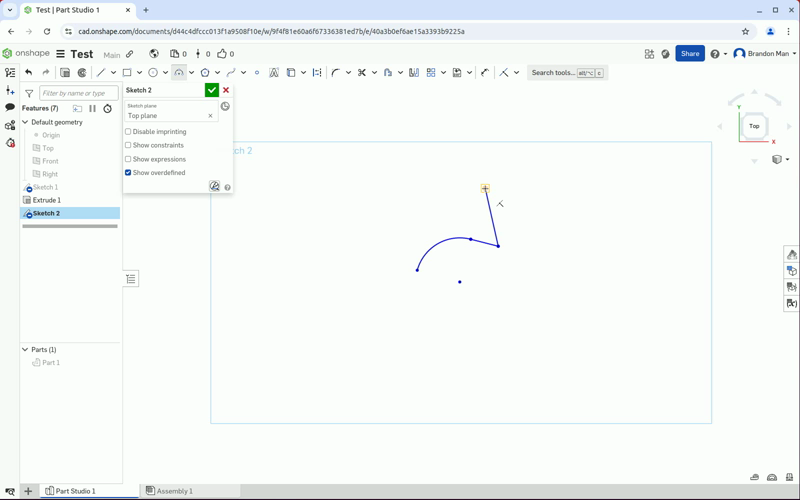
mouse_move(442, 186)
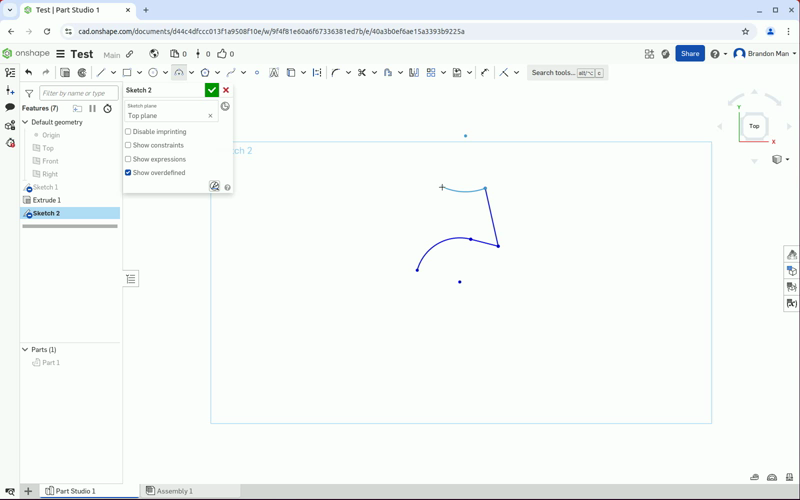
click(442, 186)
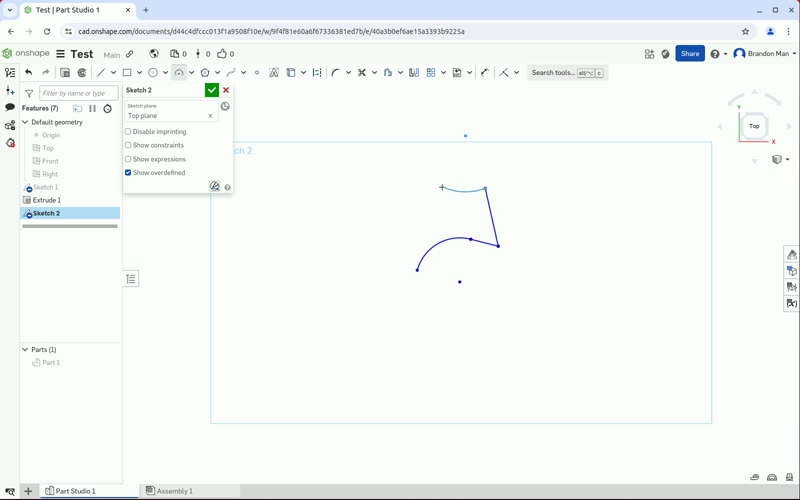
mouse_move(462, 215)
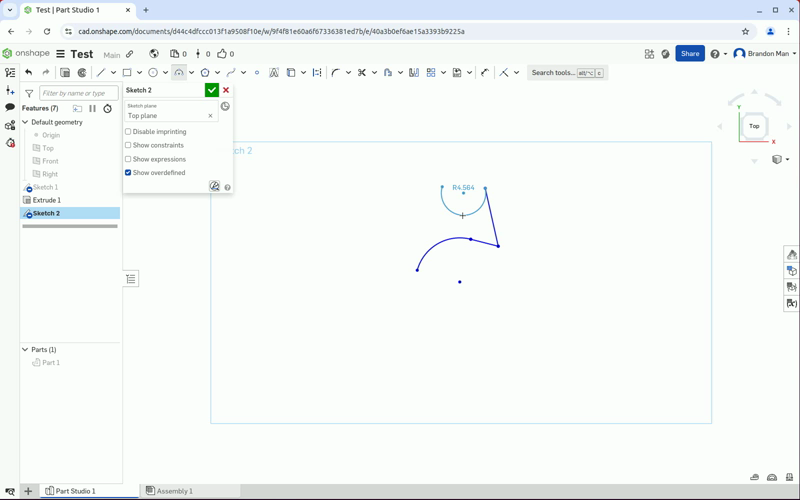
click(462, 215)
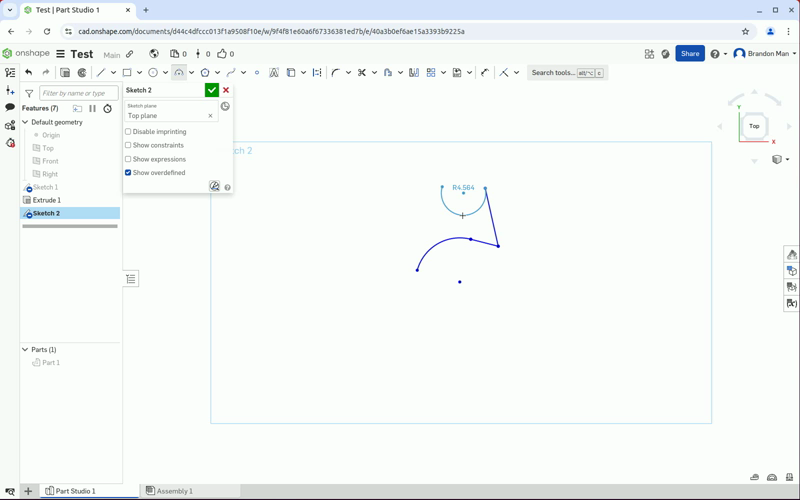
key_up(shift)
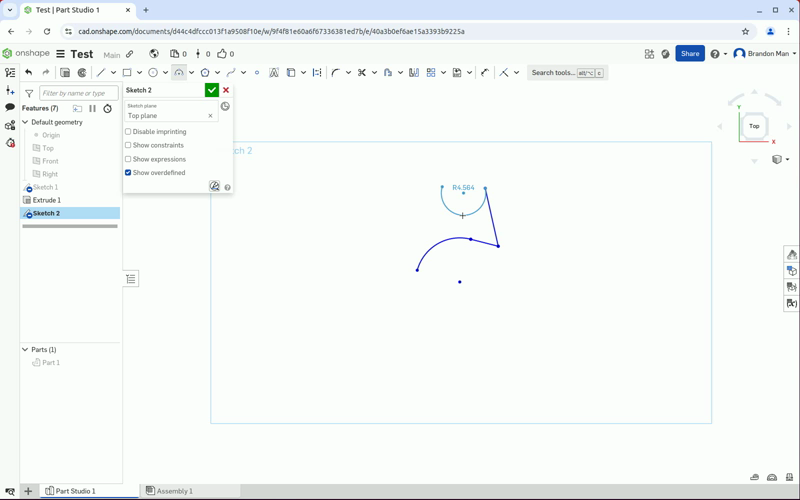
key(esc)
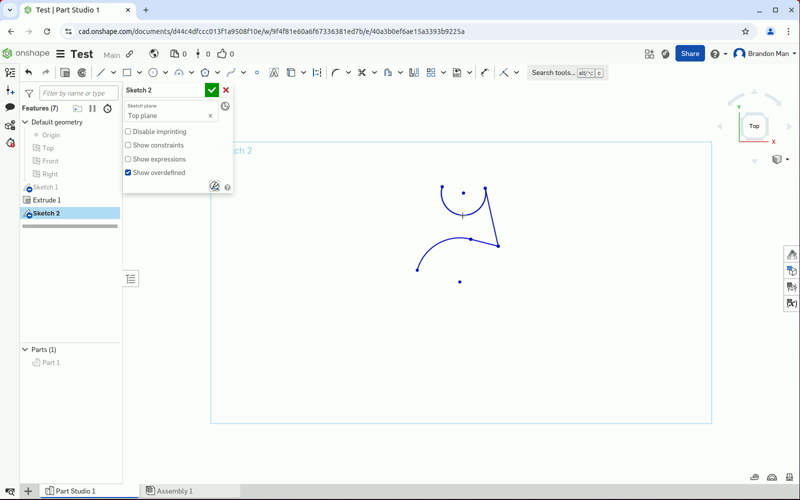
key(l)
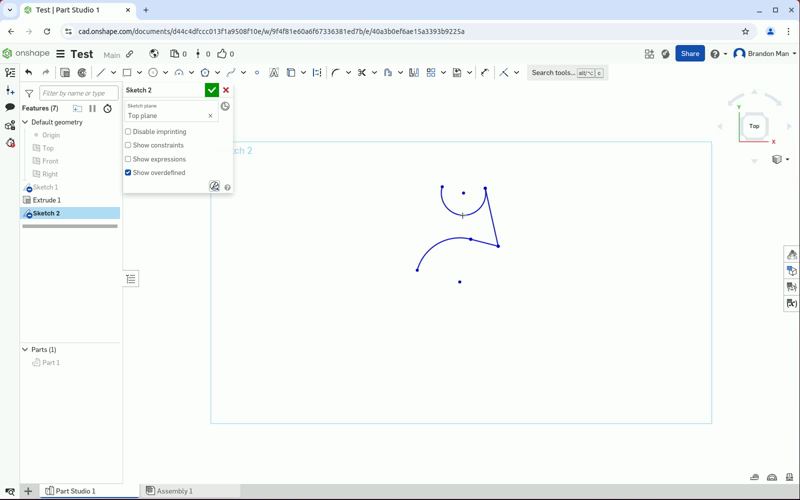
mouse_move(442, 186)
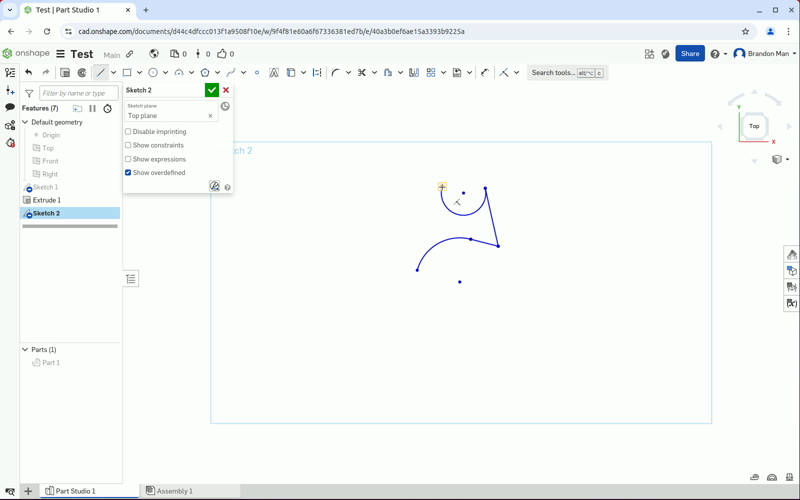
click(442, 186)
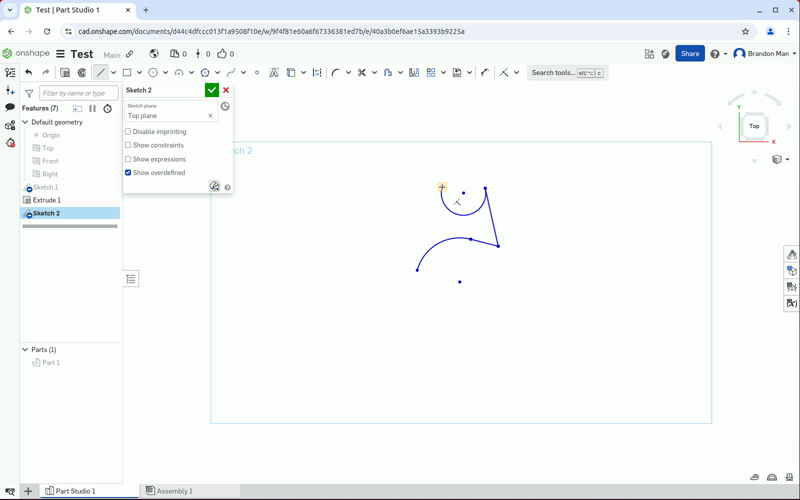
key_down(shift)
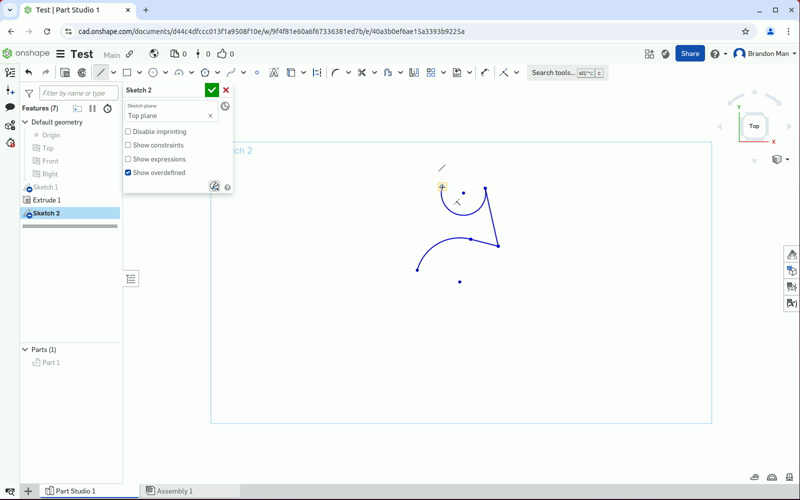
mouse_move(417, 270)
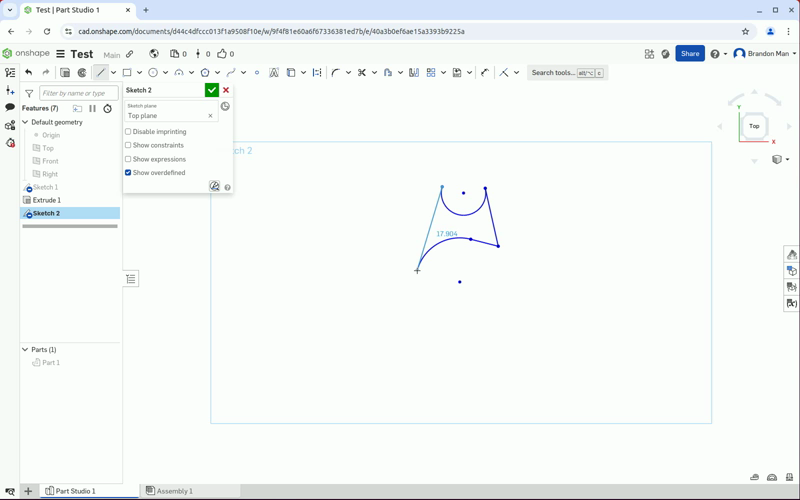
key_up(shift)
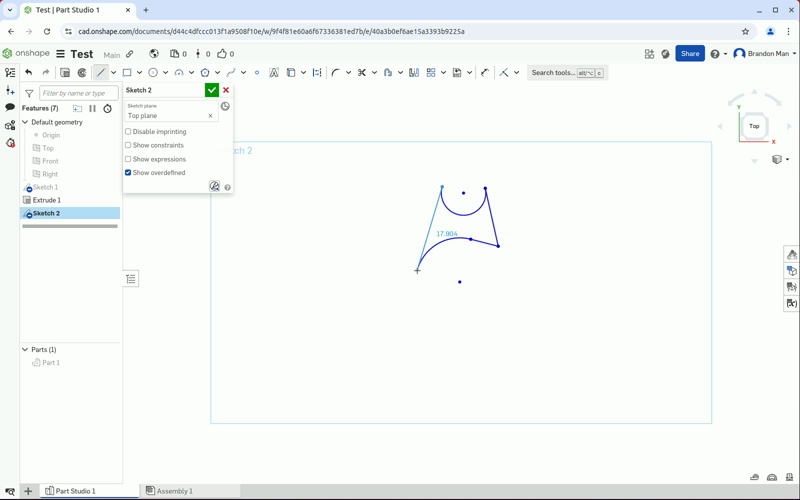
click(417, 270)
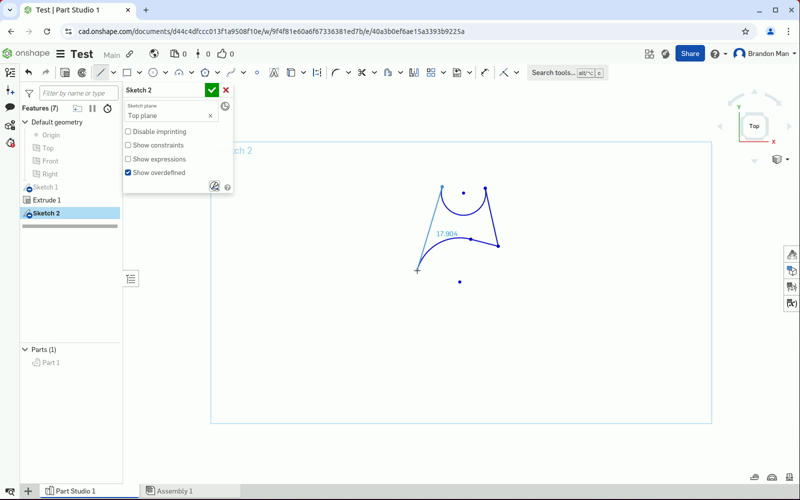
key(esc)
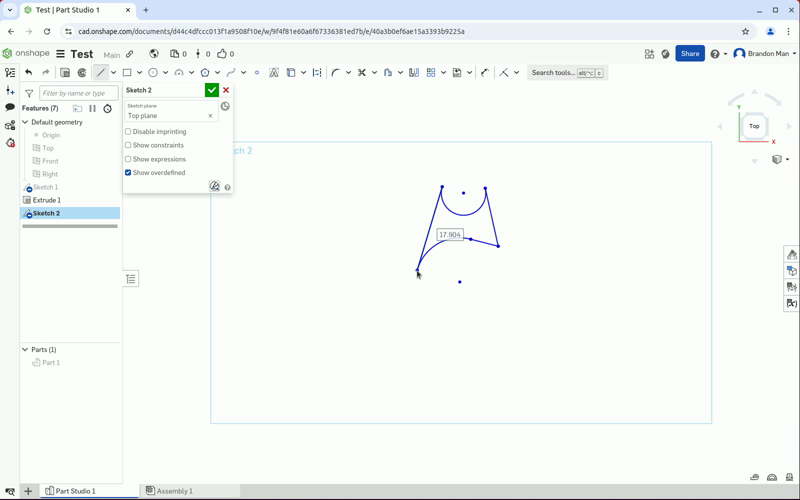
mouse_move(444, 210)
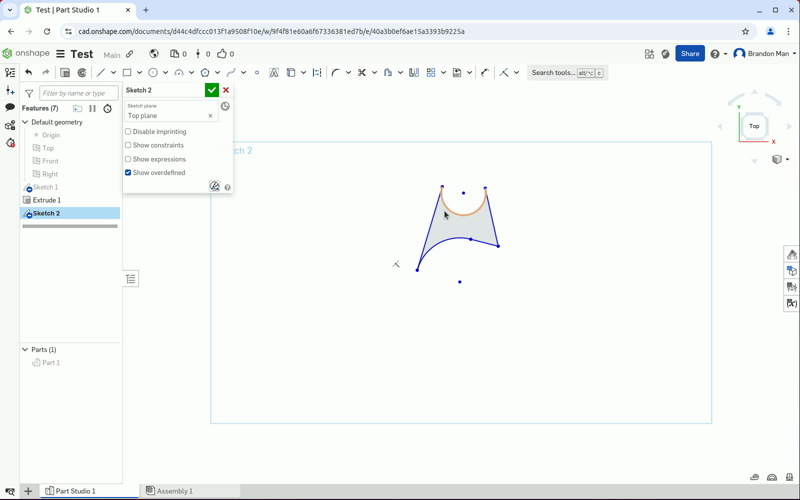
click(444, 210)
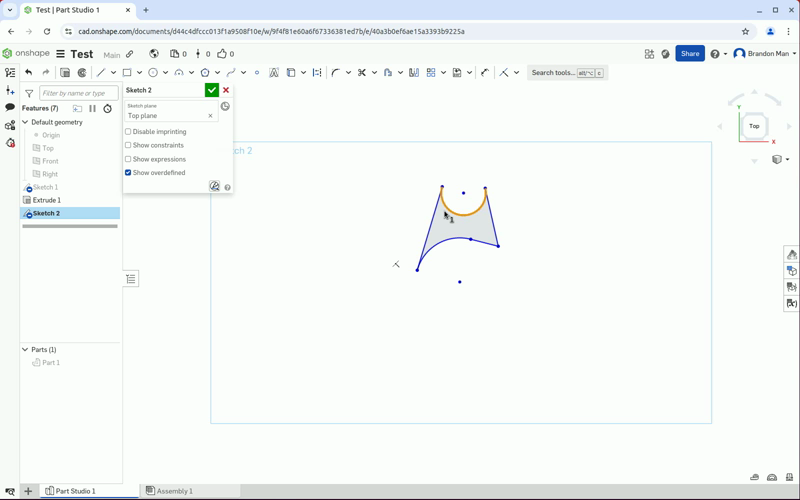
mouse_move(73, 352)
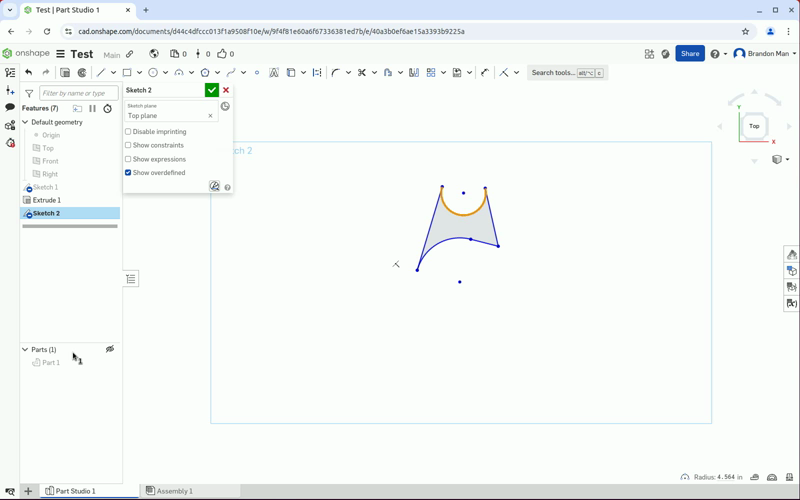
key(shift+y)
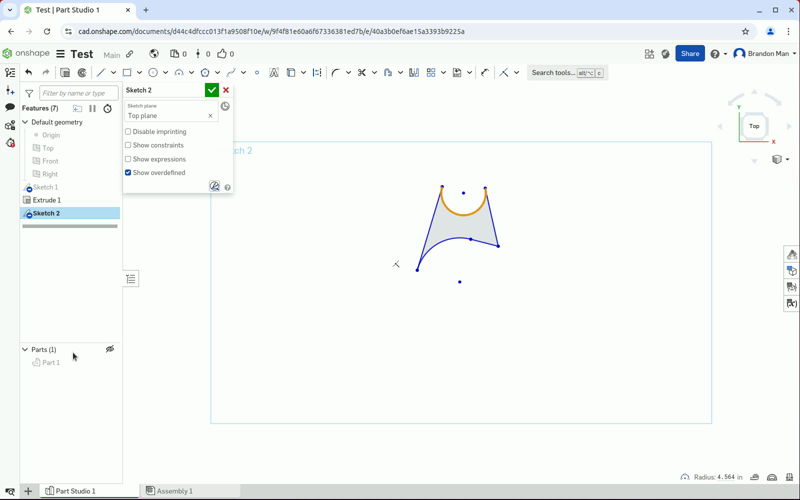
key(shift+e)
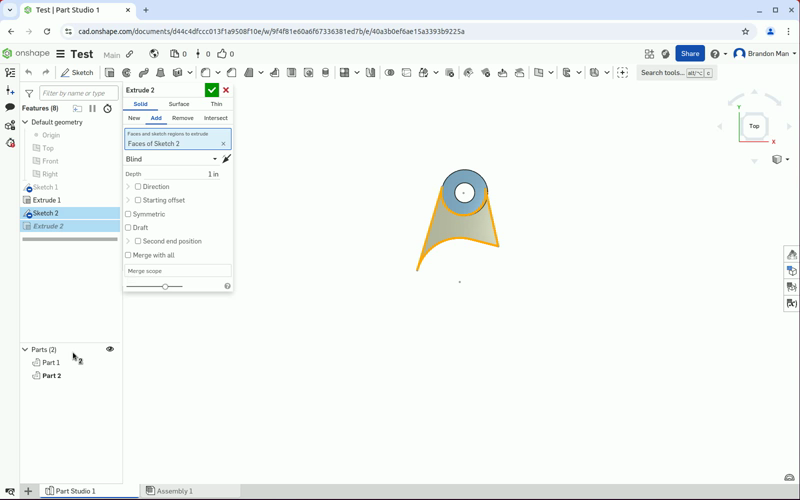
mouse_move(143, 106)
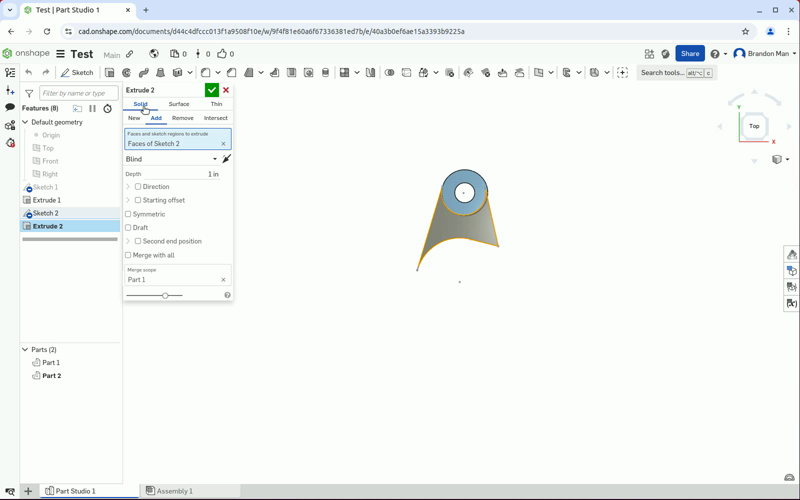
click(143, 106)
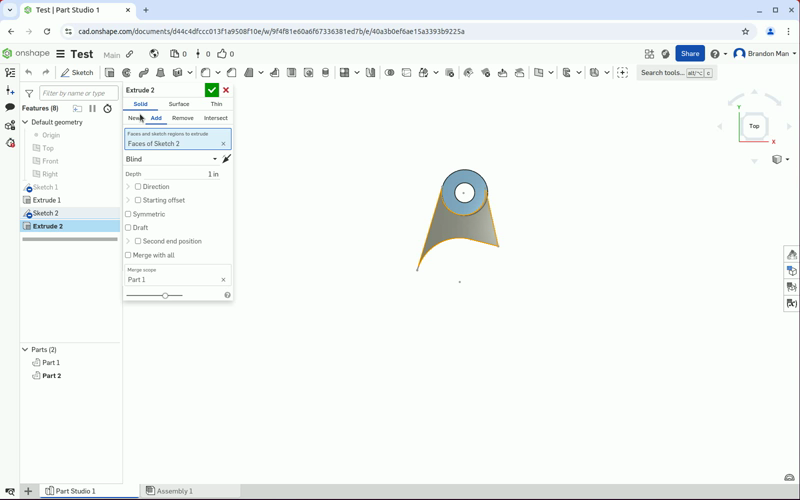
mouse_move(137, 120)
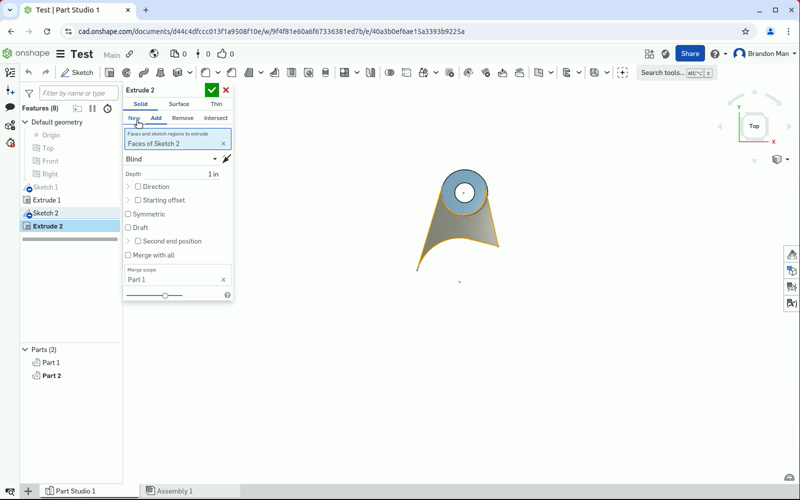
click(137, 120)
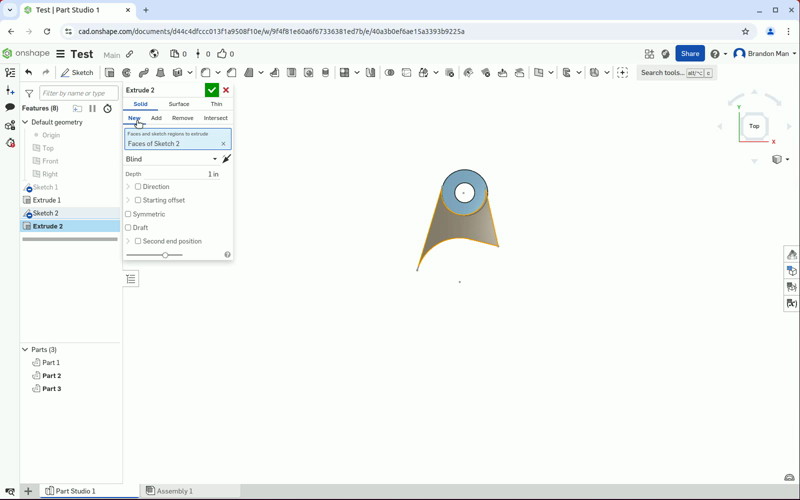
key(tab, 4)
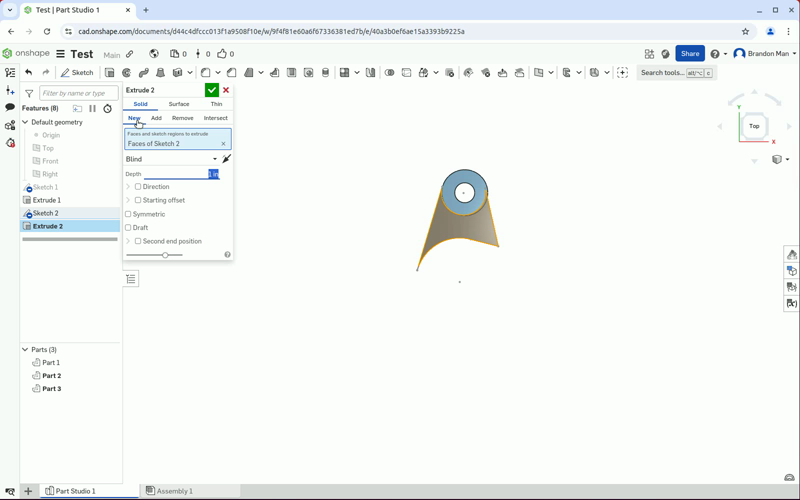
text(8.666)
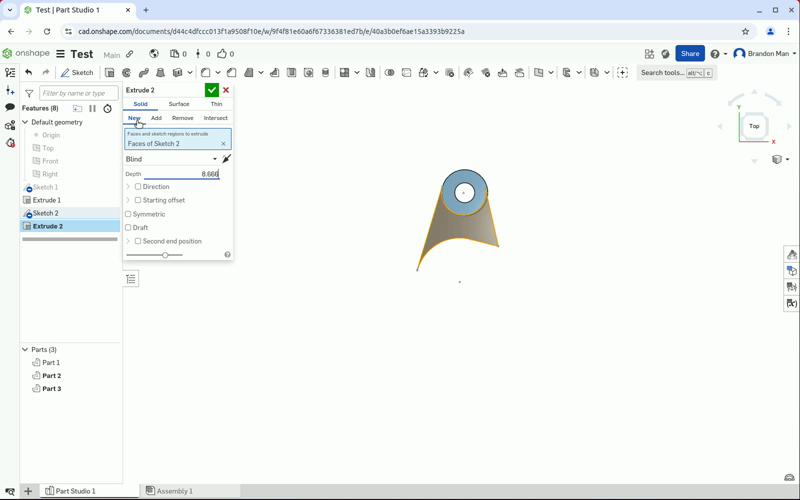
key(enter)
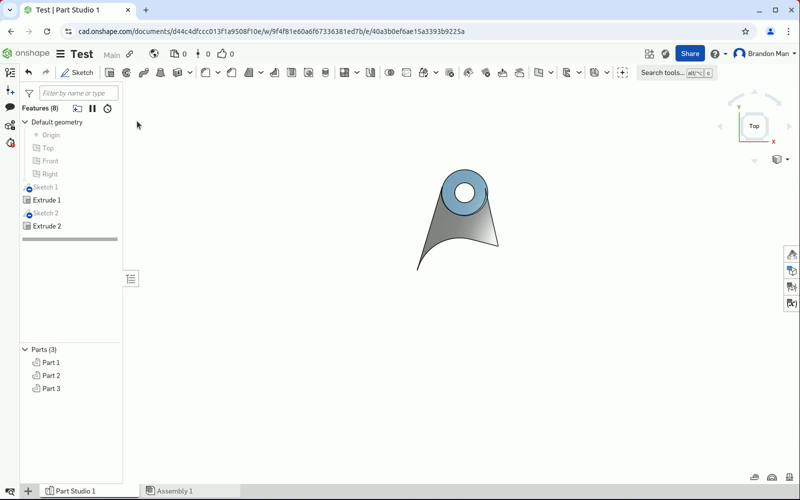
key(shift+h)
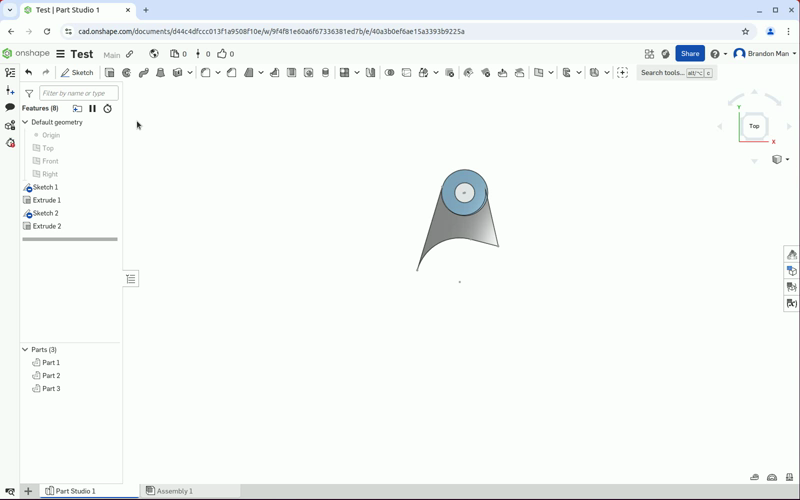
key(shift+h)
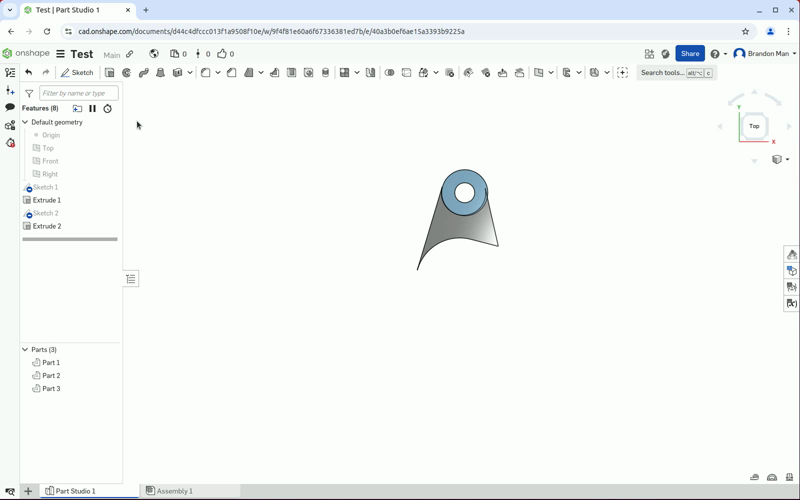
mouse_move(73, 189)
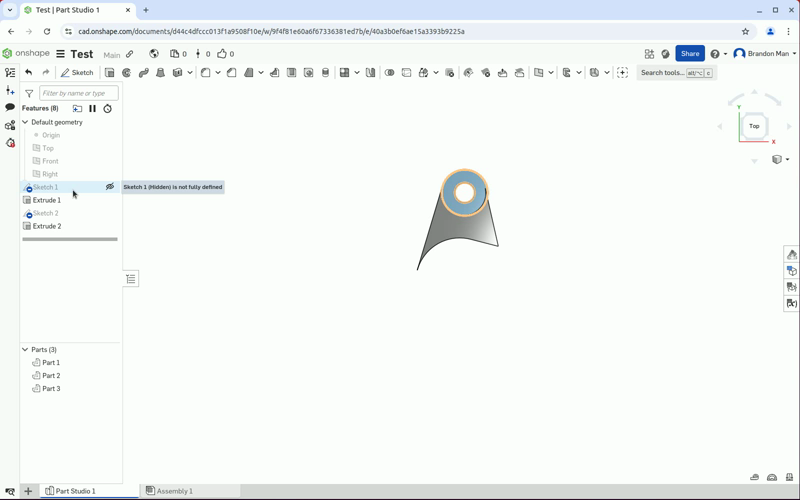
click(73, 189)
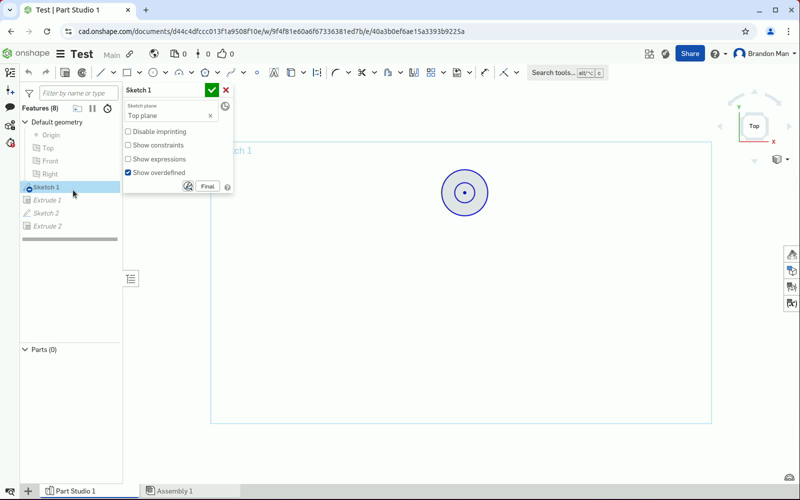
mouse_move(229, 92)
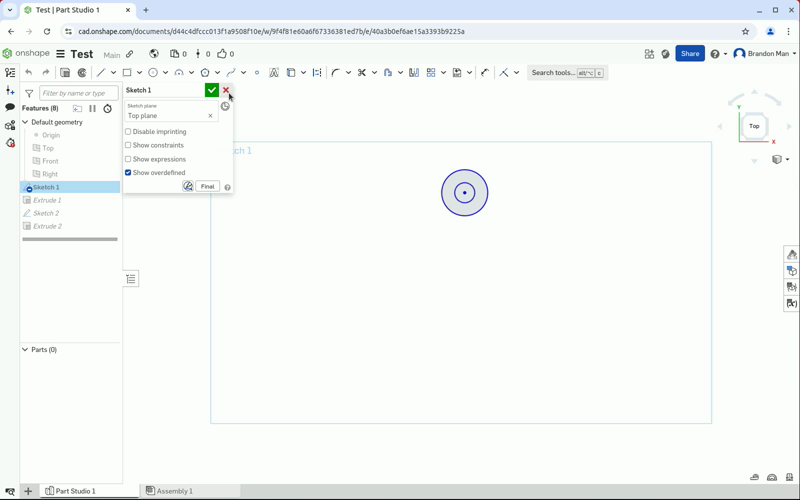
click(229, 92)
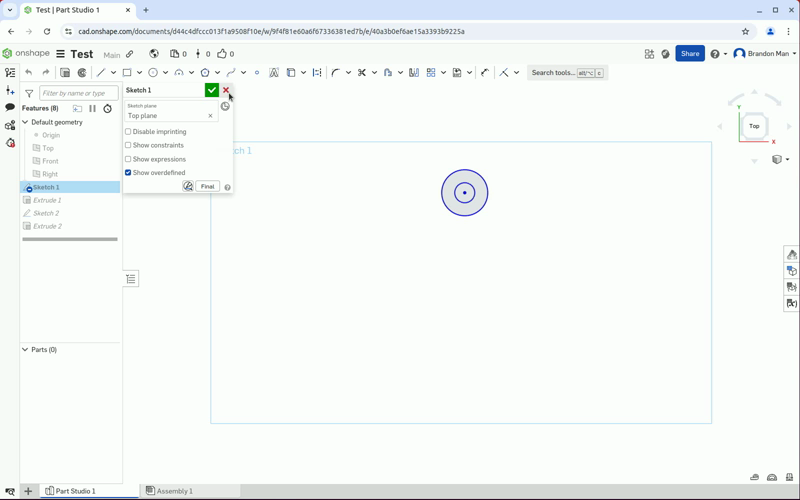
key(shift+s)
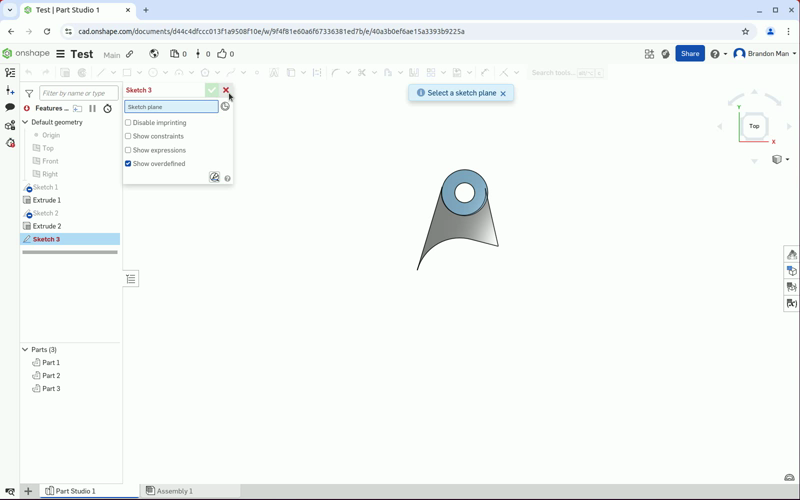
mouse_move(73, 150)
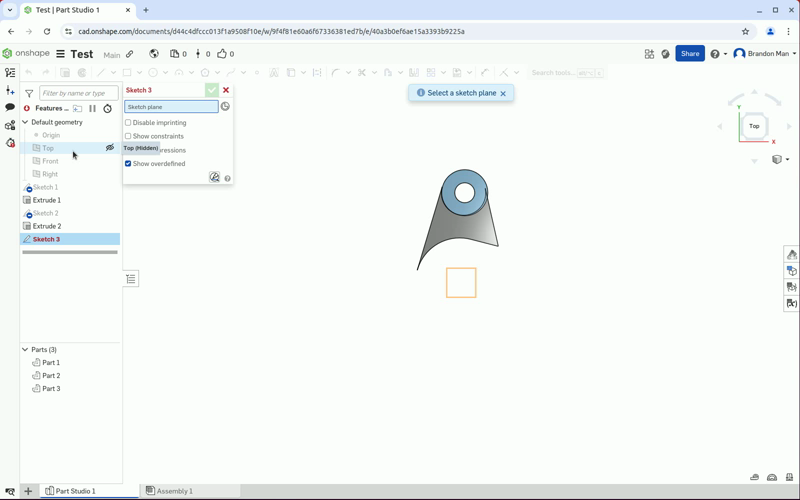
click(73, 150)
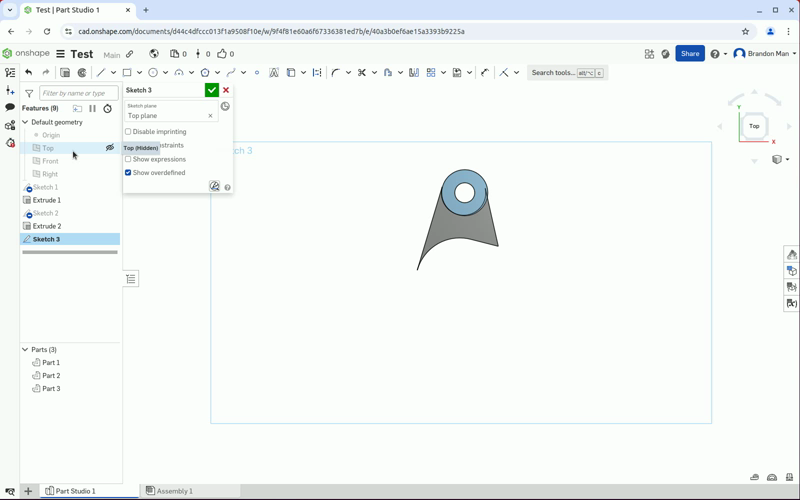
mouse_move(73, 352)
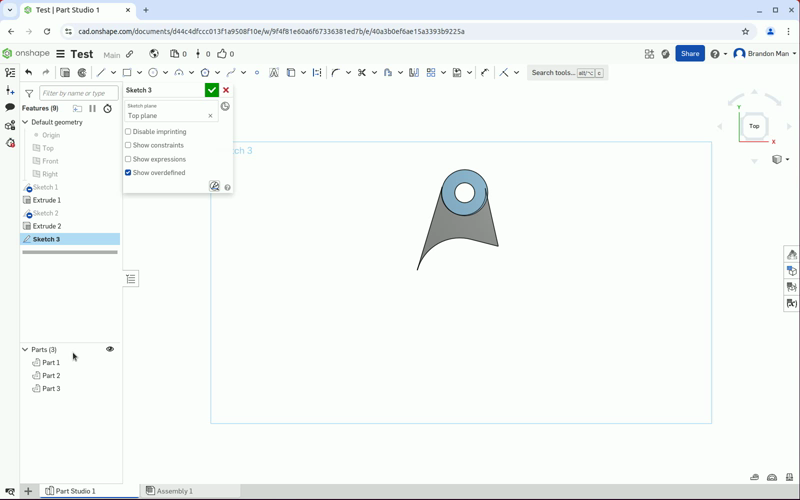
key(y)
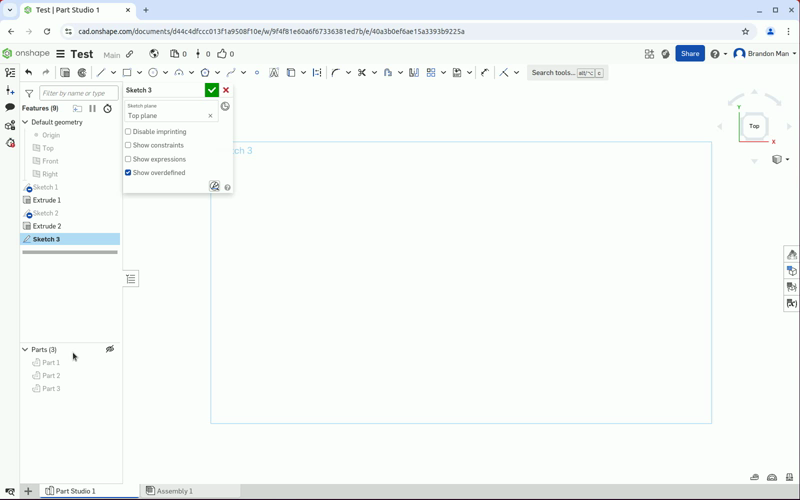
key(a)
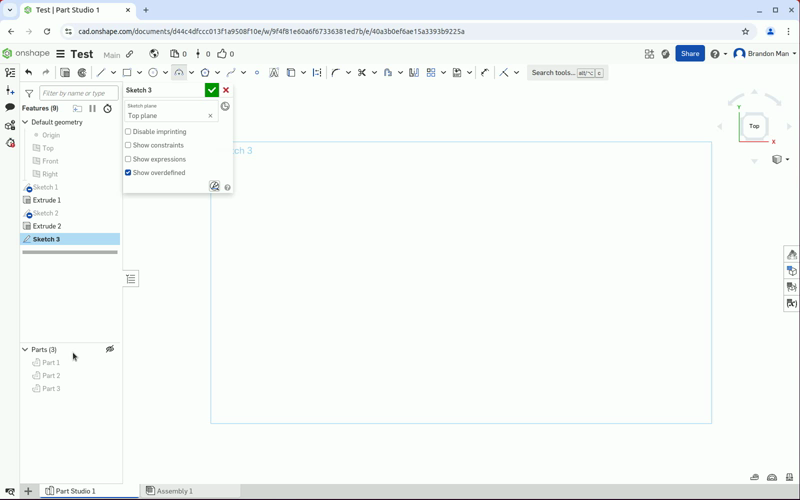
key_down(shift)
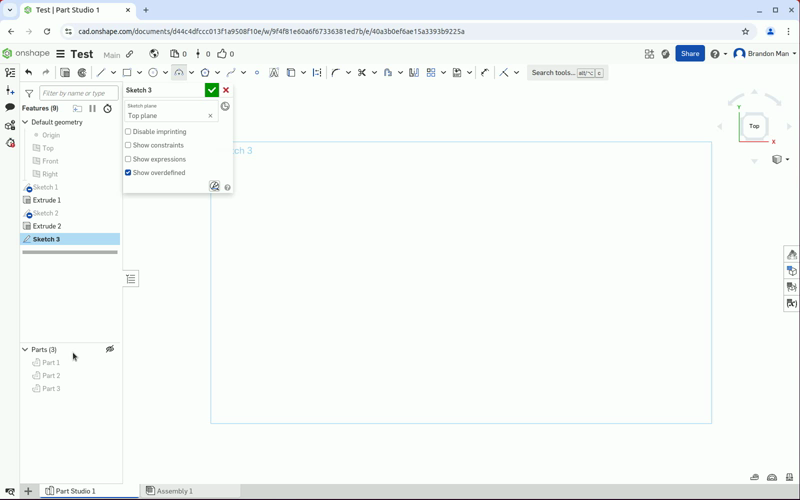
mouse_move(472, 239)
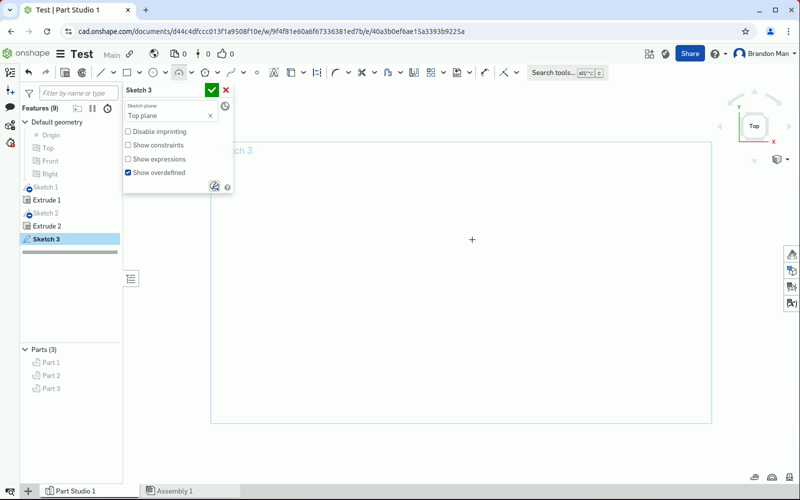
click(472, 239)
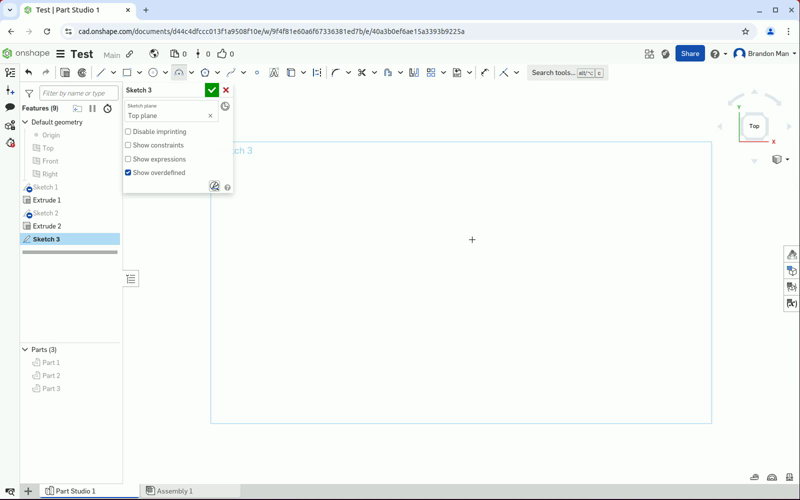
key_up(shift)
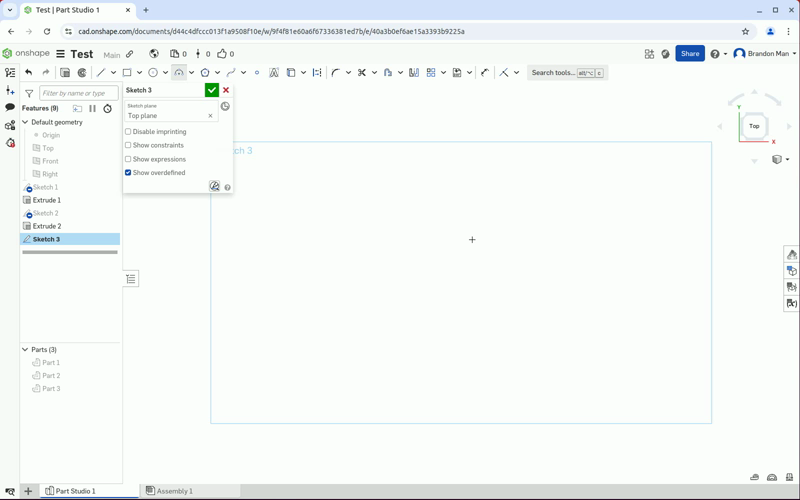
key_down(shift)
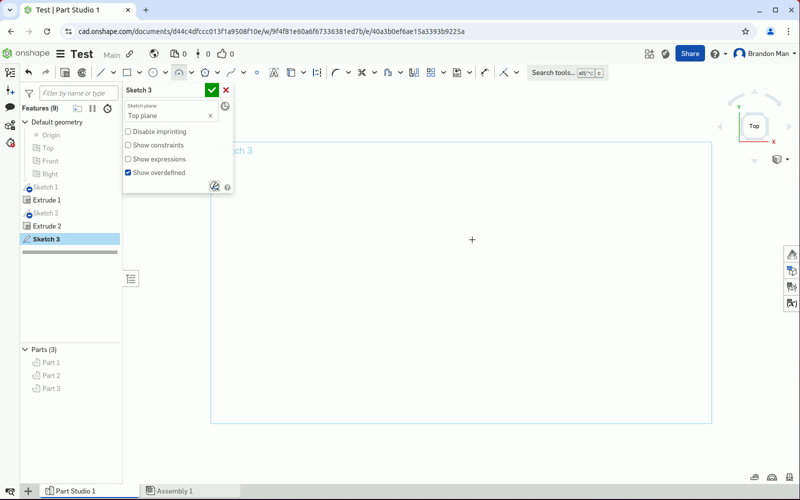
mouse_move(506, 274)
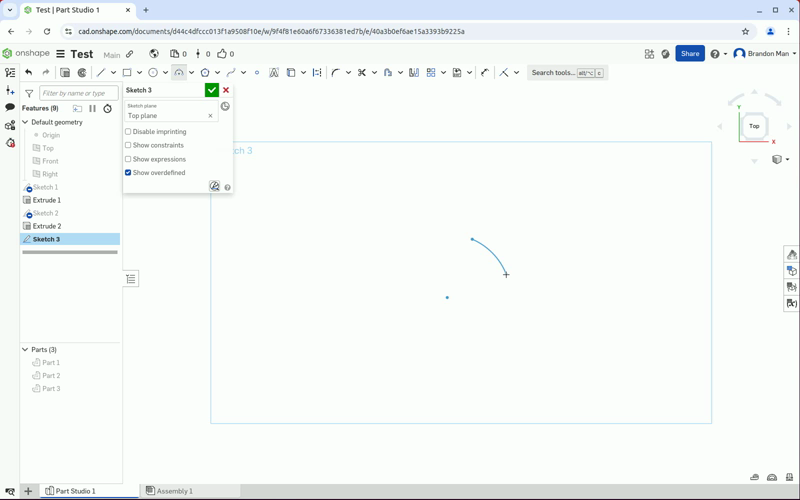
click(506, 274)
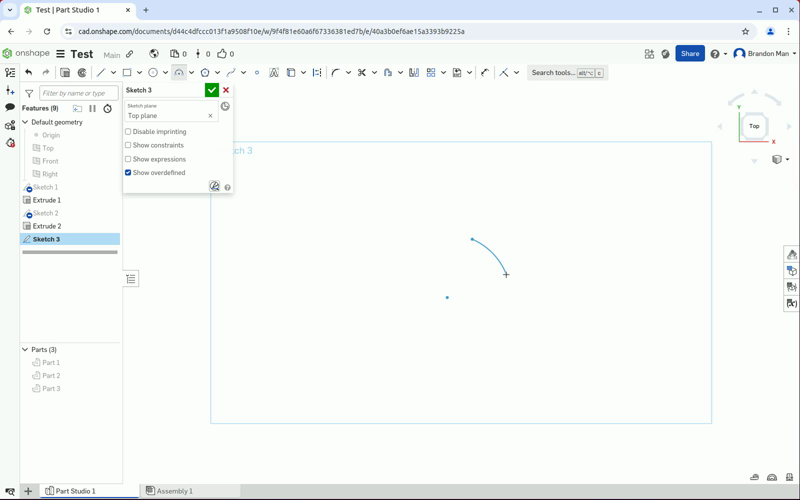
mouse_move(494, 252)
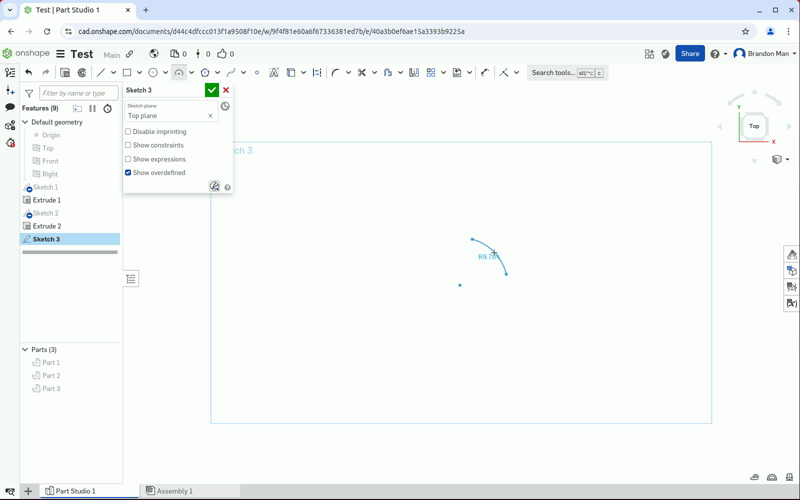
click(494, 252)
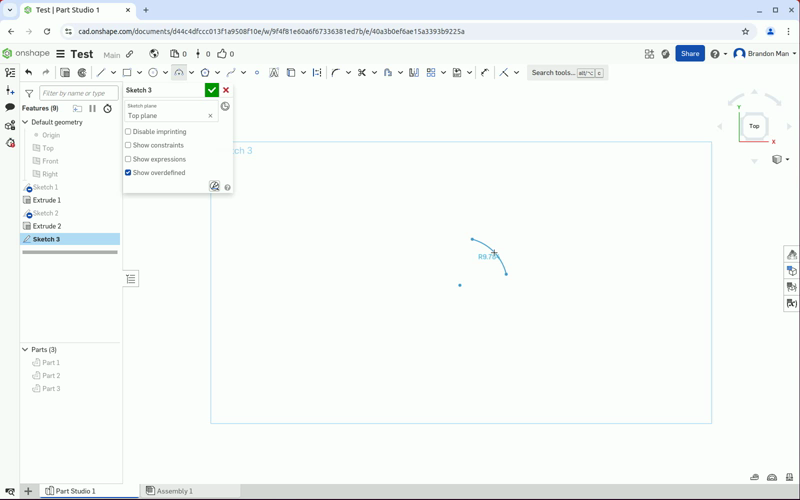
key_up(shift)
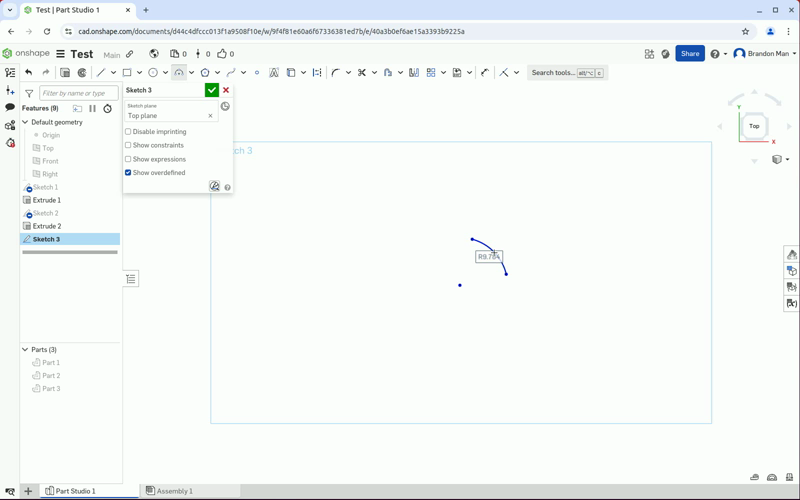
key(esc)
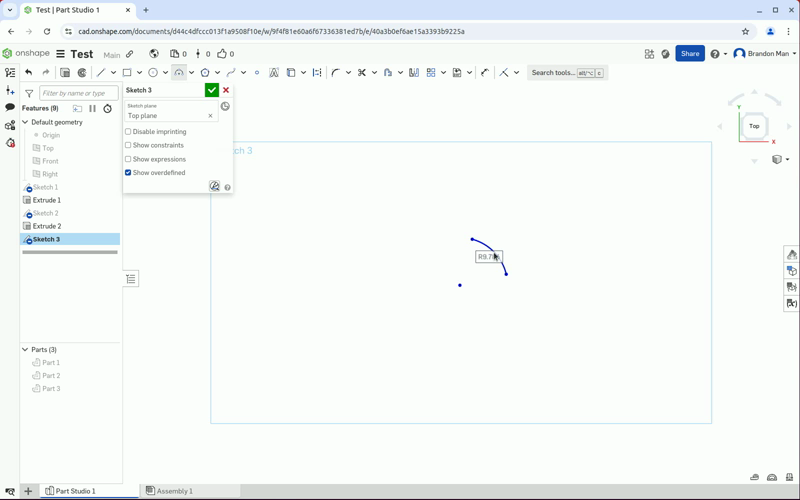
key(l)
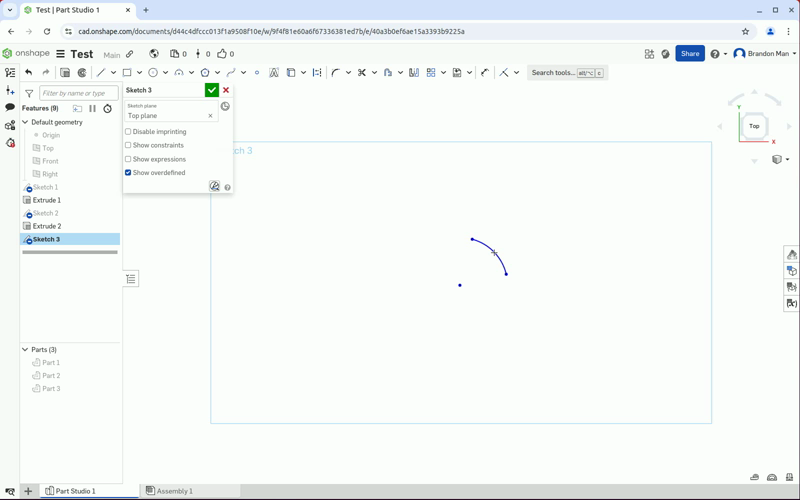
mouse_move(506, 274)
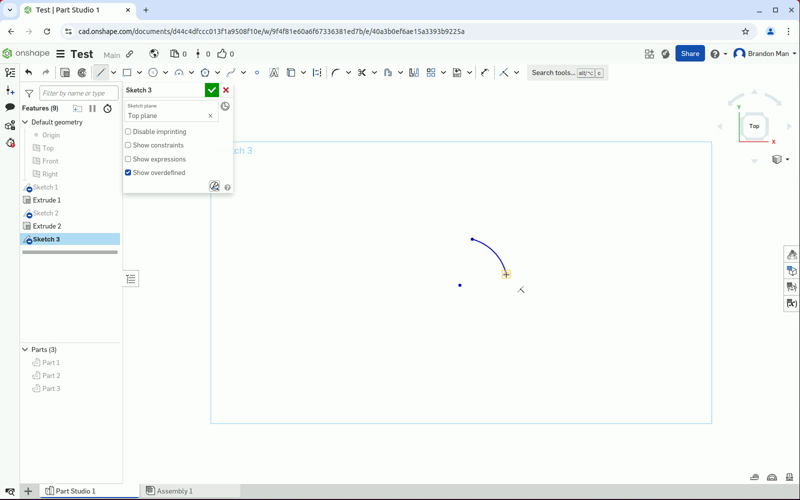
click(506, 274)
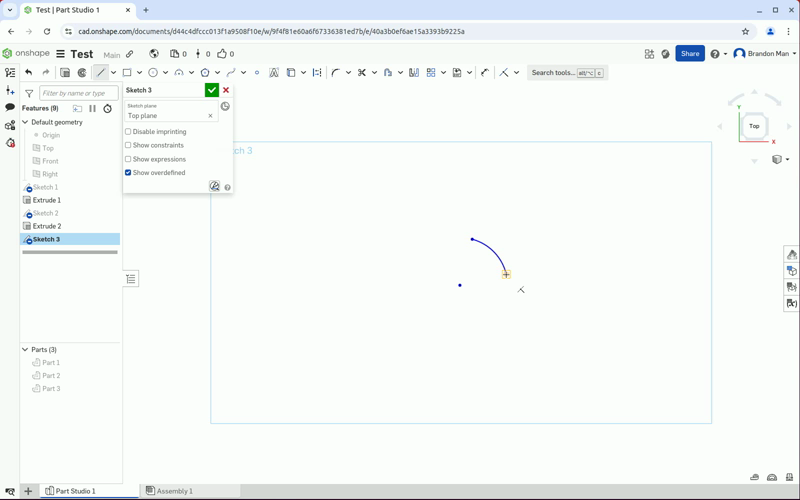
key_down(shift)
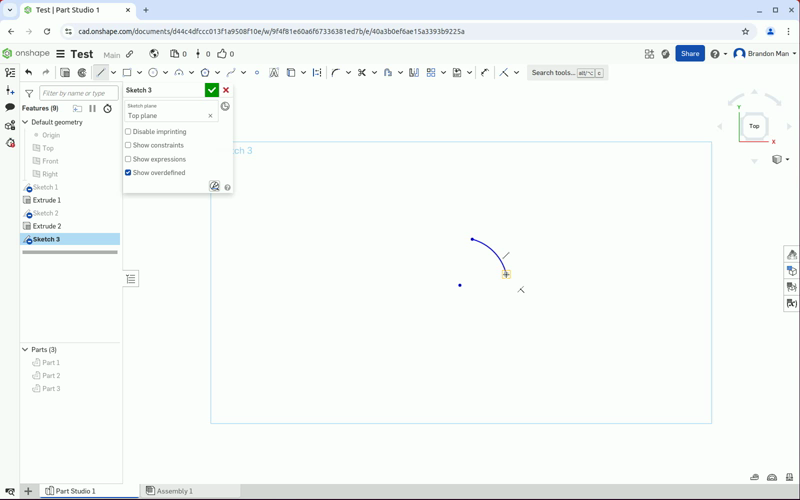
mouse_move(536, 274)
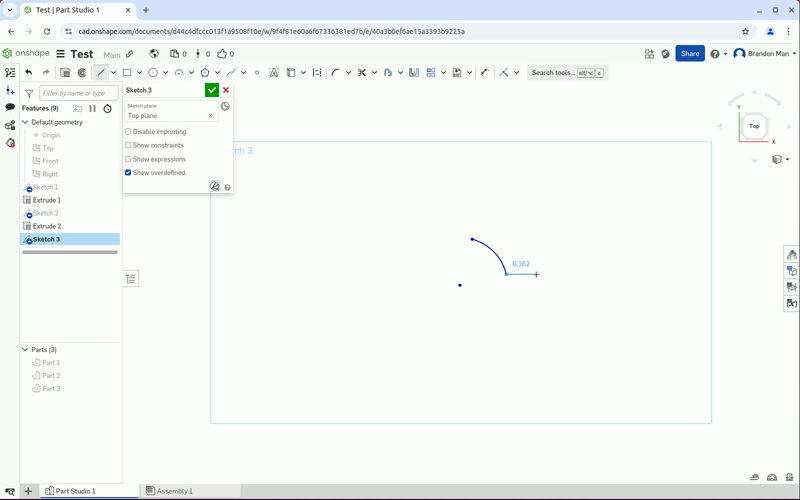
mouse_move(500, 246)
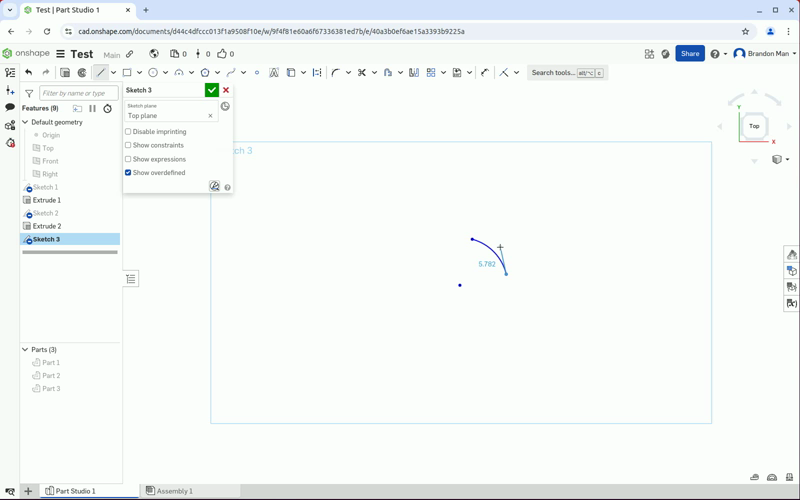
click(500, 246)
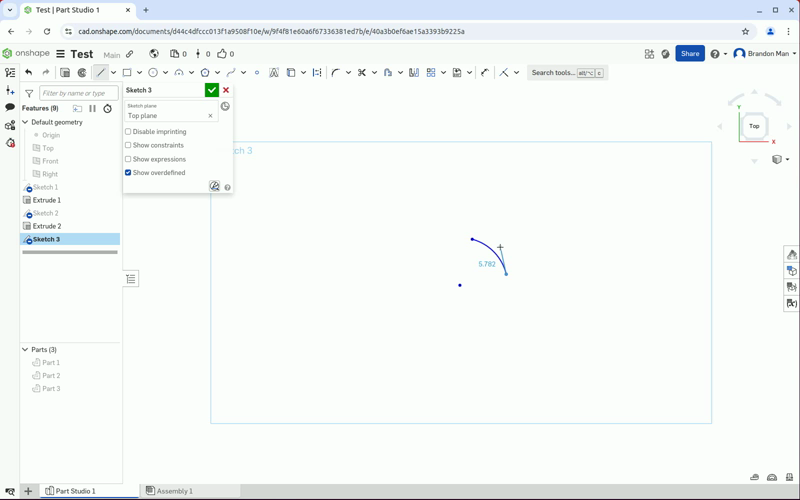
key_up(shift)
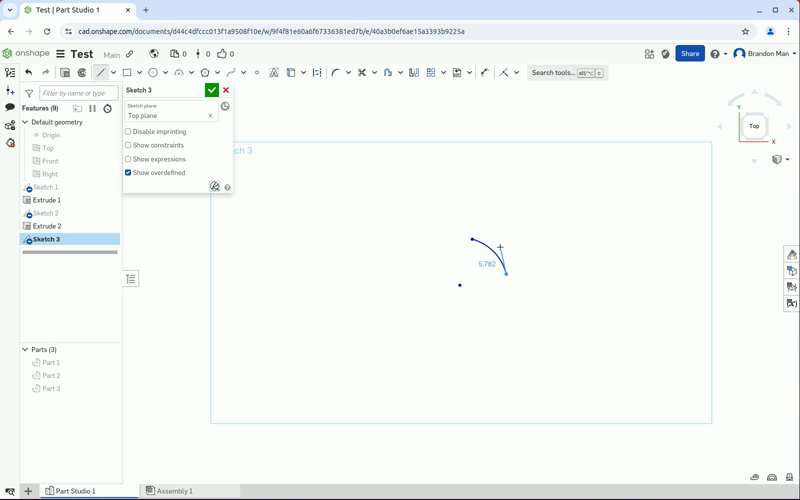
mouse_move(530, 246)
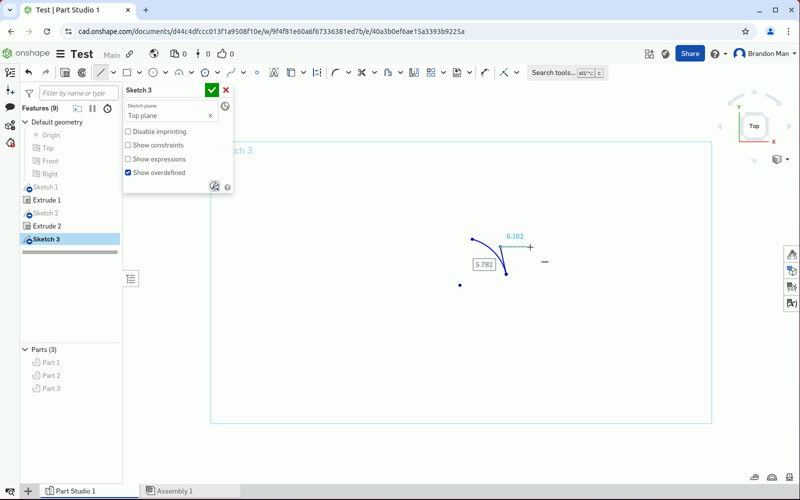
key_down(shift)
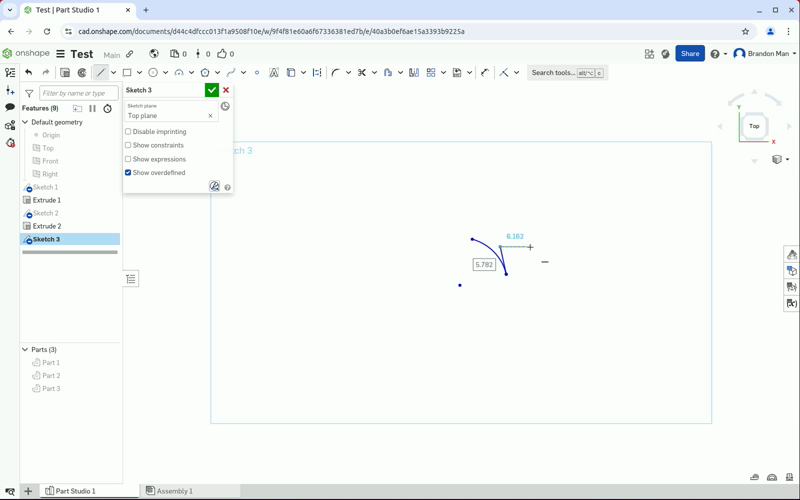
mouse_move(472, 239)
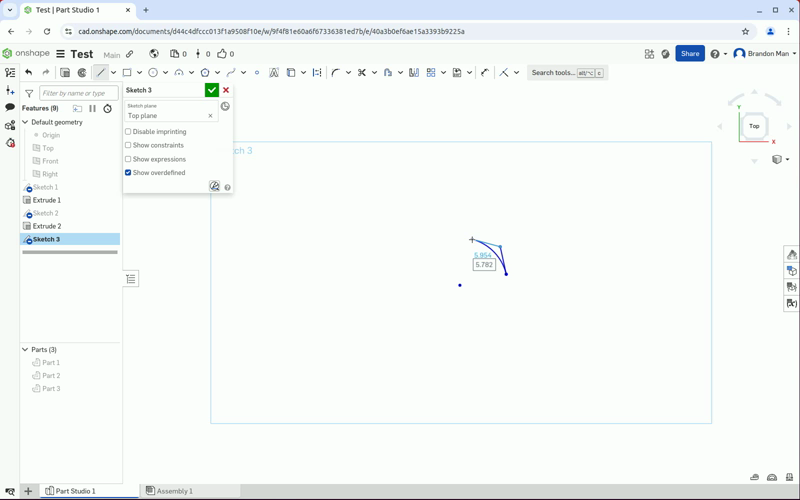
key_up(shift)
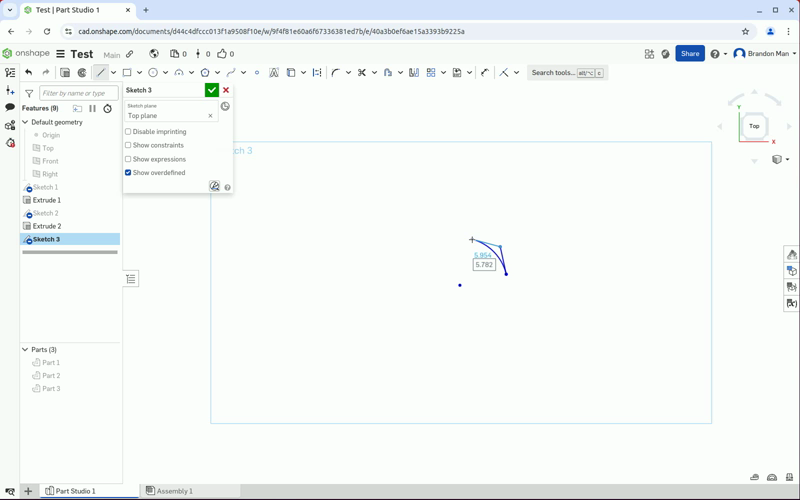
click(472, 239)
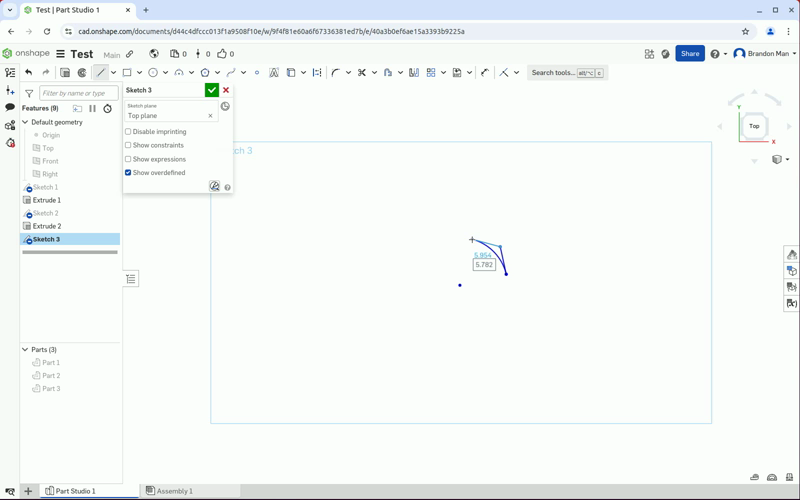
key(esc)
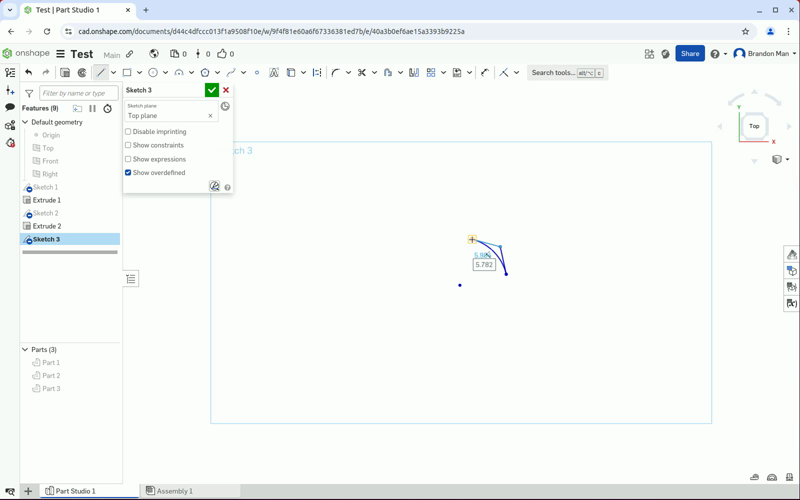
mouse_move(491, 244)
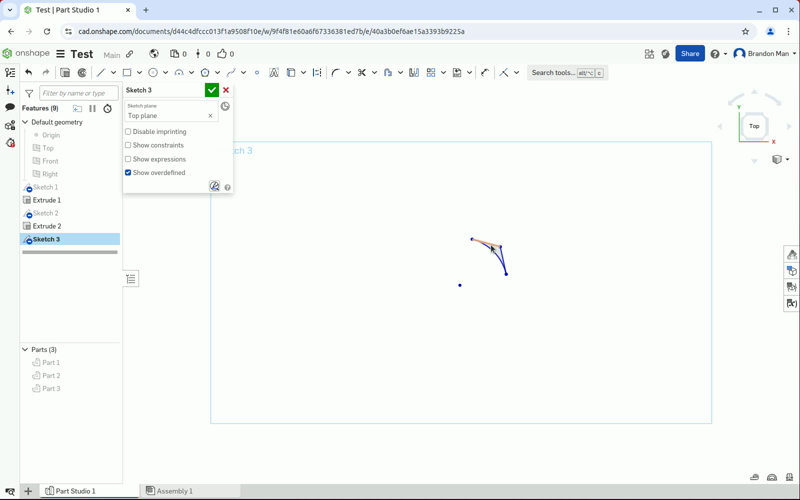
scroll(6)
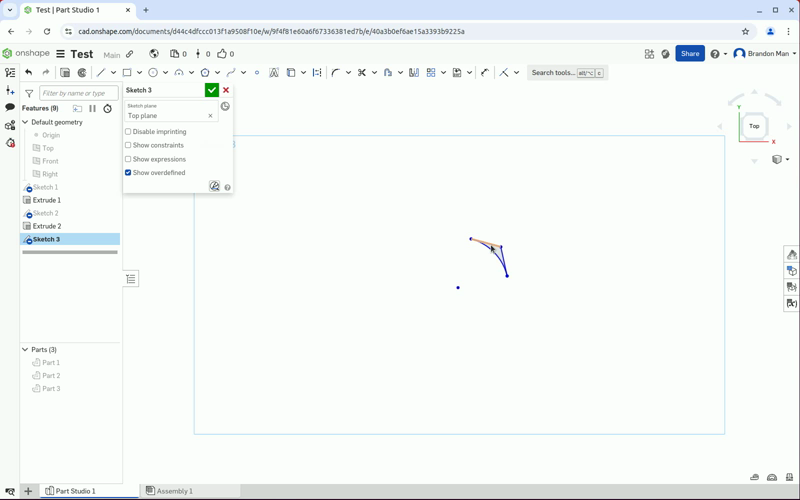
scroll(6)
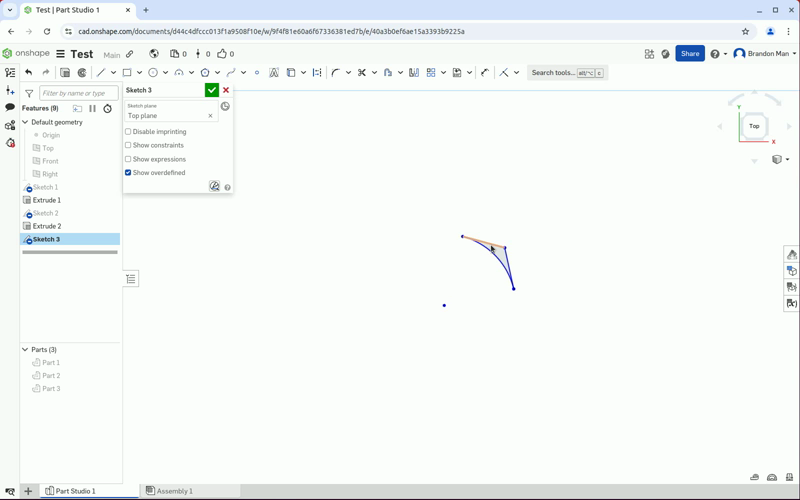
scroll(6)
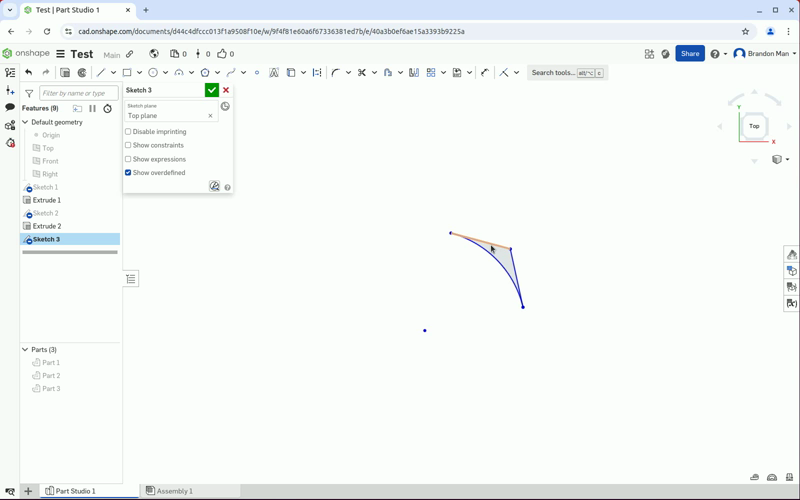
scroll(6)
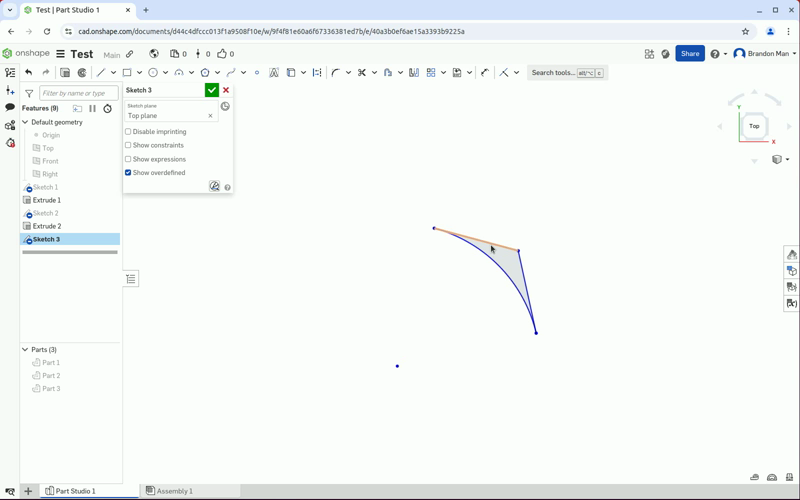
scroll(6)
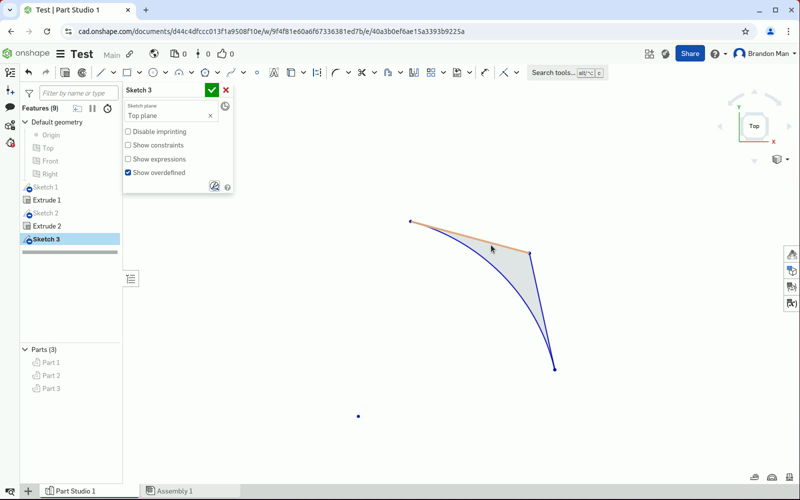
scroll(6)
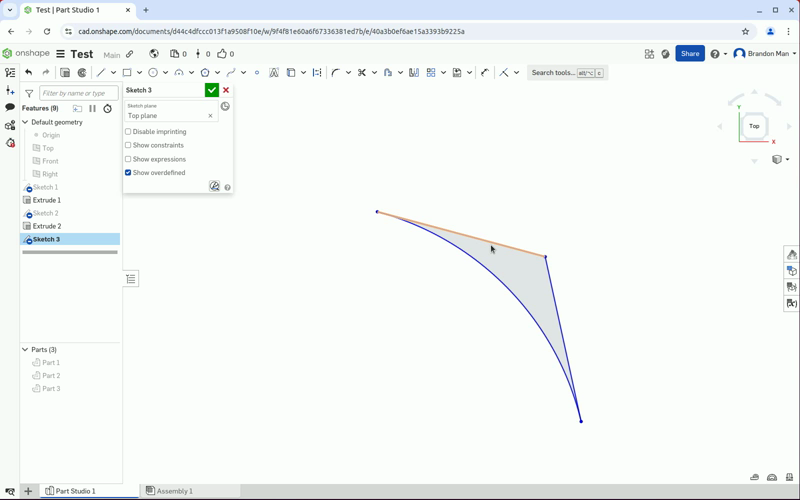
scroll(6)
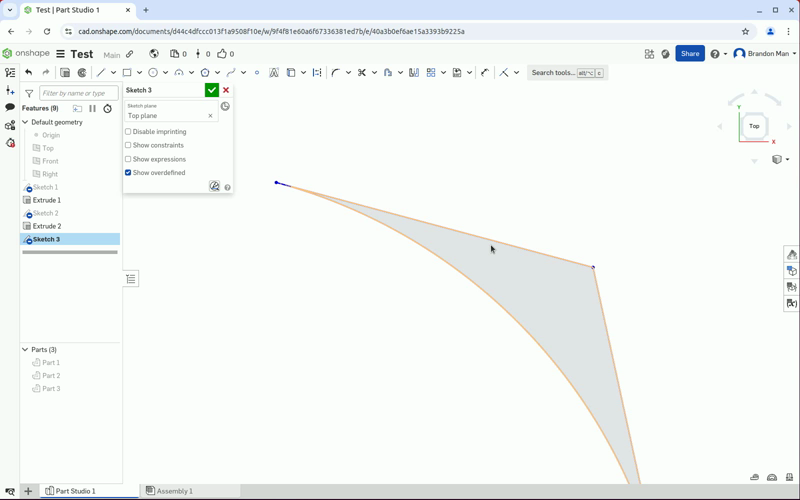
click(491, 244)
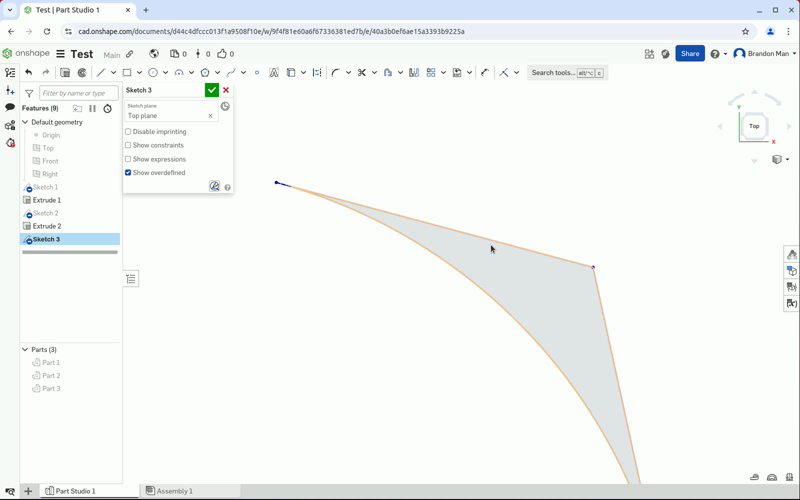
scroll(-6)
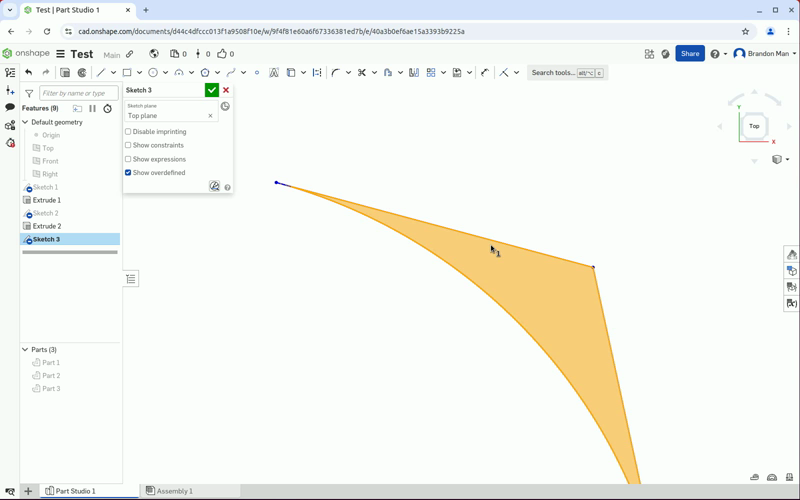
scroll(-6)
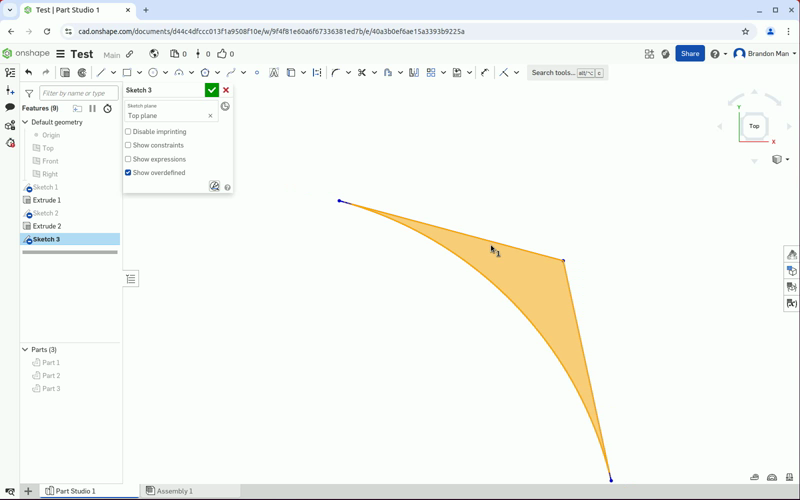
scroll(-6)
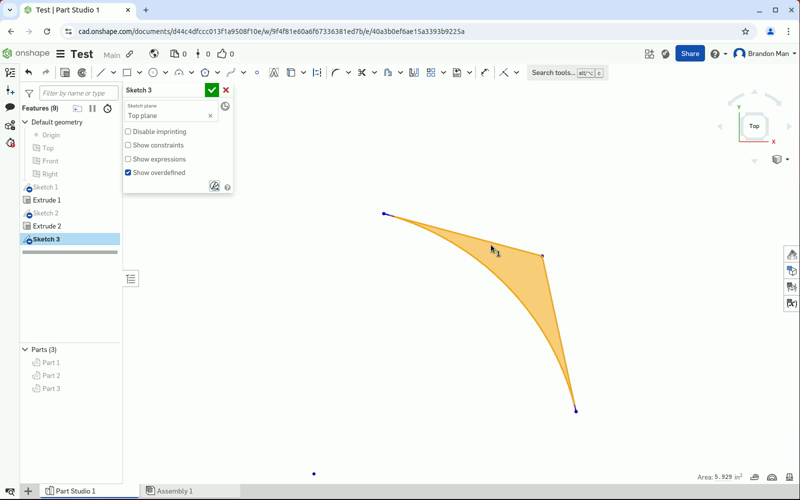
scroll(-6)
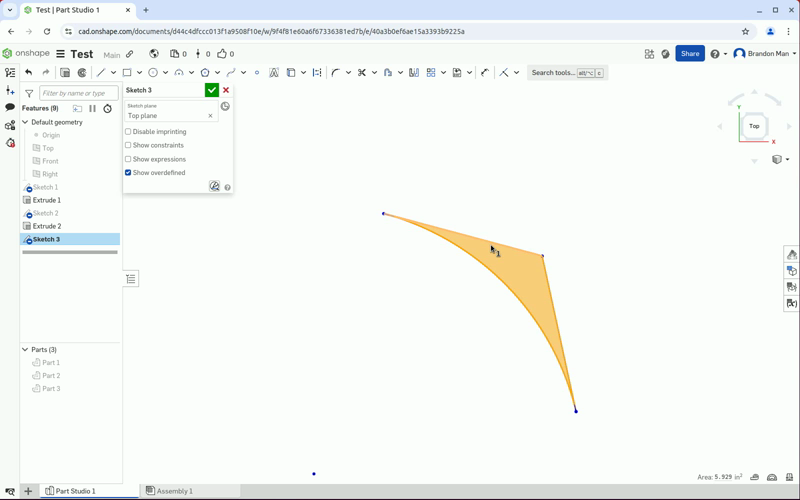
scroll(-6)
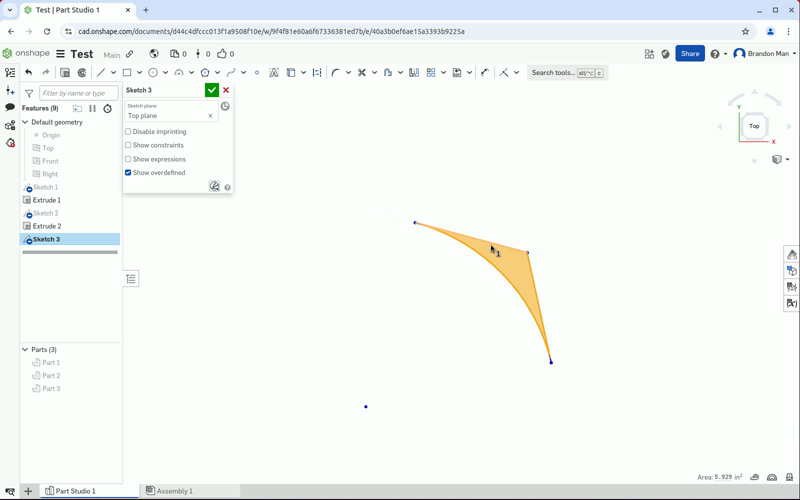
scroll(-6)
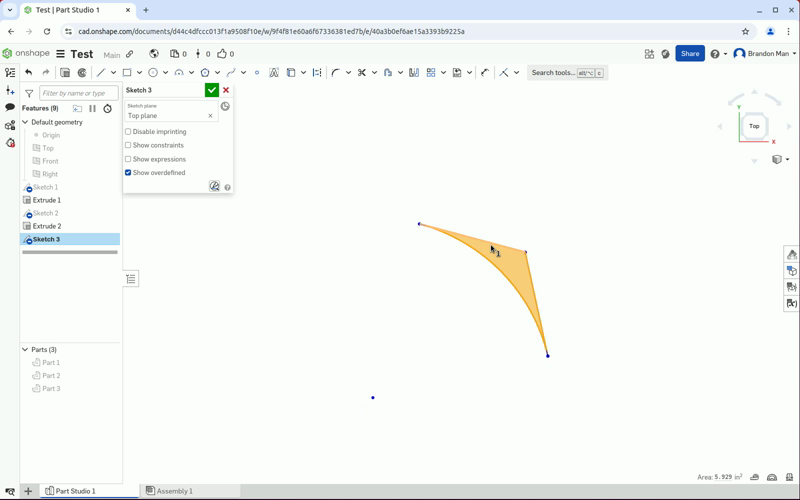
scroll(-6)
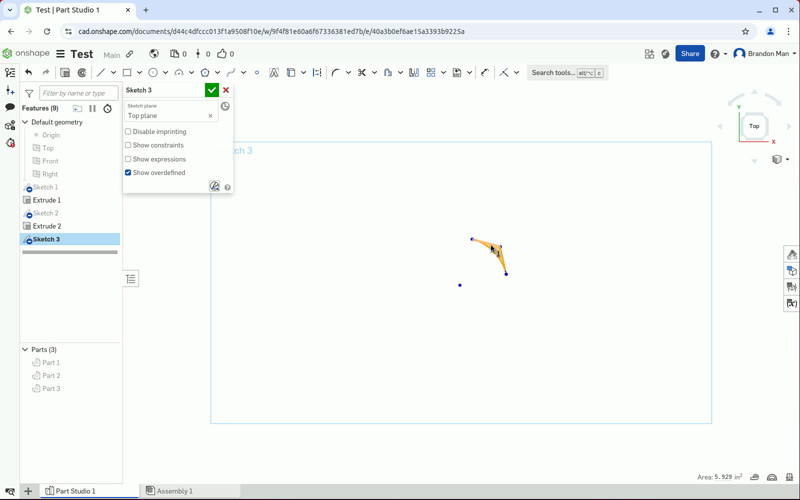
mouse_move(73, 352)
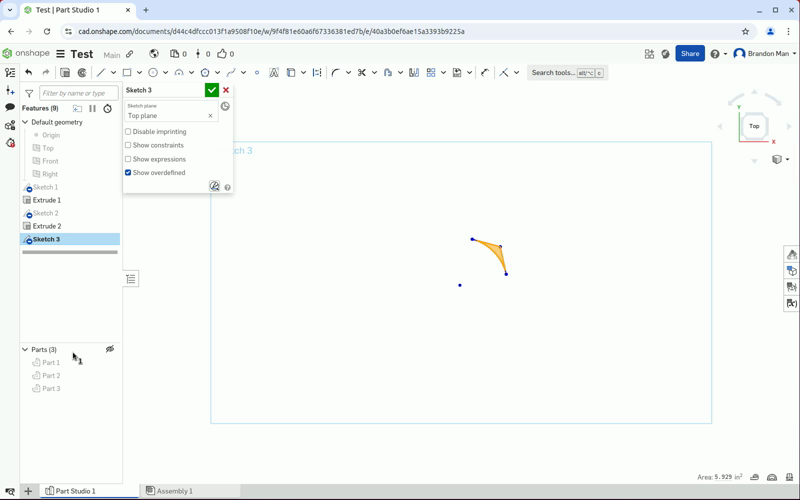
key(shift+y)
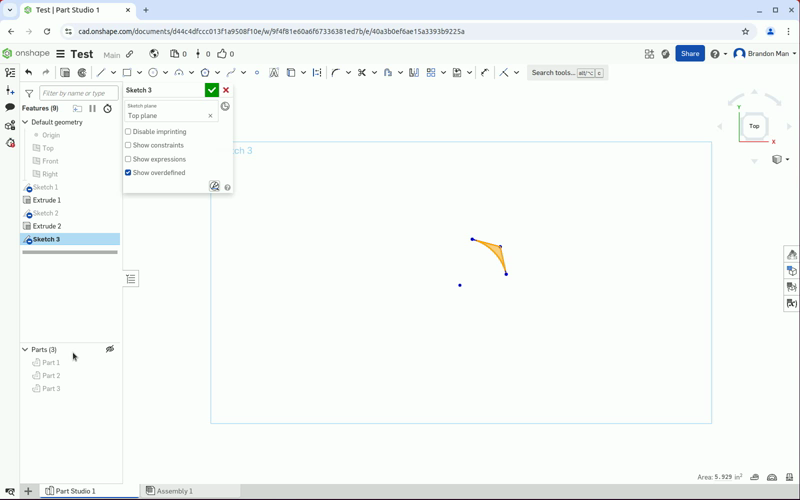
key(shift+e)
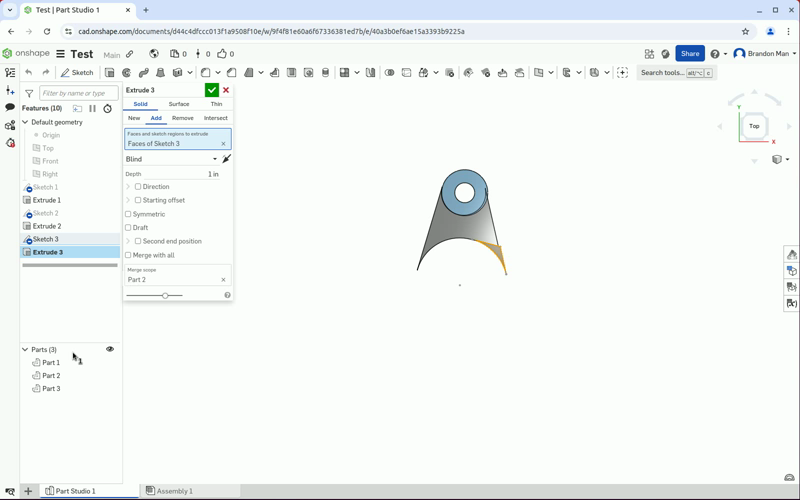
mouse_move(143, 106)
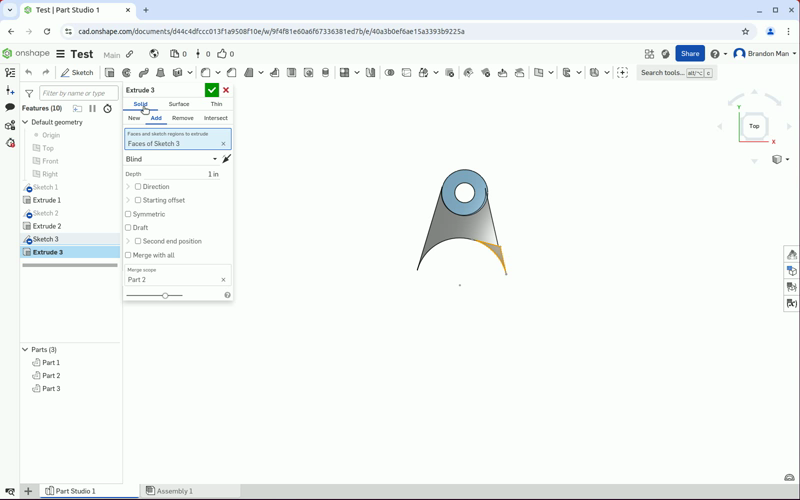
click(143, 106)
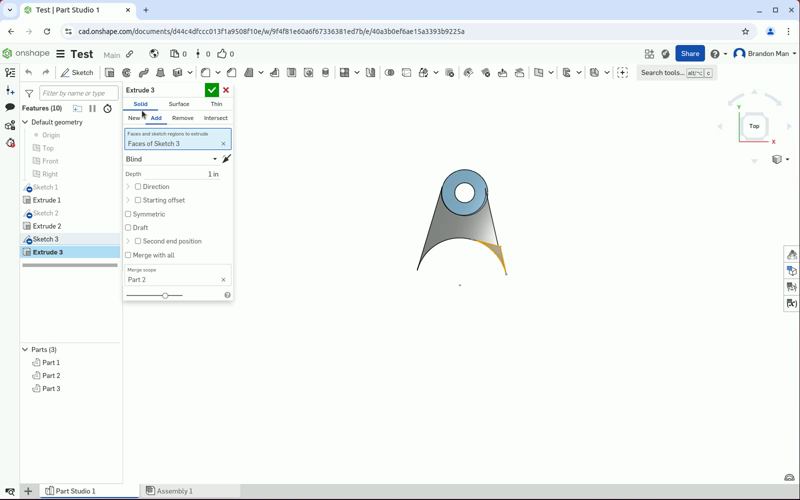
mouse_move(137, 120)
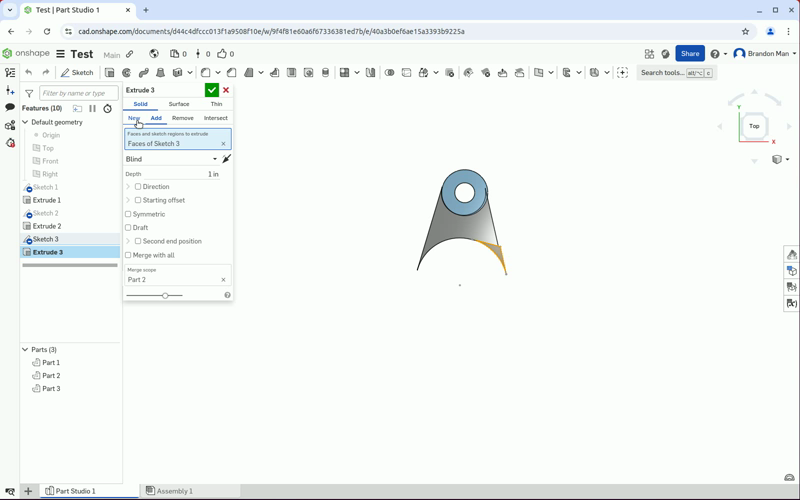
click(137, 120)
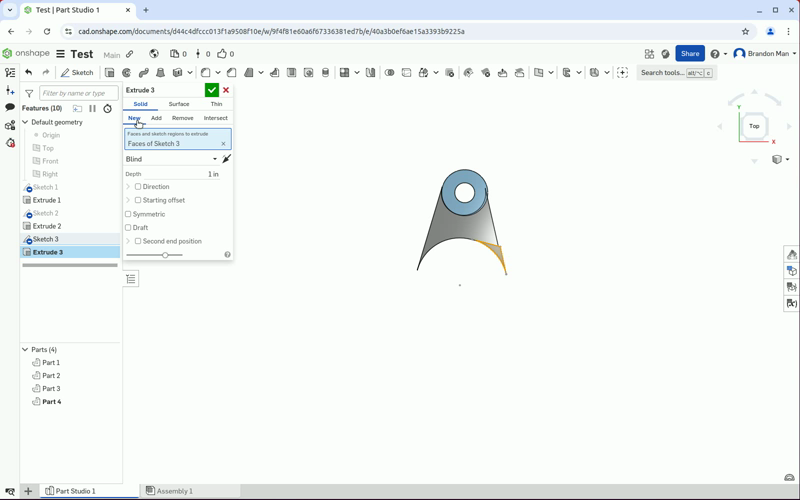
key(tab, 4)
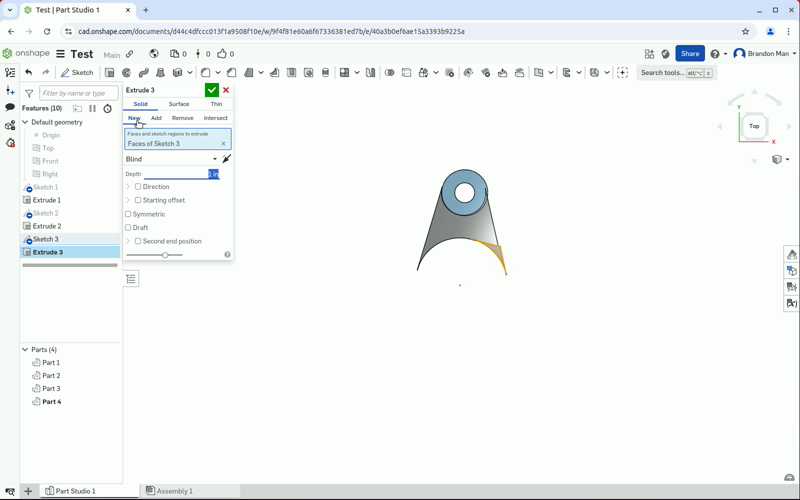
text(8.666)
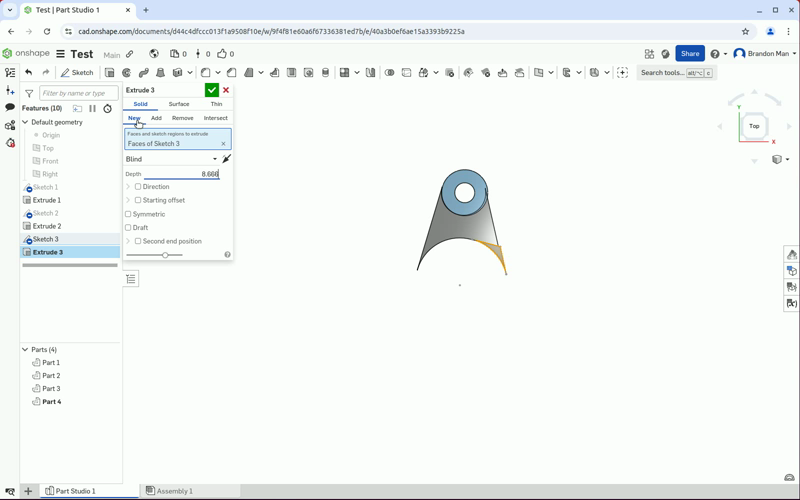
key(enter)
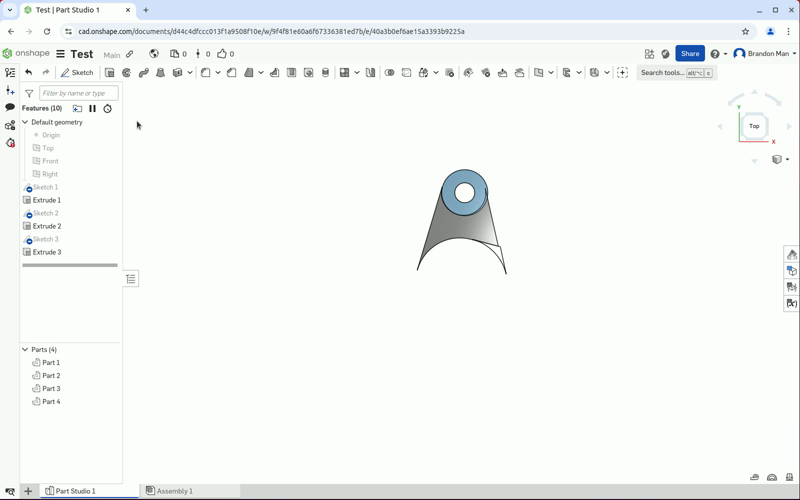
key(shift+h)
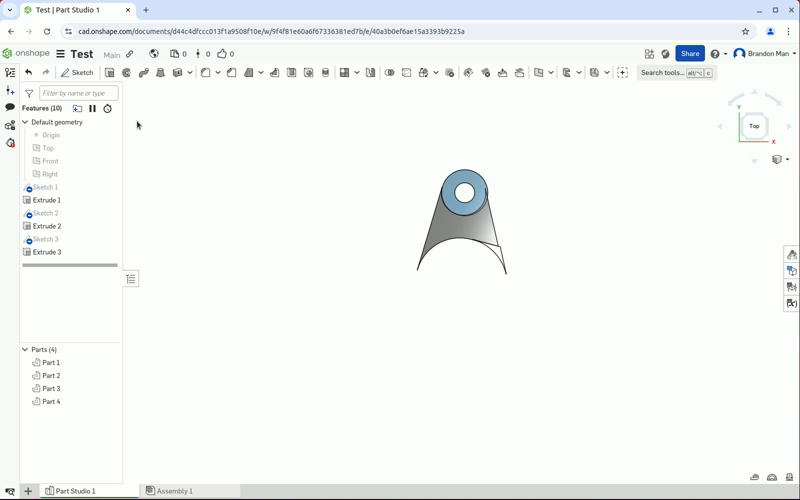
key(shift+h)
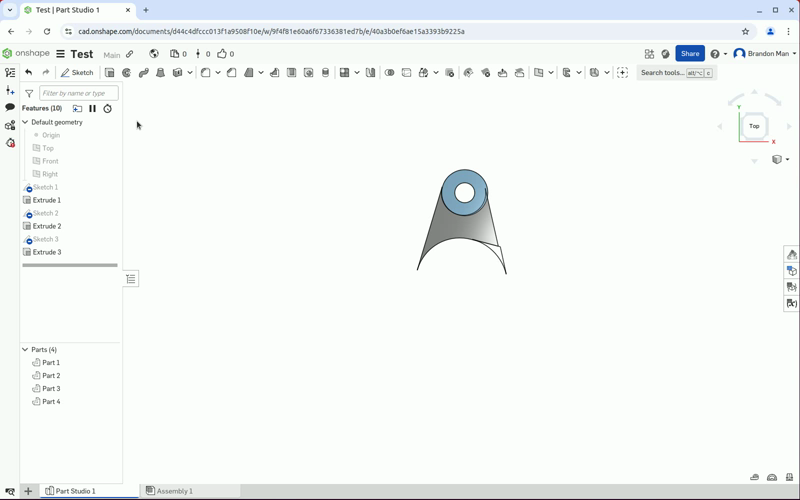
mouse_move(73, 189)
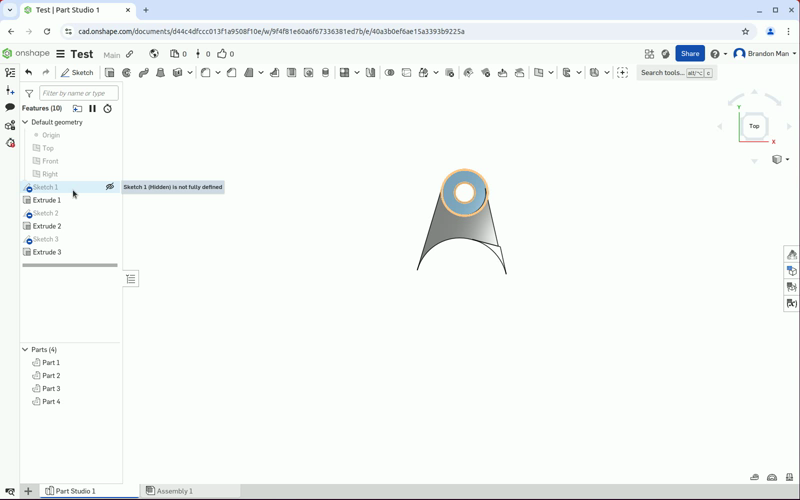
click(73, 189)
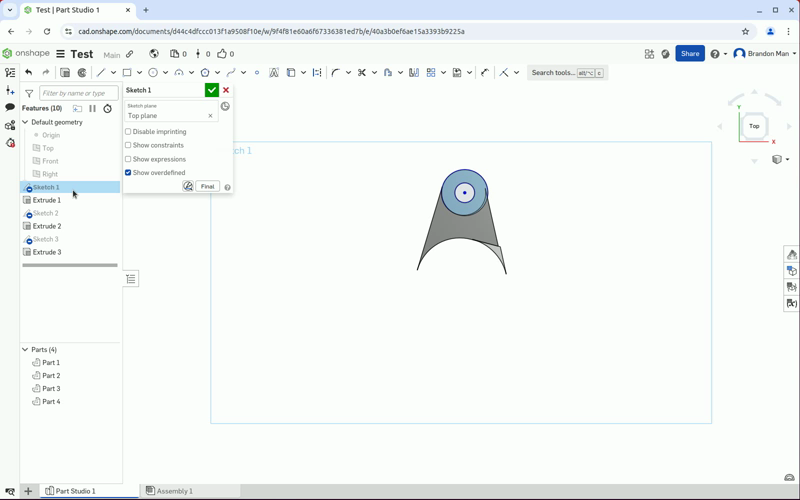
mouse_move(229, 92)
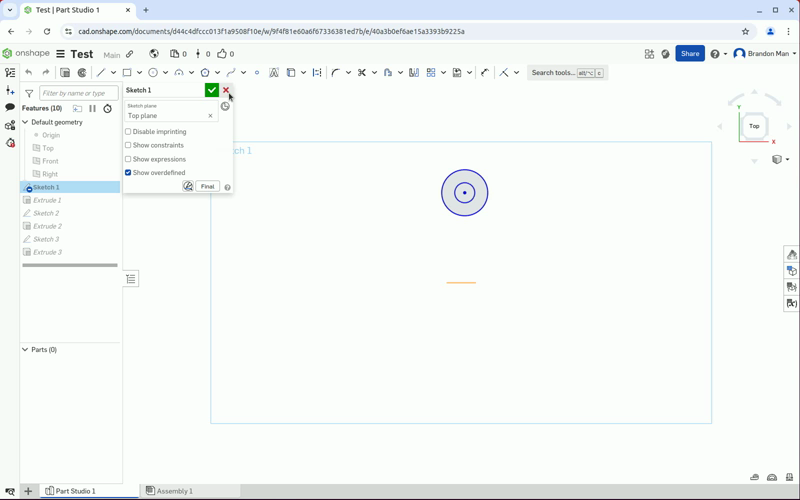
click(229, 92)
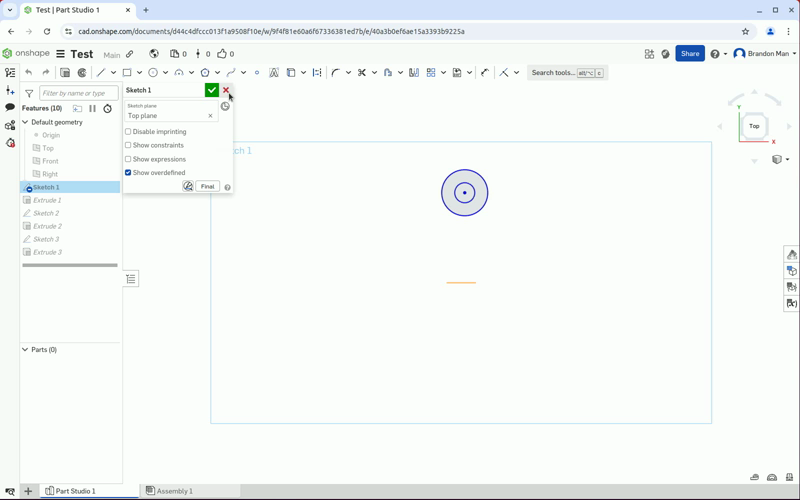
key(shift+s)
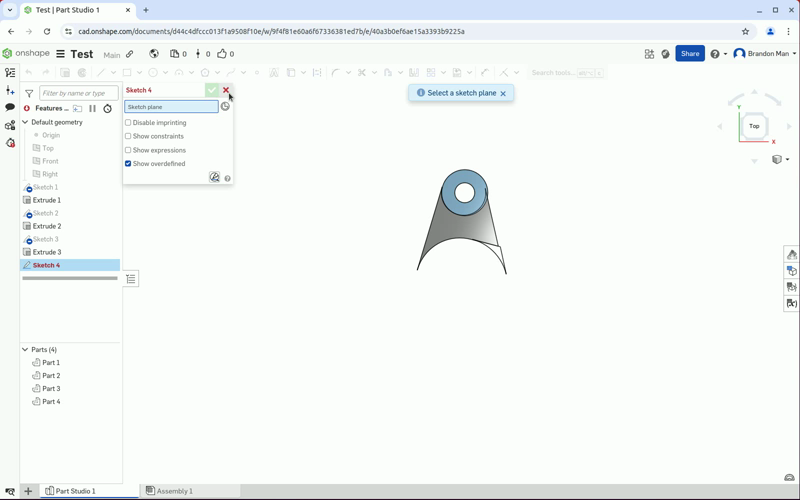
mouse_move(73, 150)
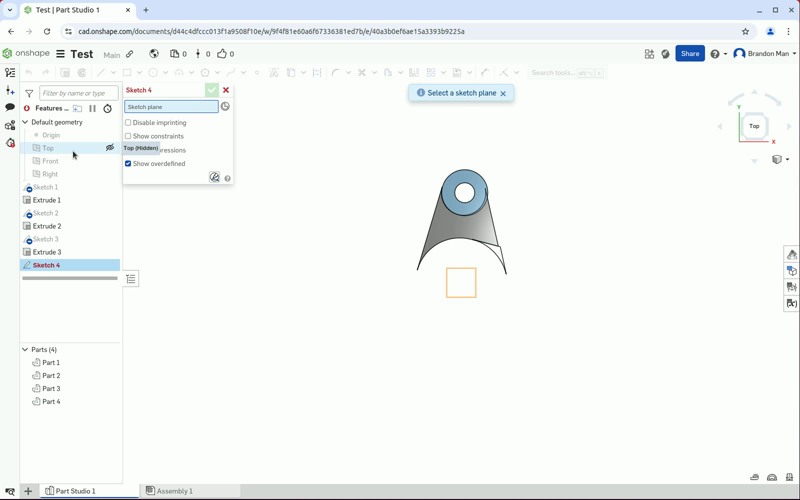
click(73, 150)
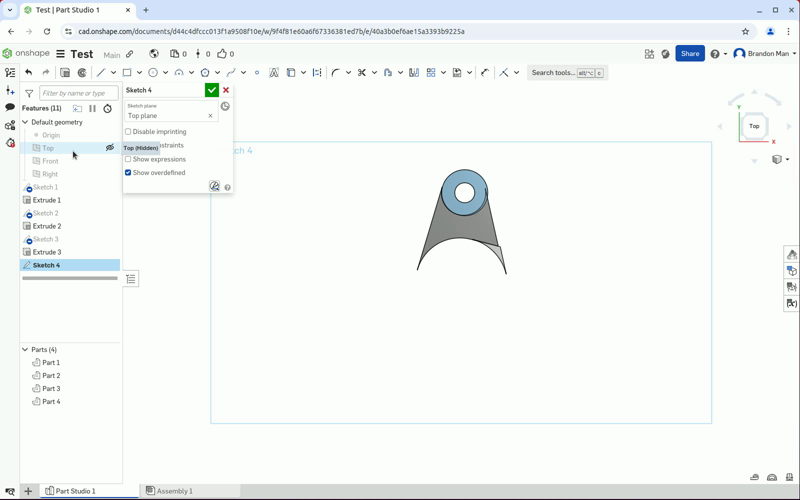
mouse_move(73, 352)
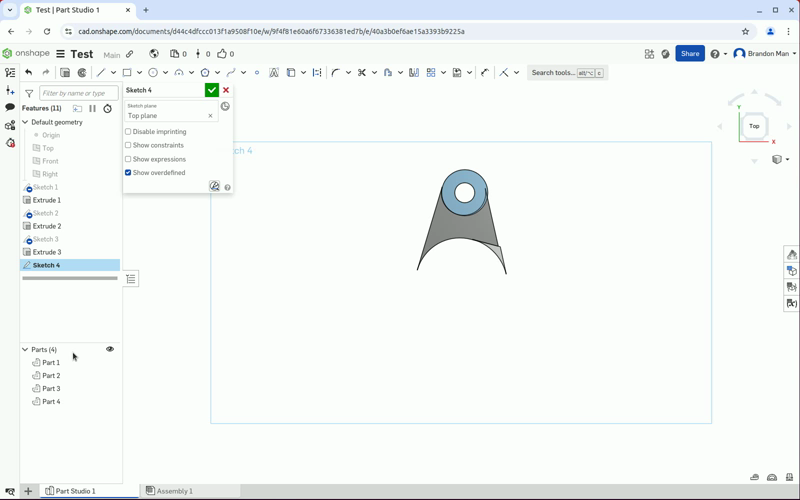
key(y)
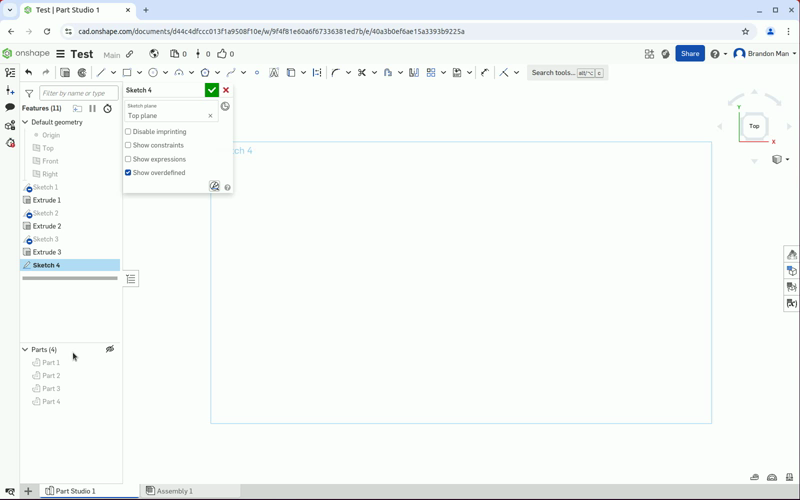
key(c)
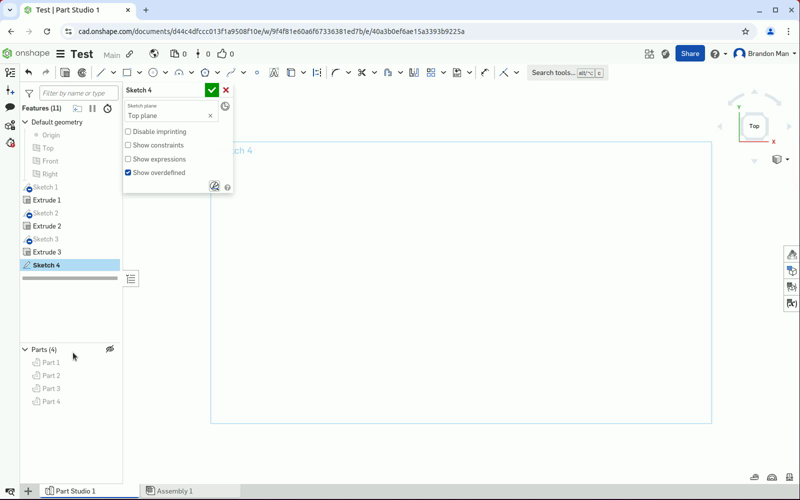
key_down(shift)
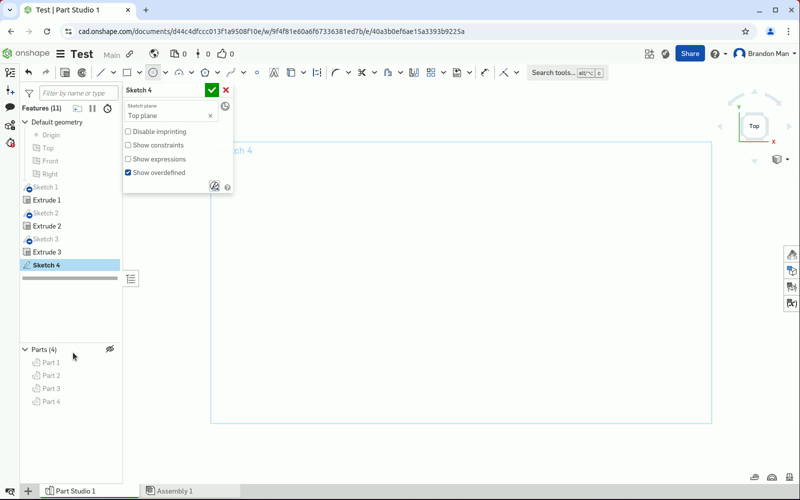
mouse_move(461, 282)
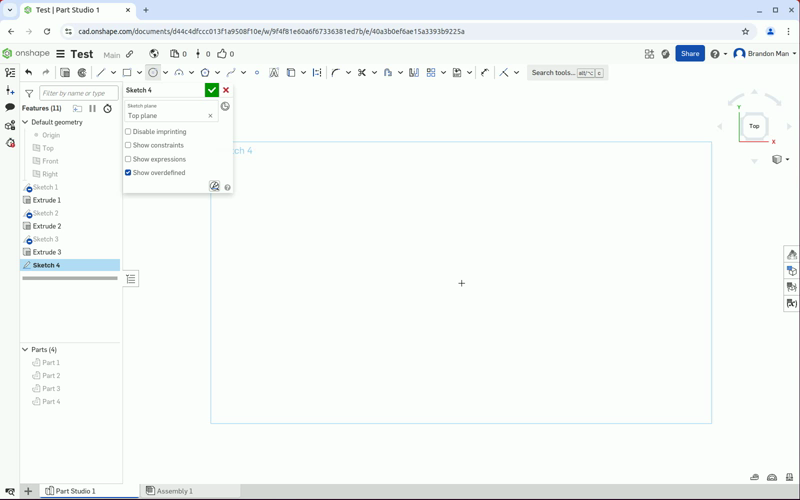
click(461, 282)
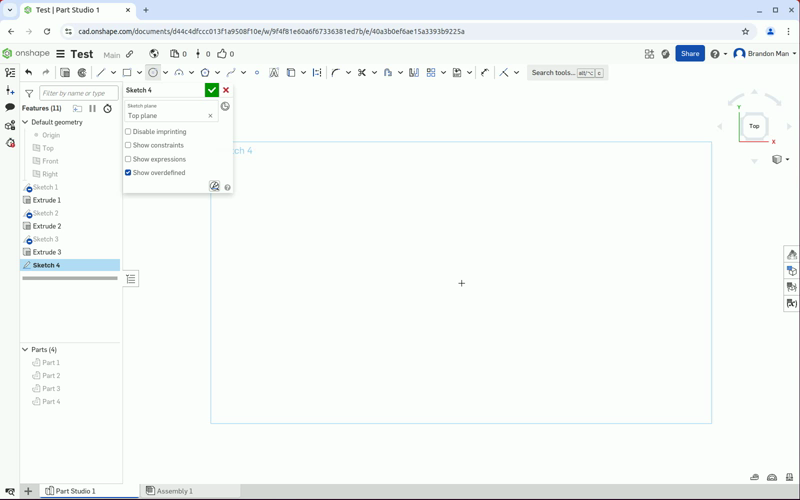
key_up(shift)
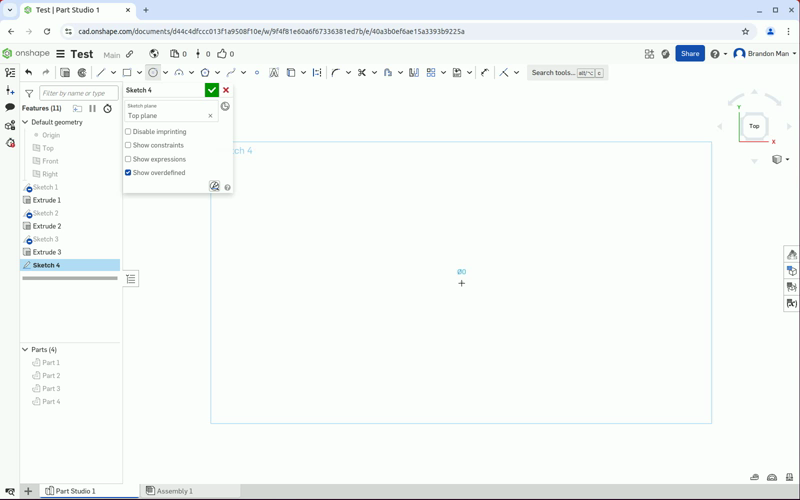
mouse_move(507, 282)
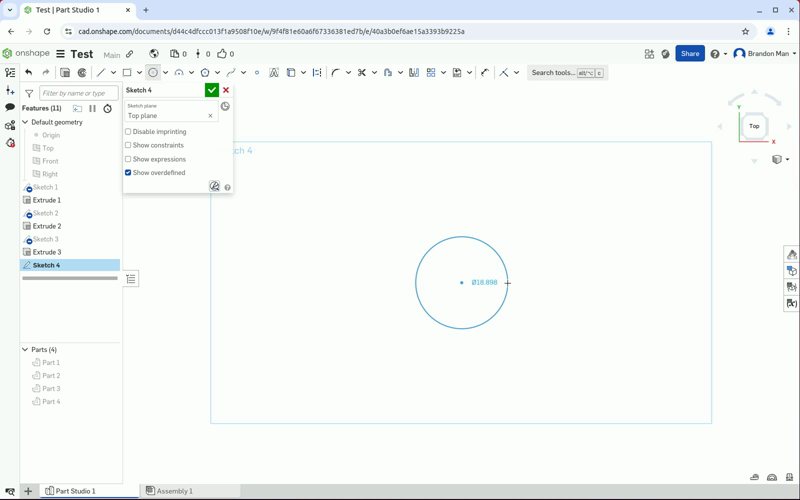
click(507, 282)
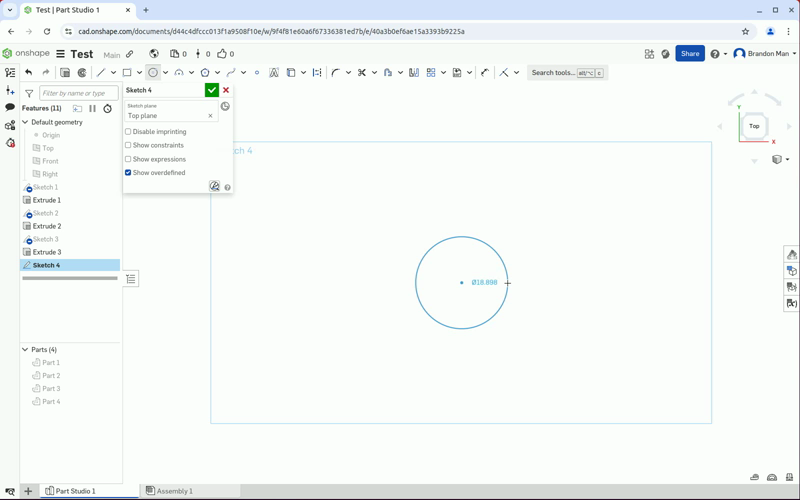
key(esc)
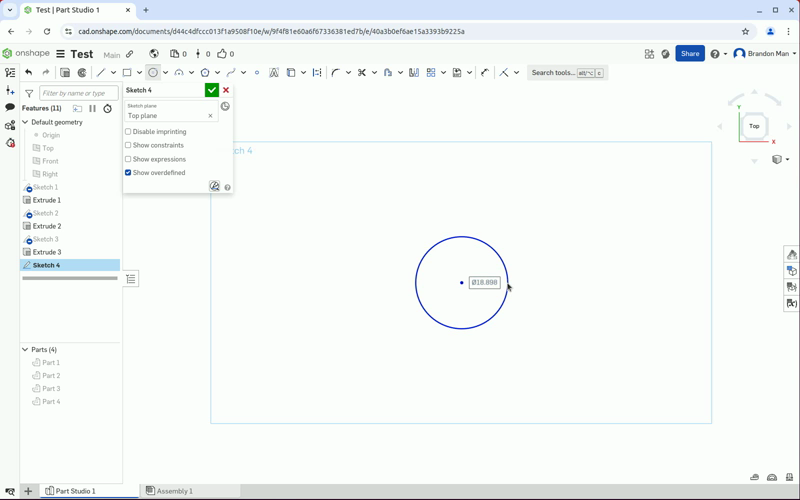
mouse_move(432, 254)
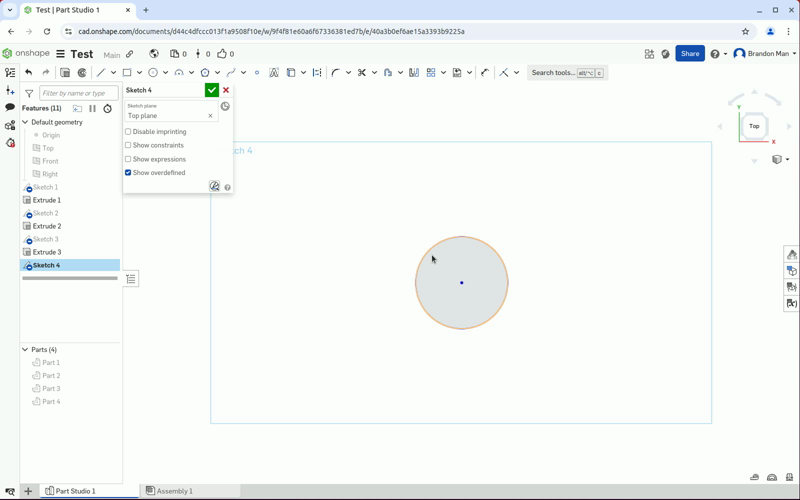
click(432, 254)
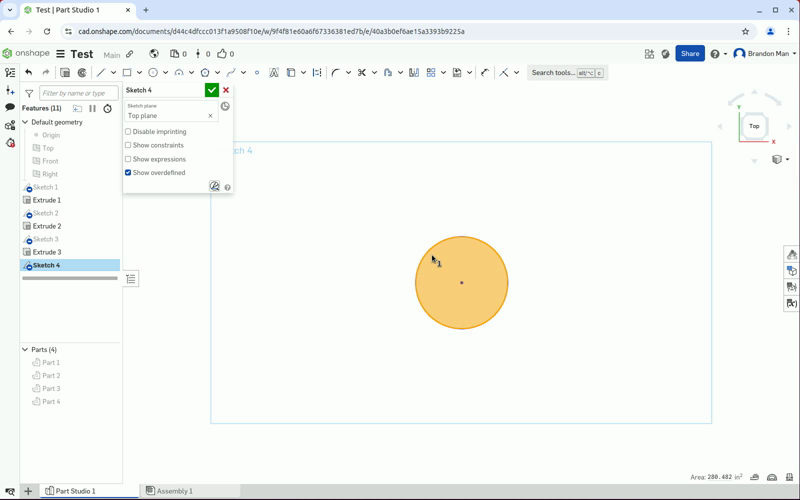
mouse_move(73, 352)
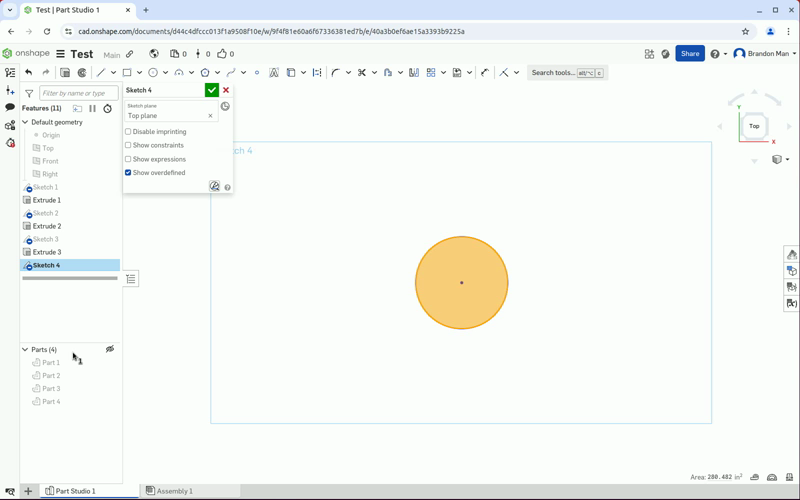
key(shift+y)
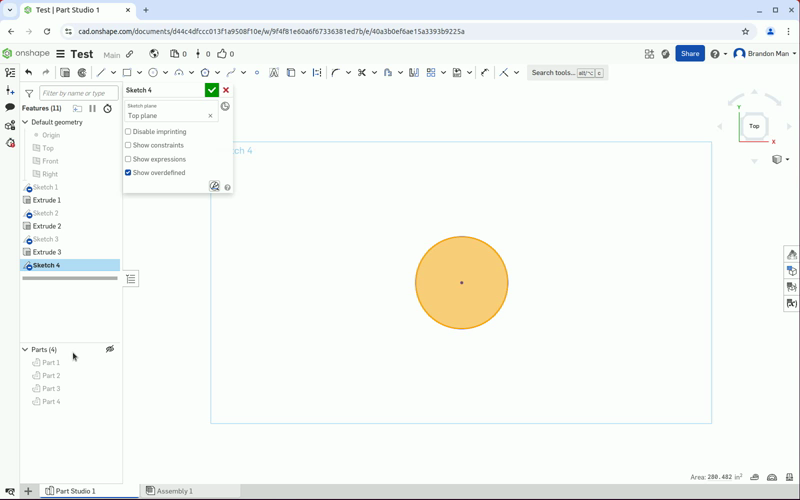
key(shift+e)
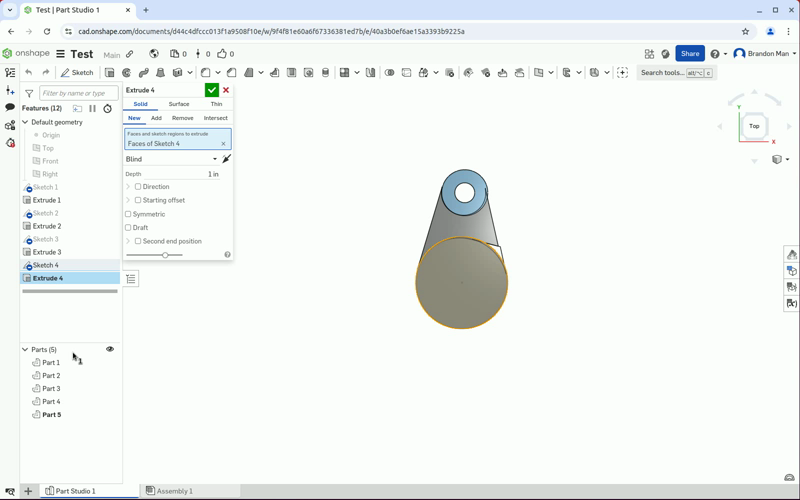
mouse_move(143, 106)
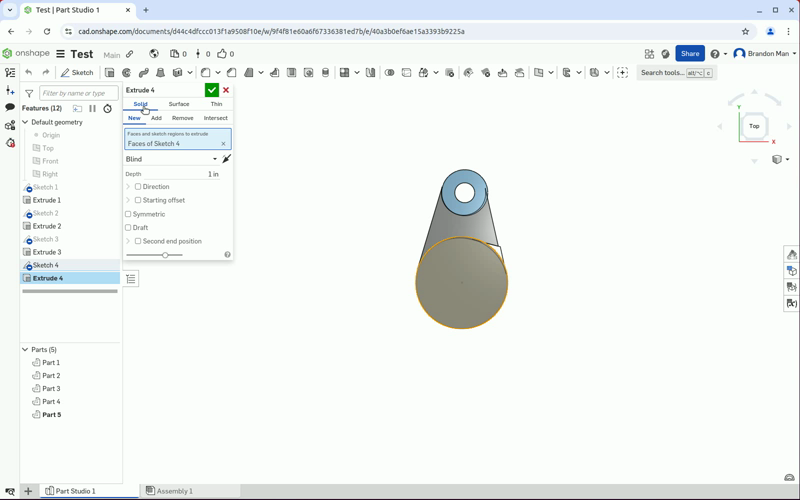
click(143, 106)
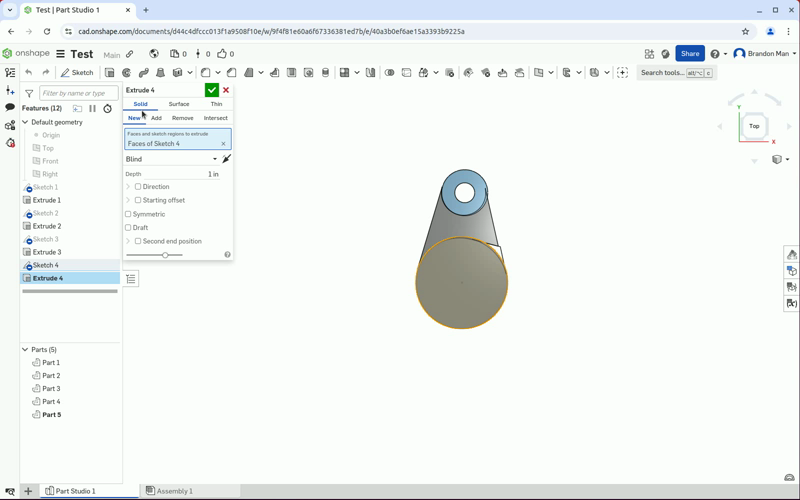
mouse_move(137, 120)
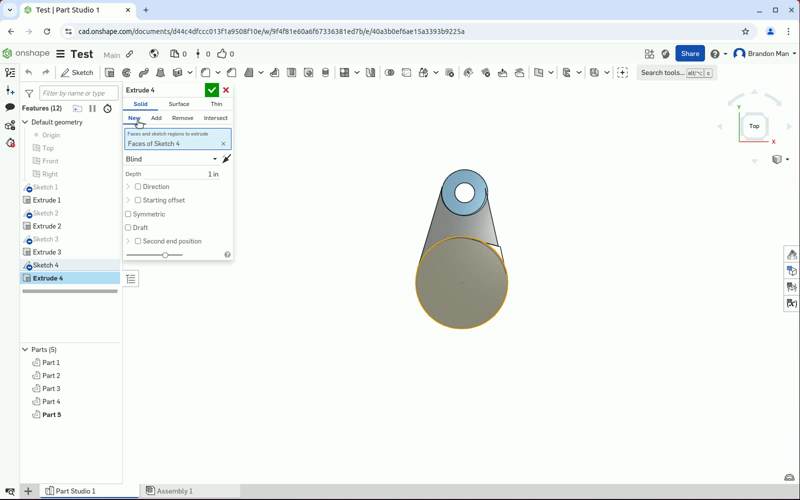
click(137, 120)
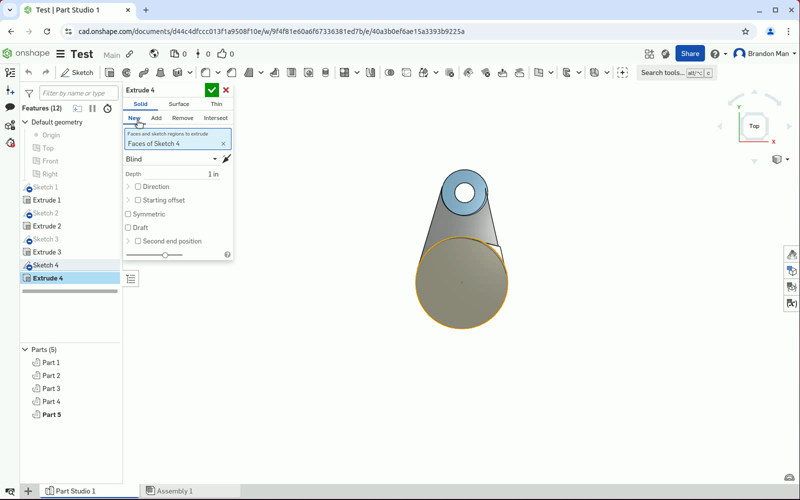
key(tab, 4)
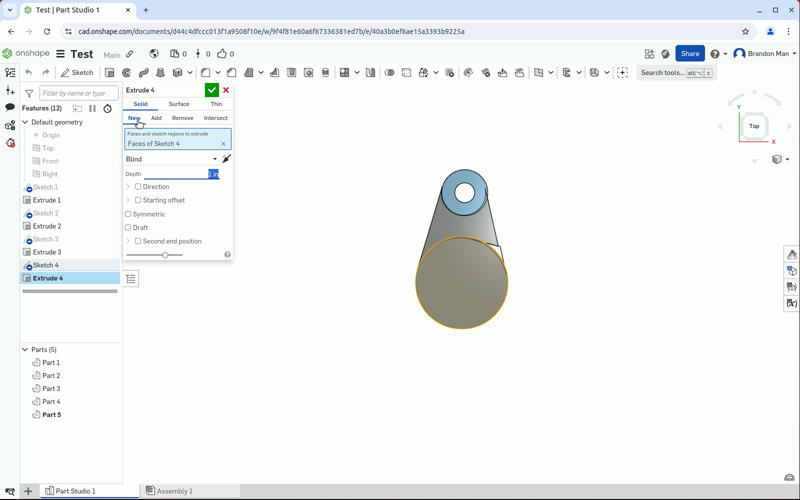
text(8.666)
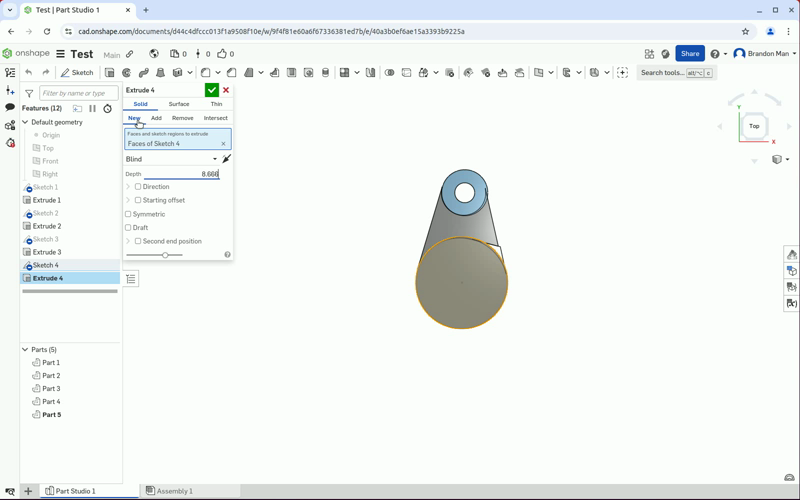
key(enter)
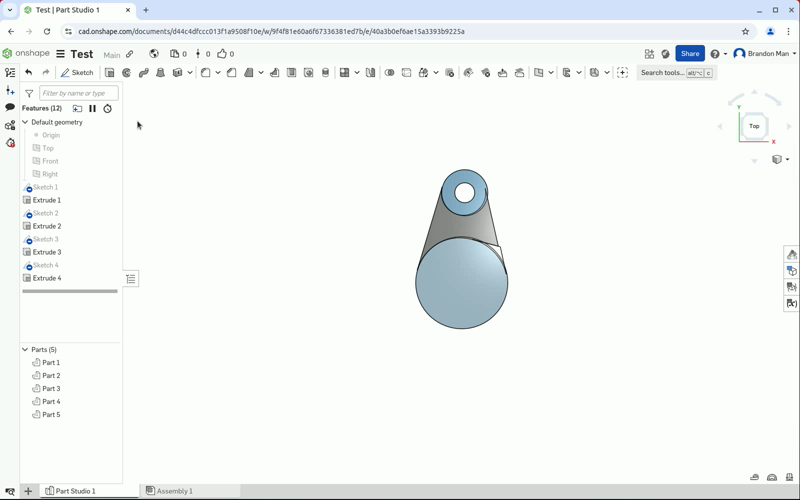
key(shift+h)
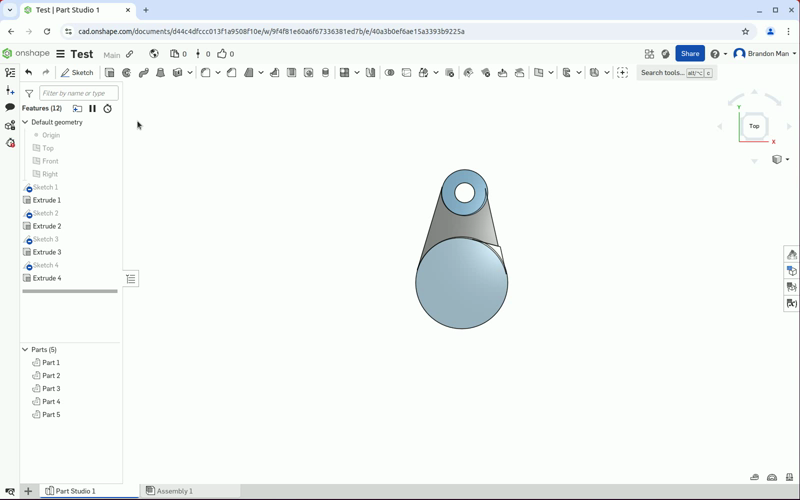
key(shift+h)
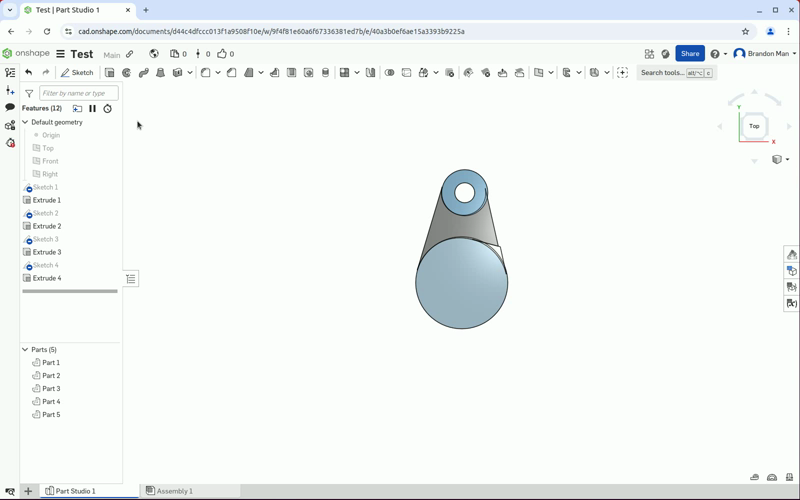
mouse_move(73, 189)
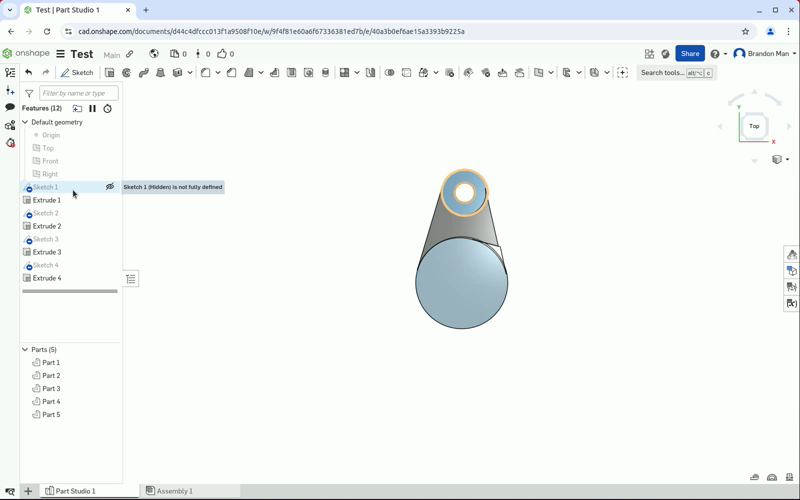
click(73, 189)
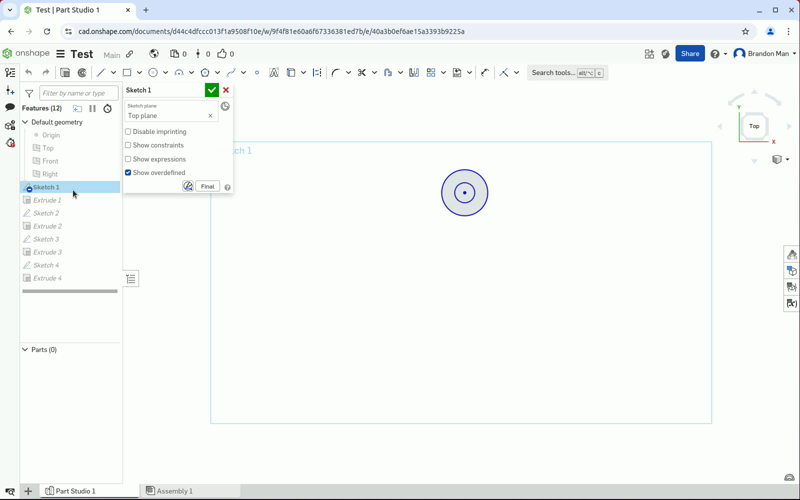
mouse_move(229, 92)
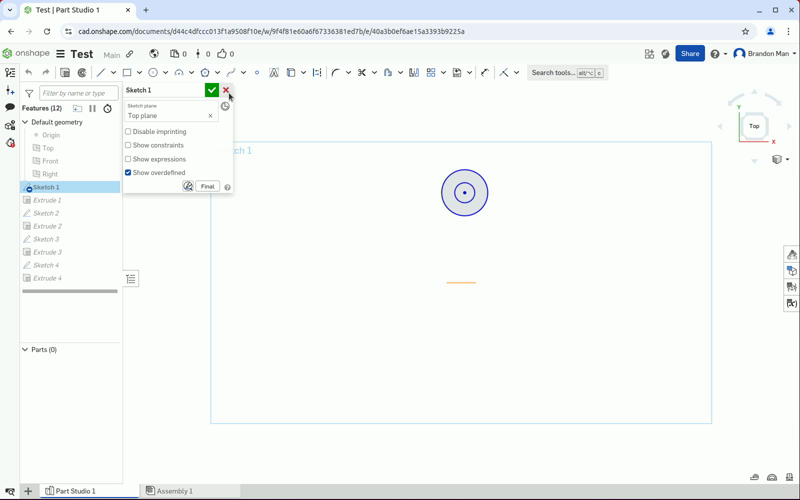
click(229, 92)
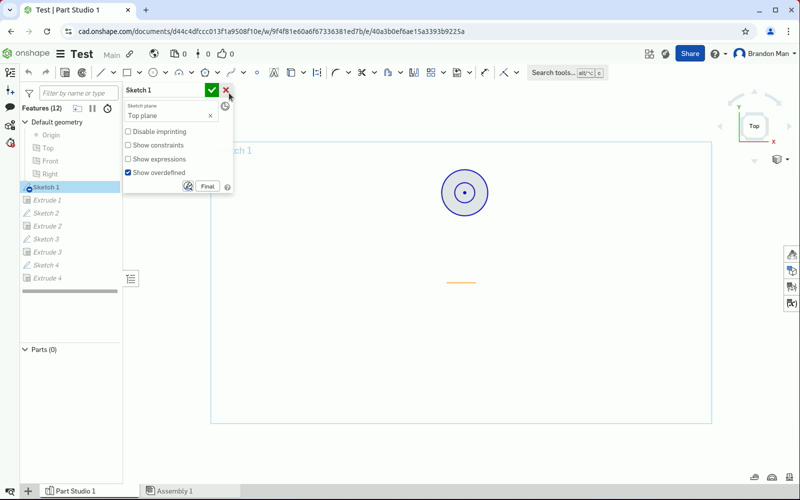
key(shift+s)
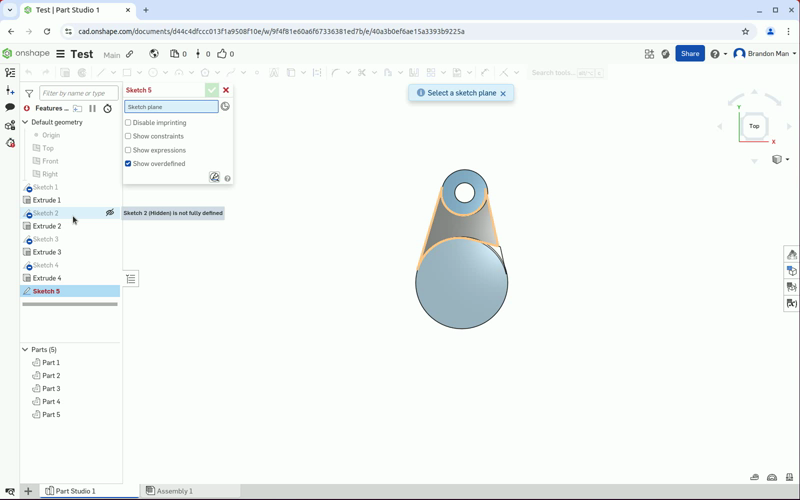
scroll(3)
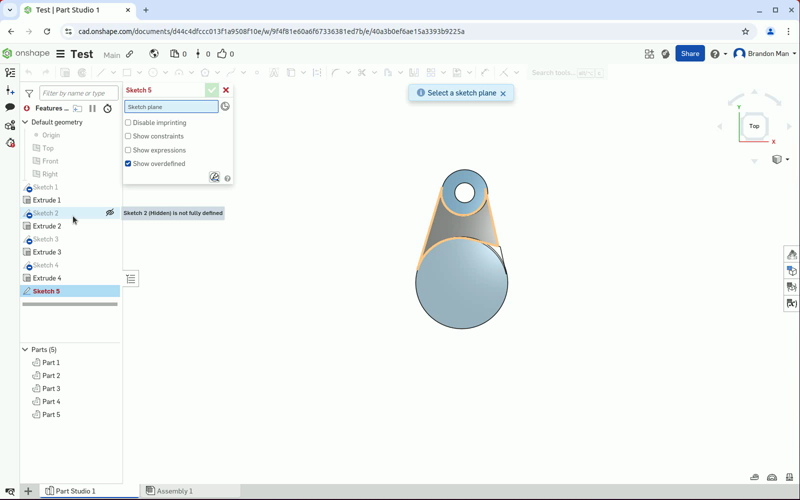
mouse_move(73, 150)
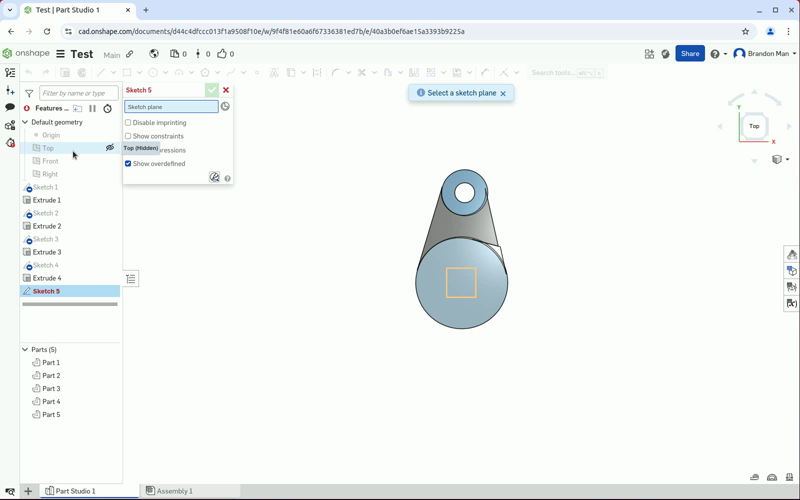
click(73, 150)
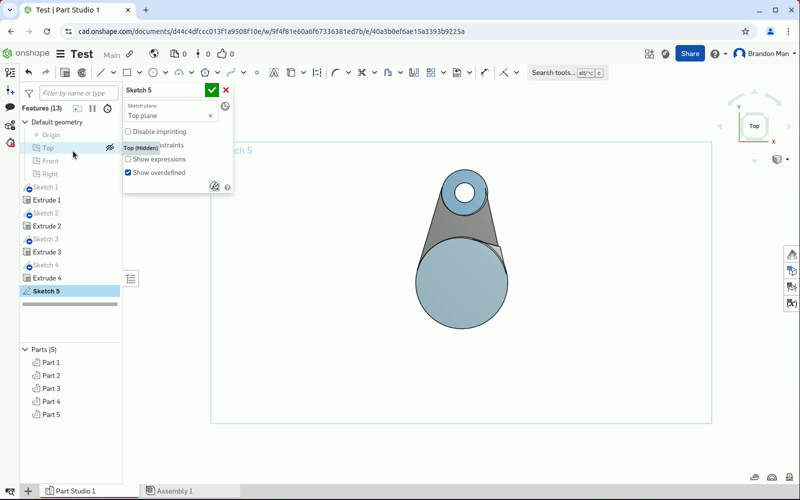
mouse_move(73, 352)
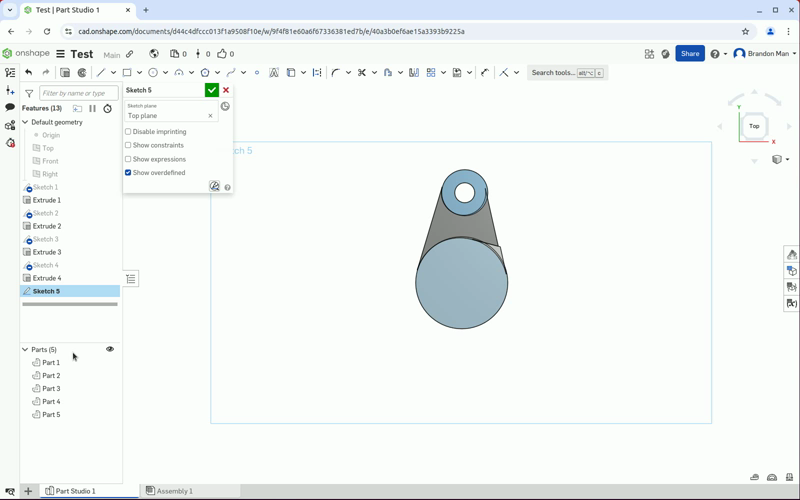
key(y)
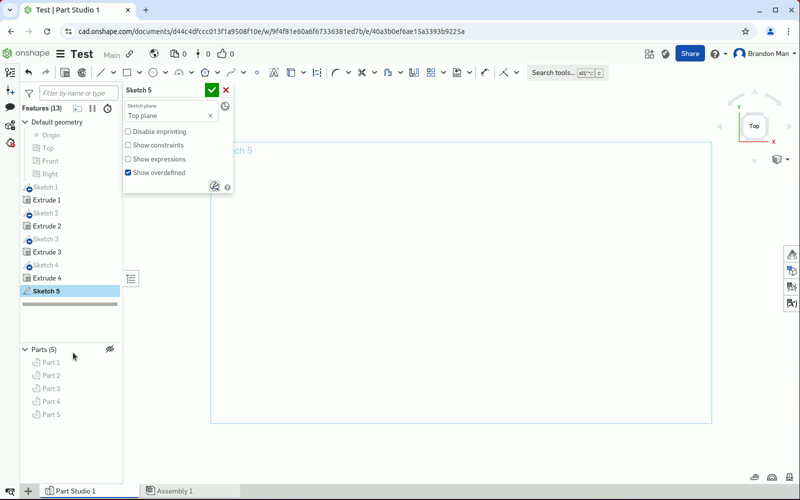
key(c)
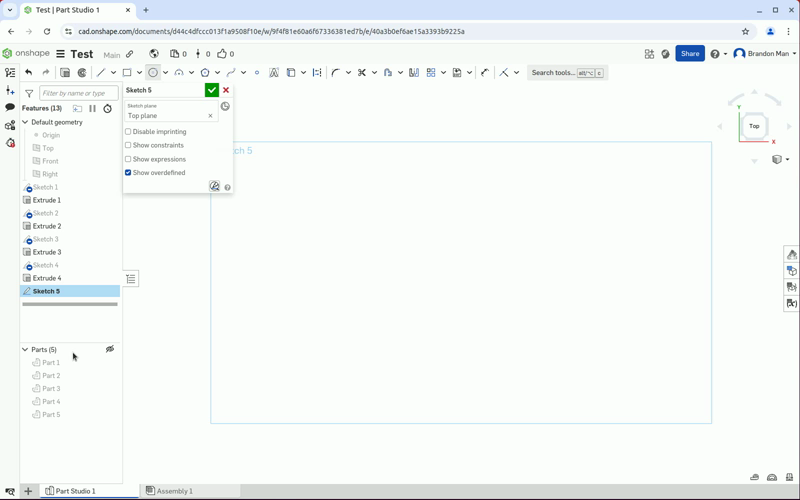
key_down(shift)
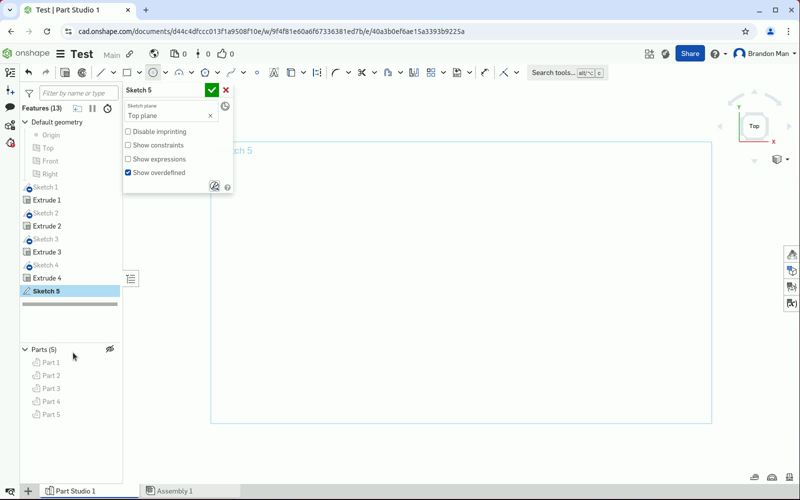
mouse_move(551, 282)
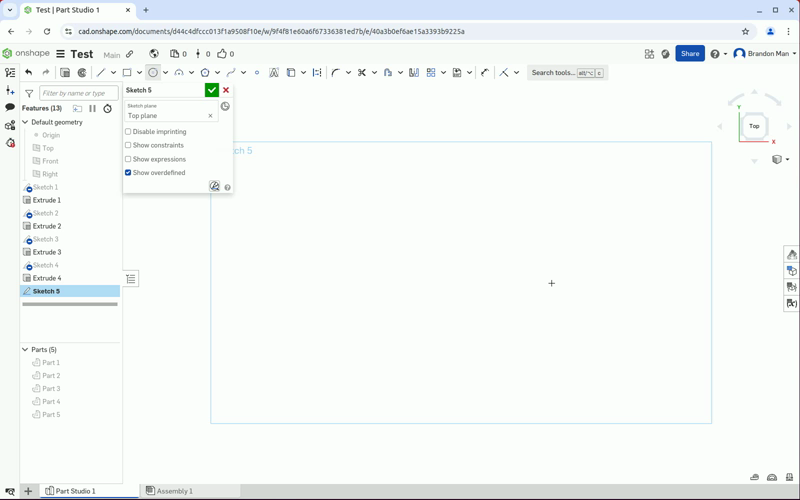
click(551, 282)
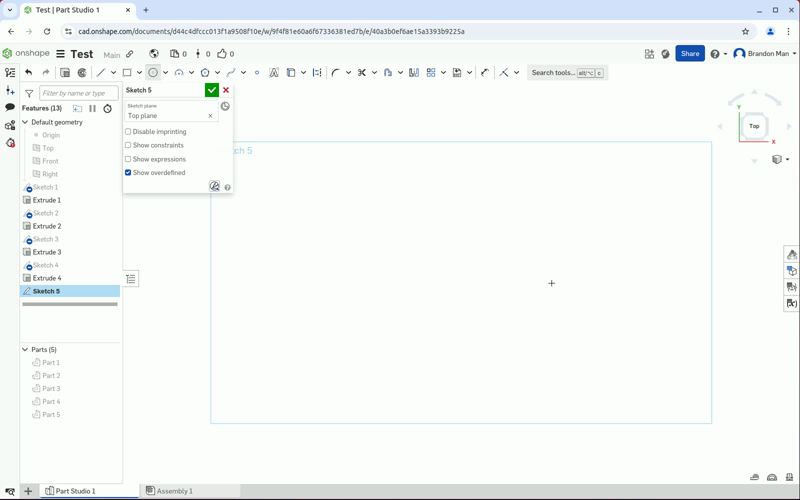
key_up(shift)
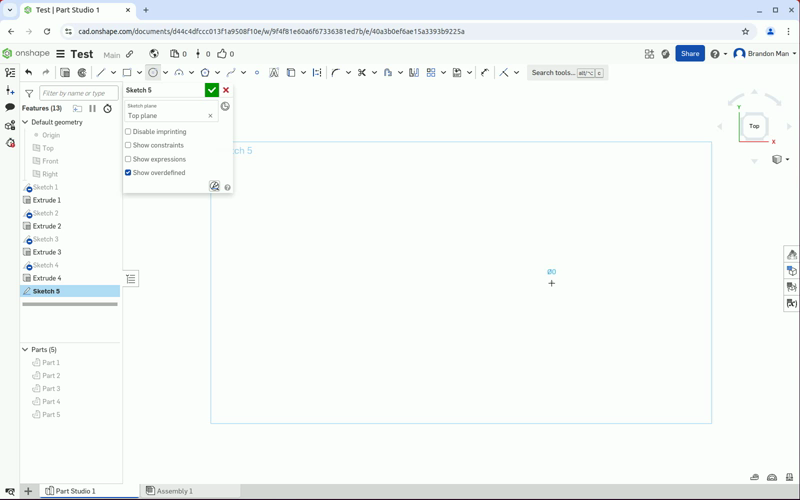
mouse_move(574, 282)
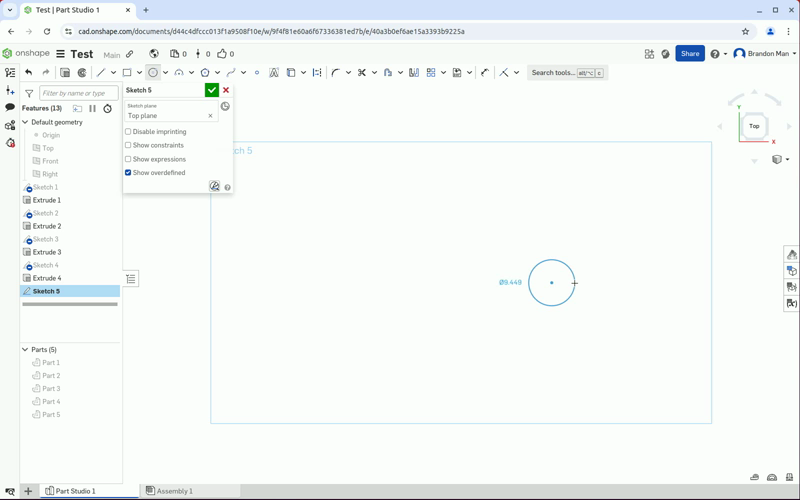
click(574, 282)
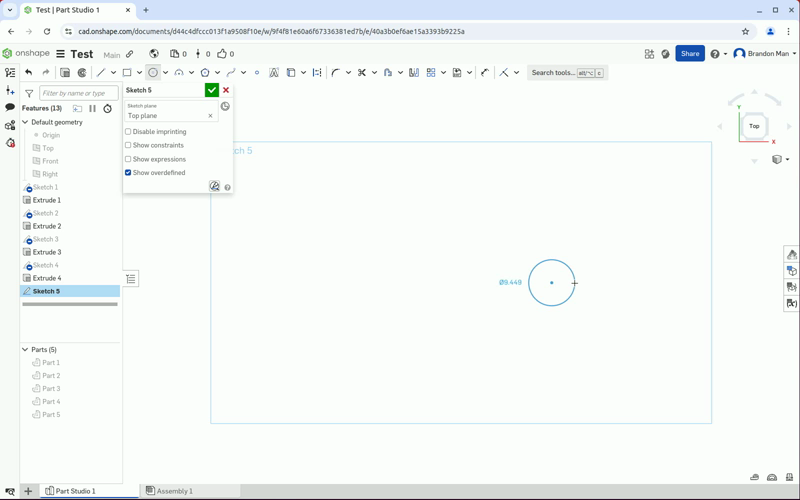
key(esc)
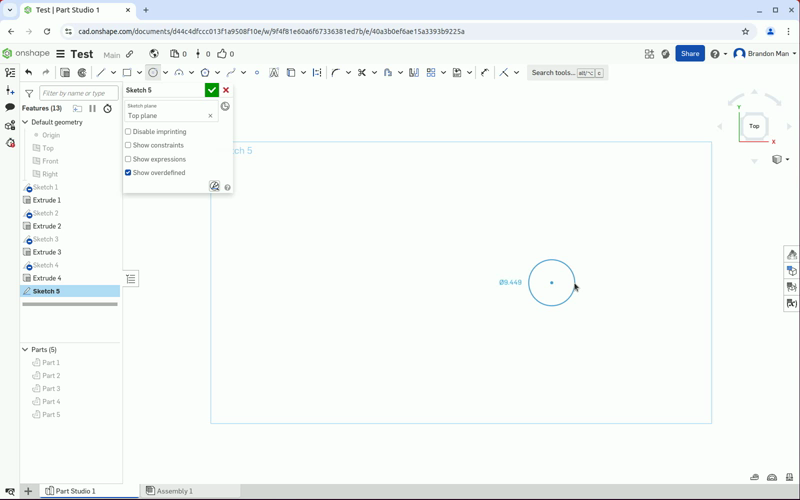
key(c)
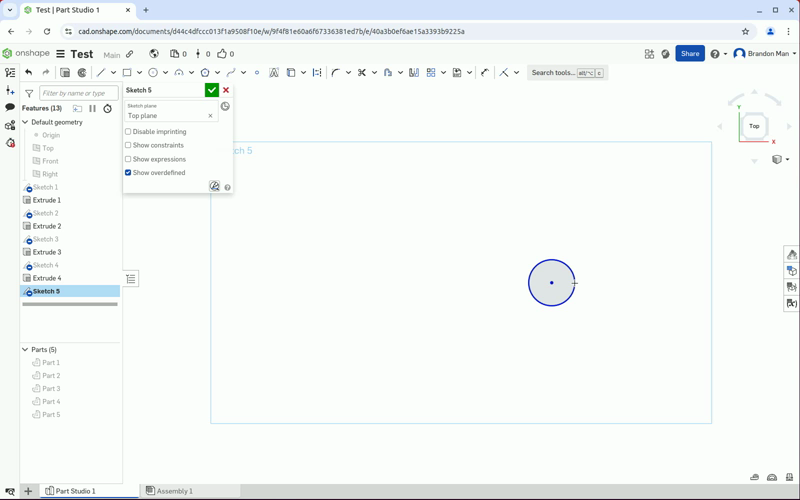
key_down(shift)
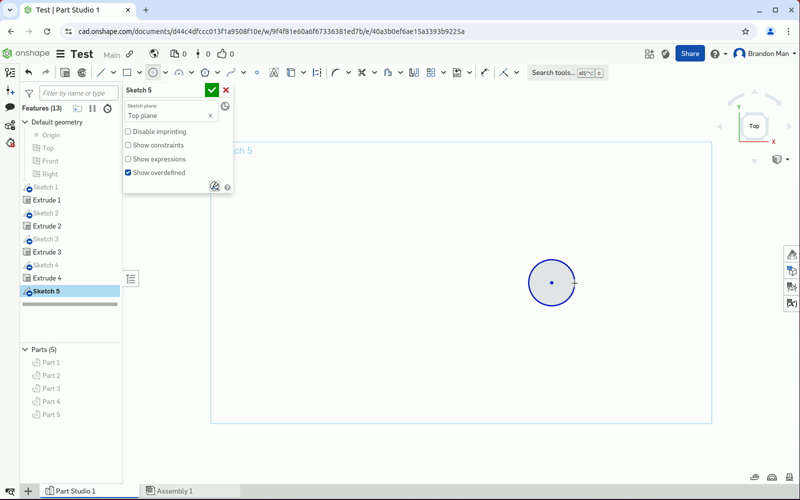
mouse_move(551, 282)
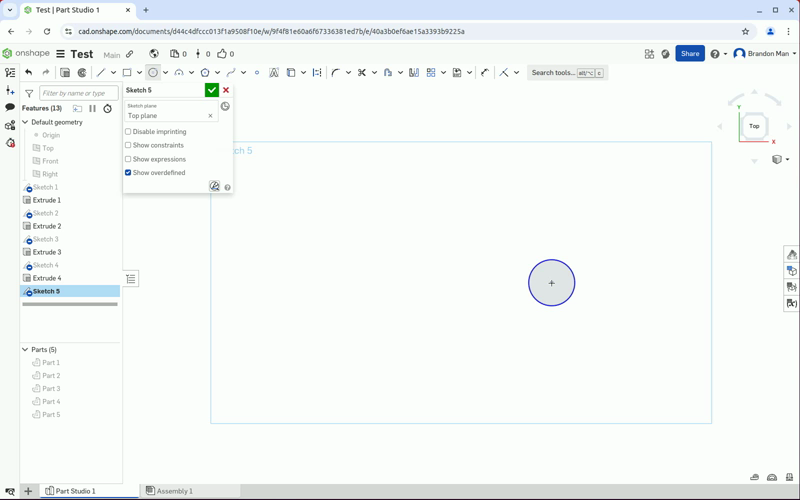
click(551, 282)
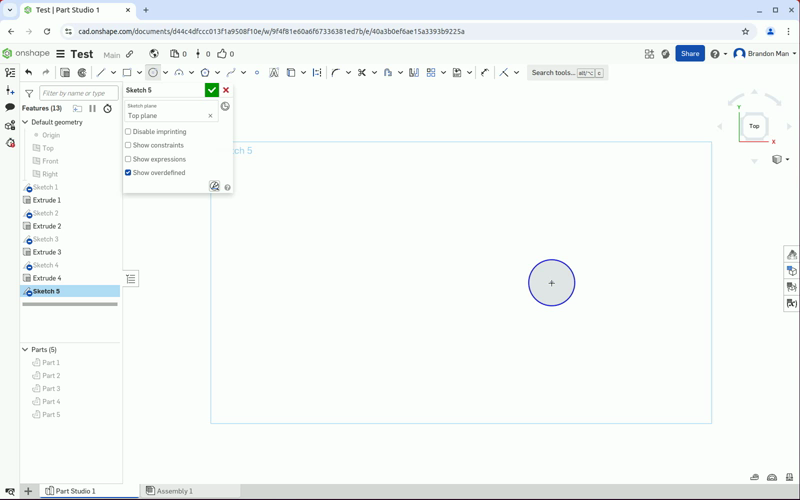
key_up(shift)
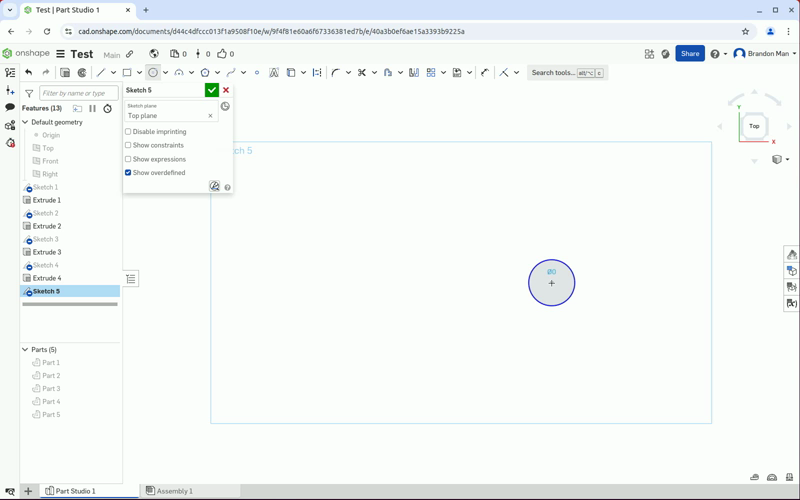
mouse_move(561, 282)
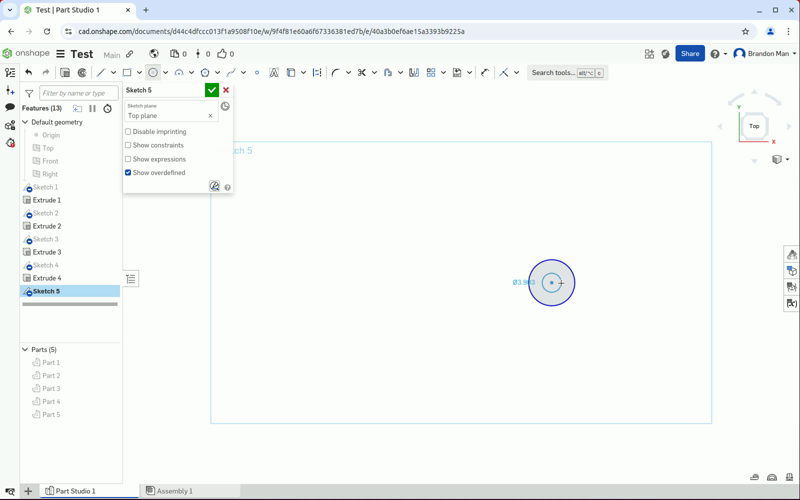
click(561, 282)
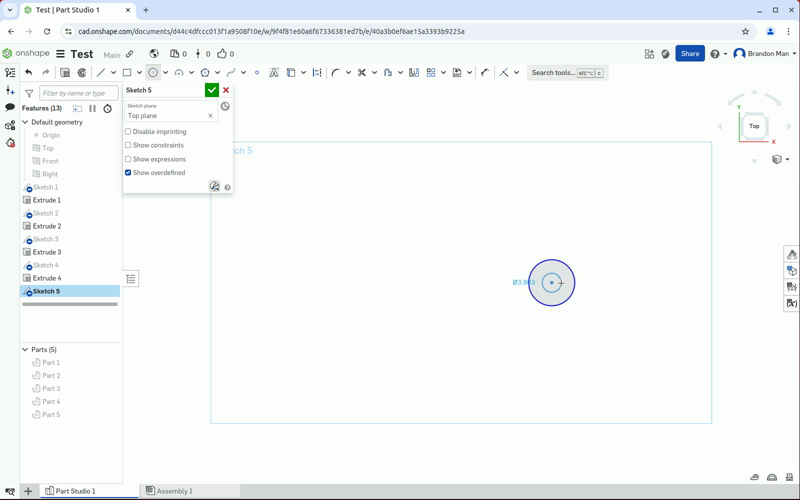
key(esc)
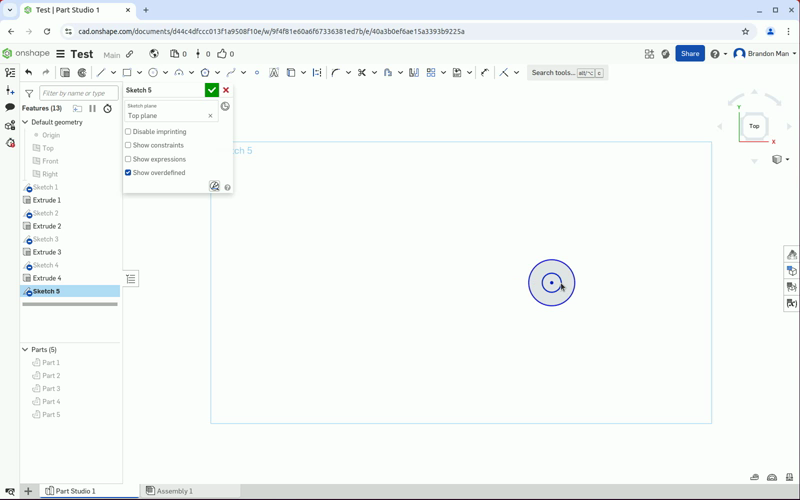
mouse_move(552, 263)
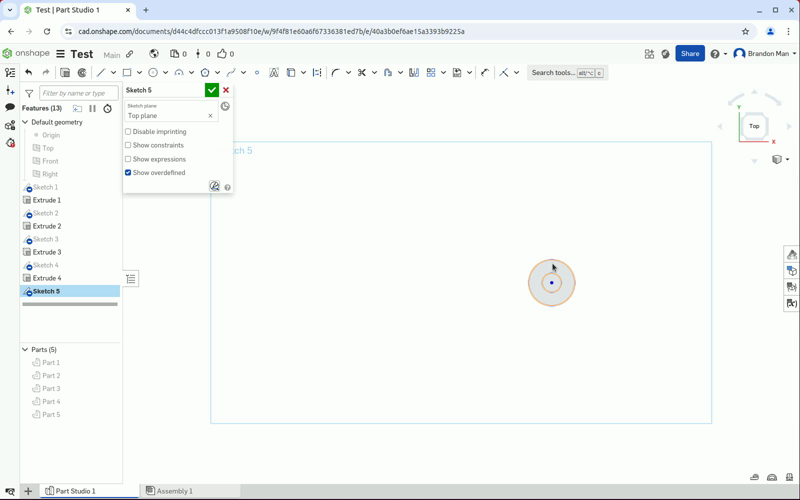
scroll(6)
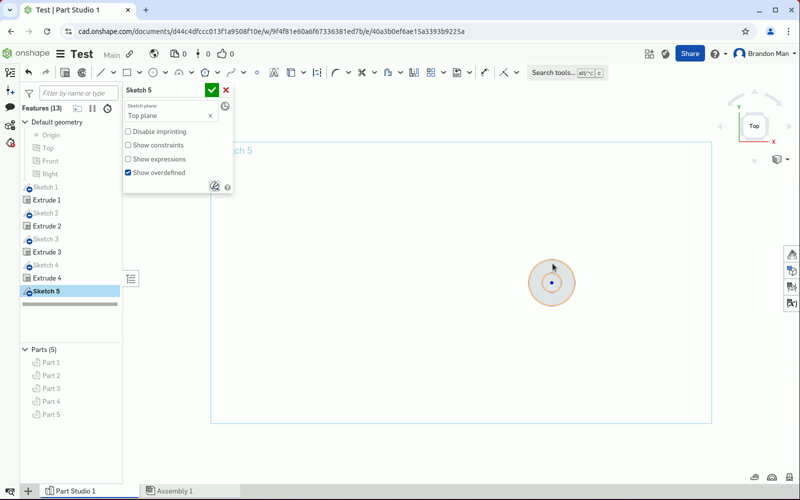
scroll(6)
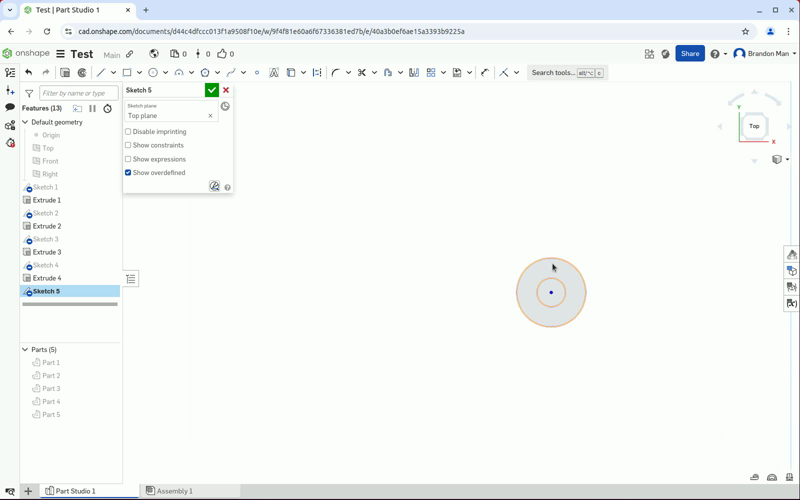
scroll(6)
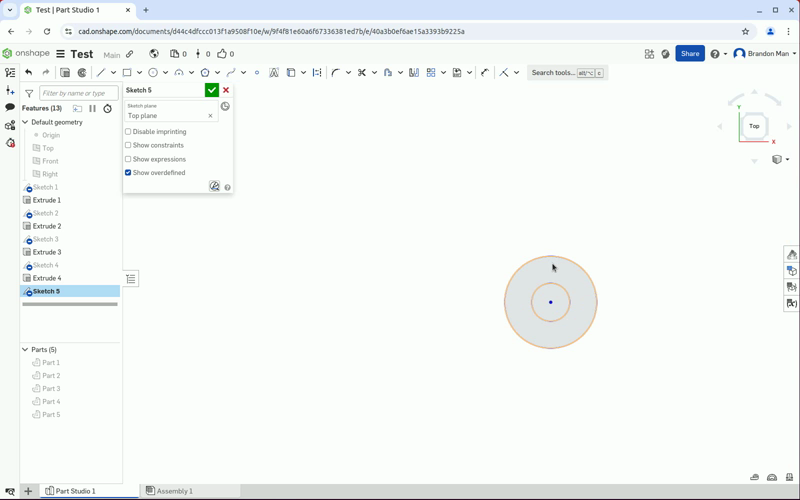
scroll(6)
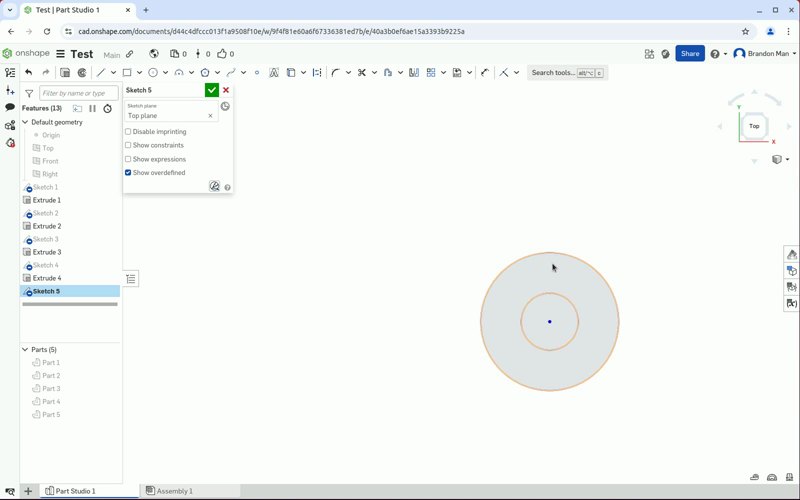
scroll(6)
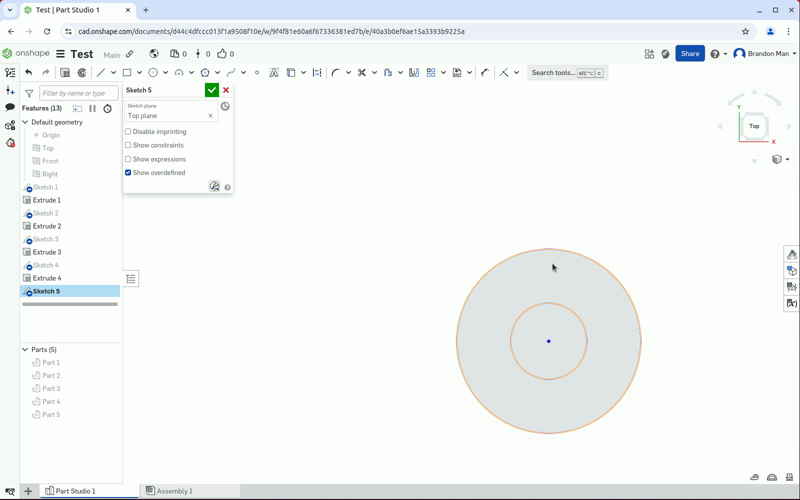
scroll(6)
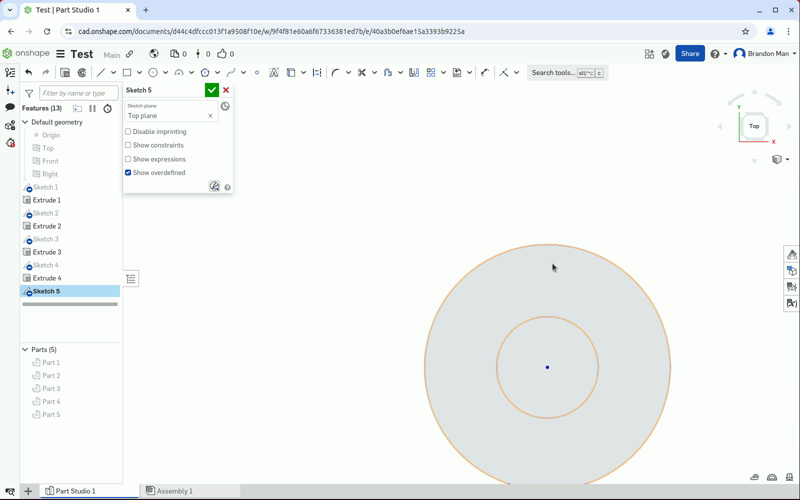
scroll(6)
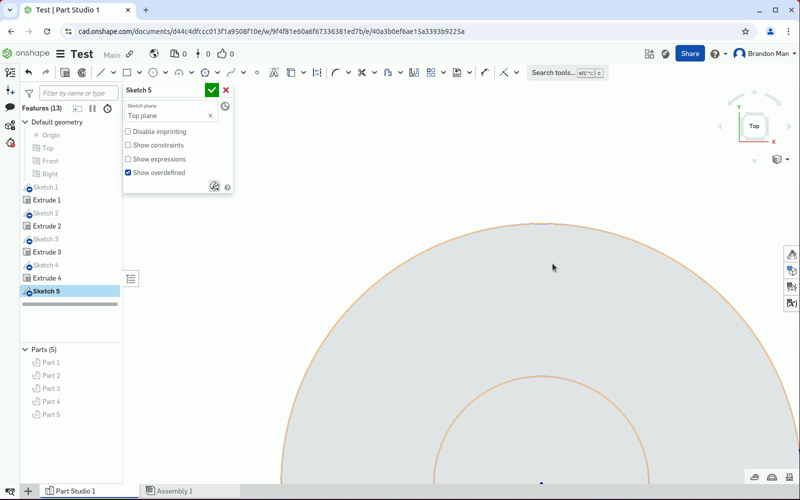
click(552, 263)
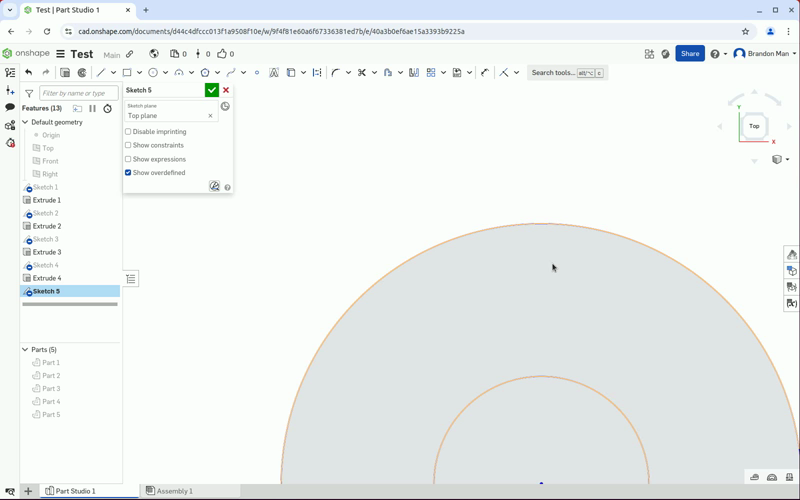
scroll(-6)
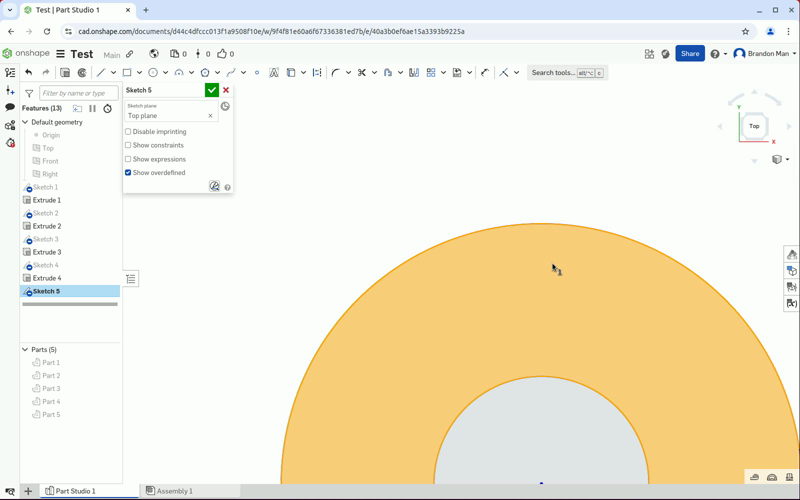
scroll(-6)
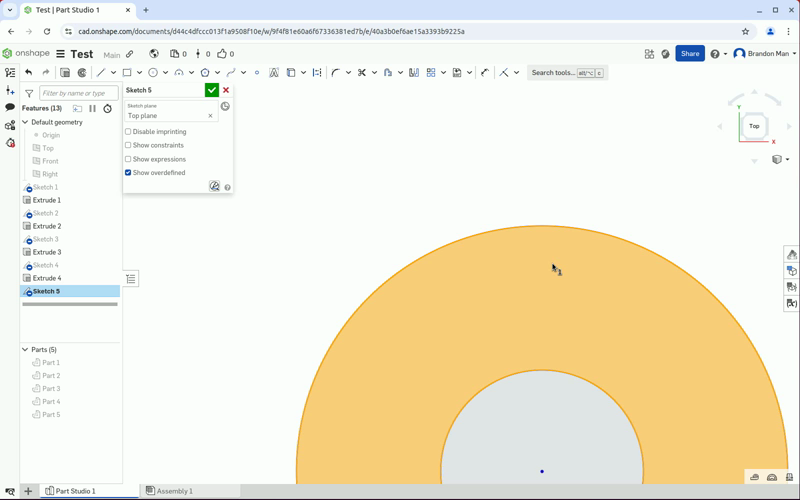
scroll(-6)
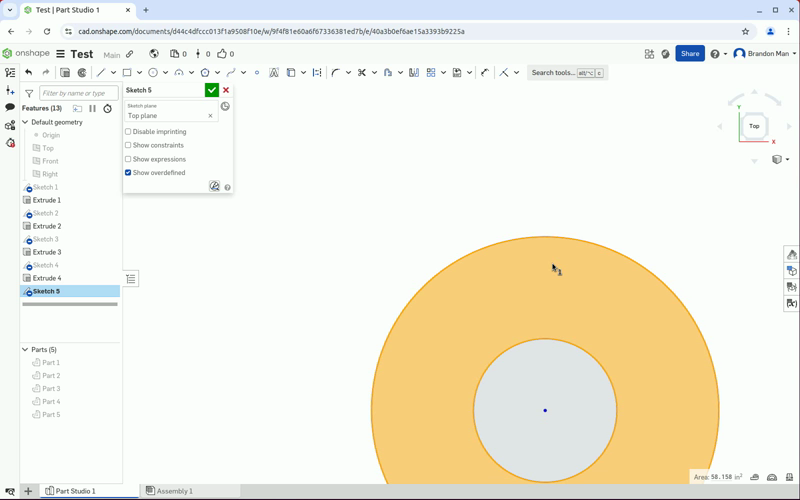
scroll(-6)
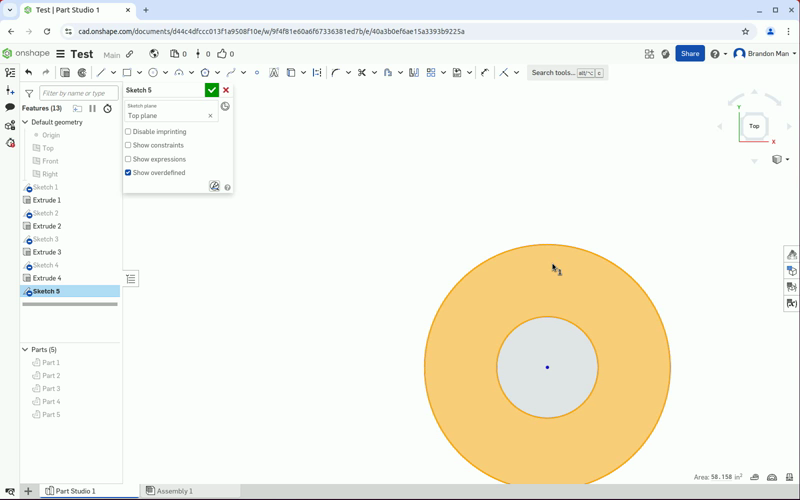
scroll(-6)
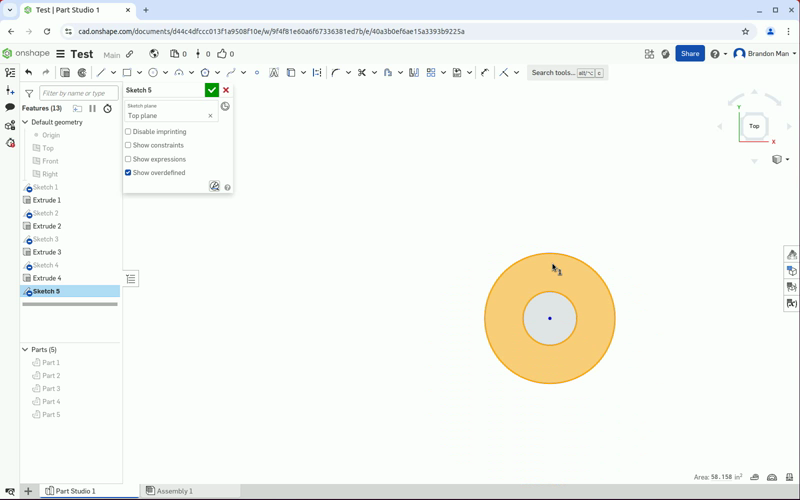
scroll(-6)
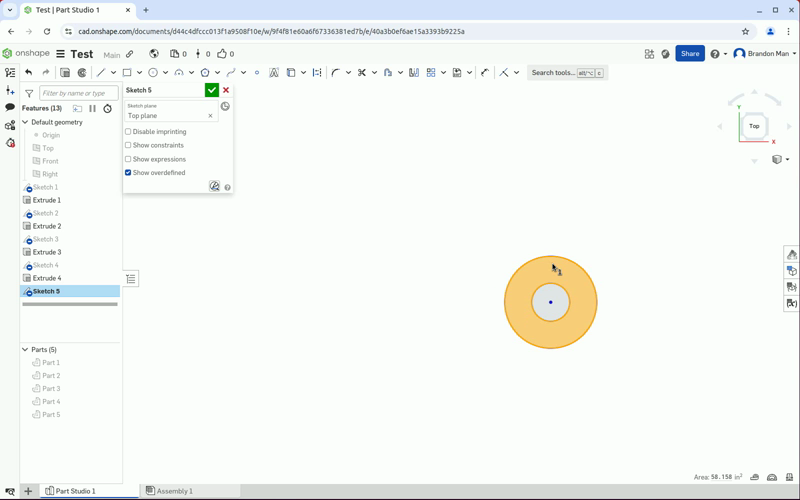
scroll(-6)
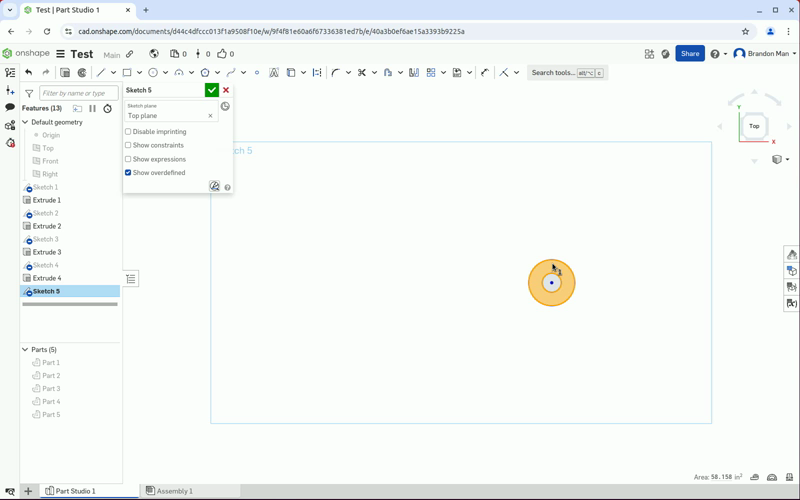
mouse_move(73, 352)
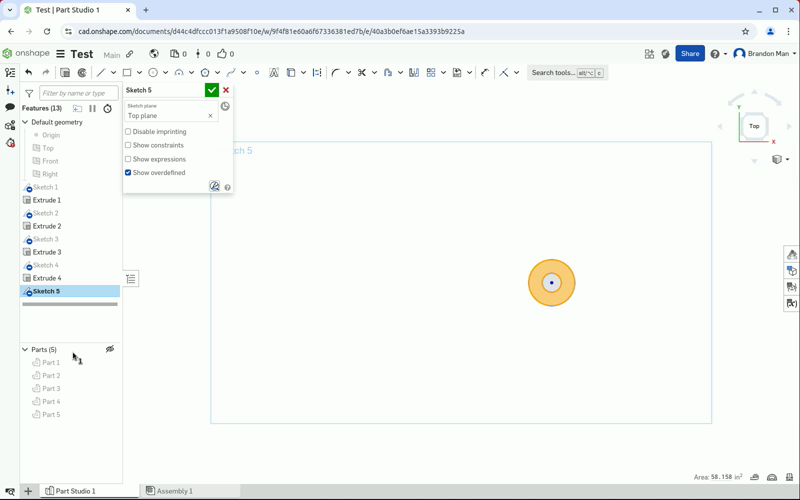
key(shift+y)
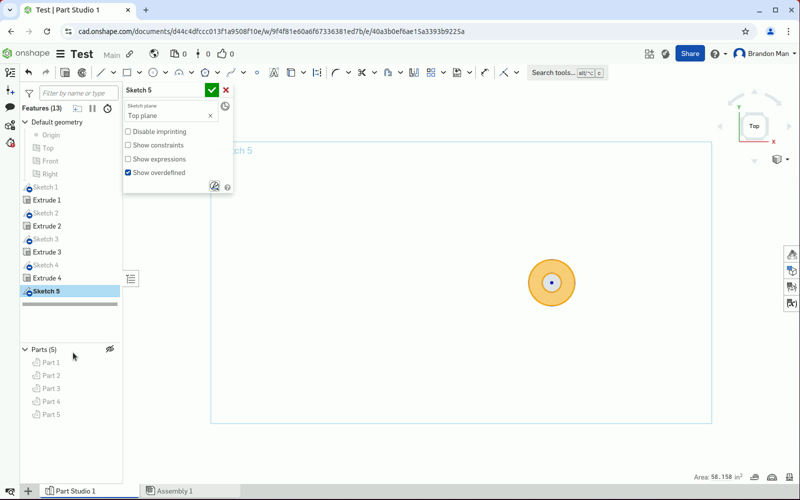
key(shift+e)
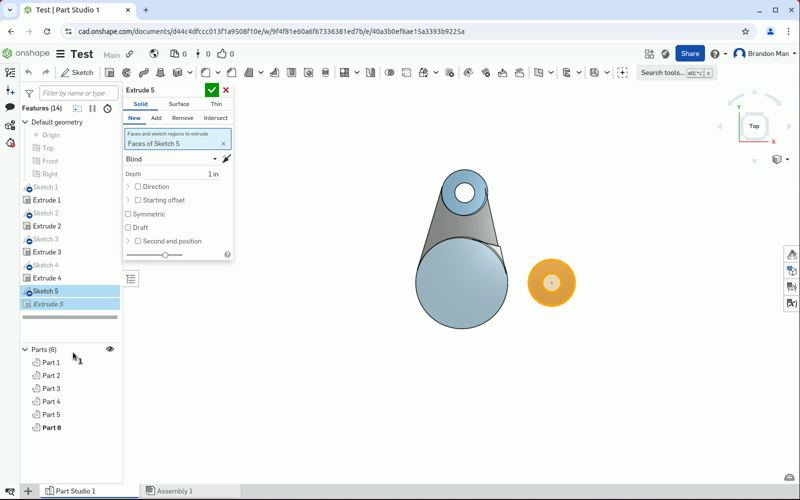
mouse_move(143, 106)
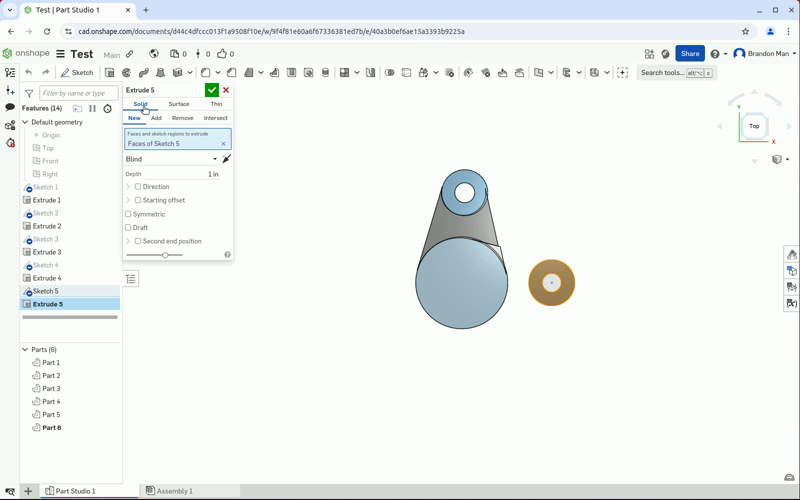
click(143, 106)
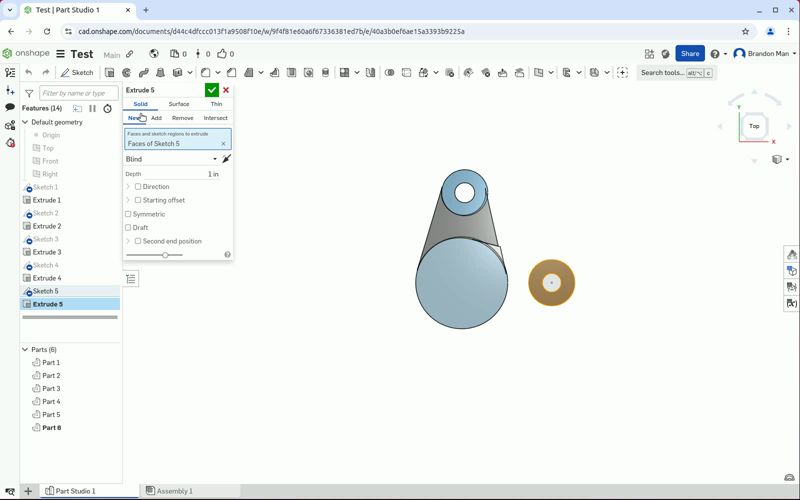
mouse_move(137, 120)
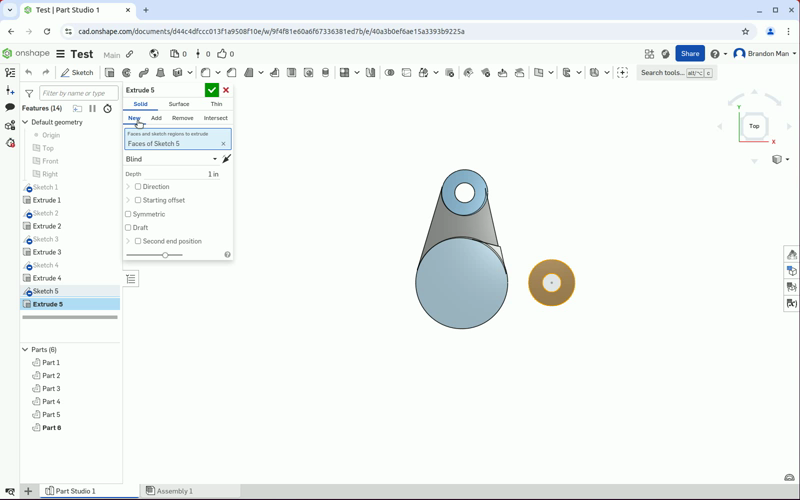
click(137, 120)
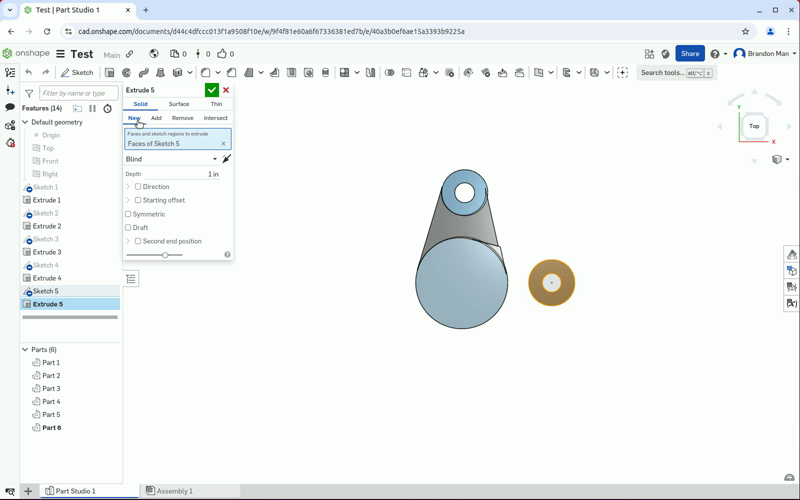
key(tab, 4)
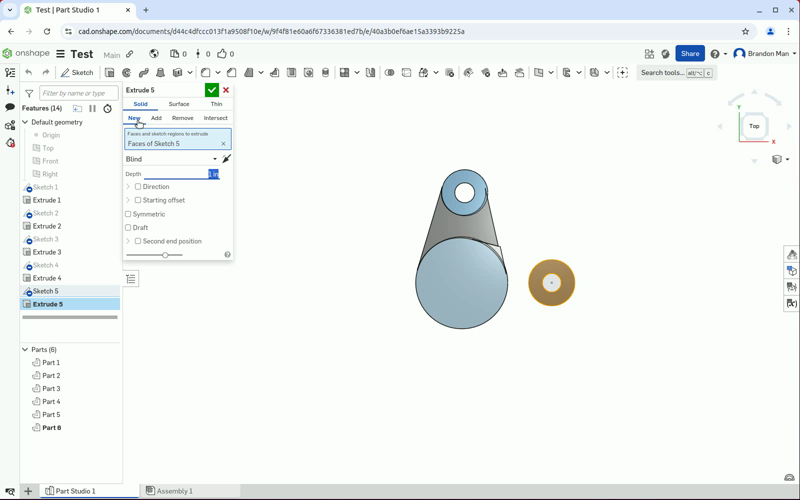
text(8.666)
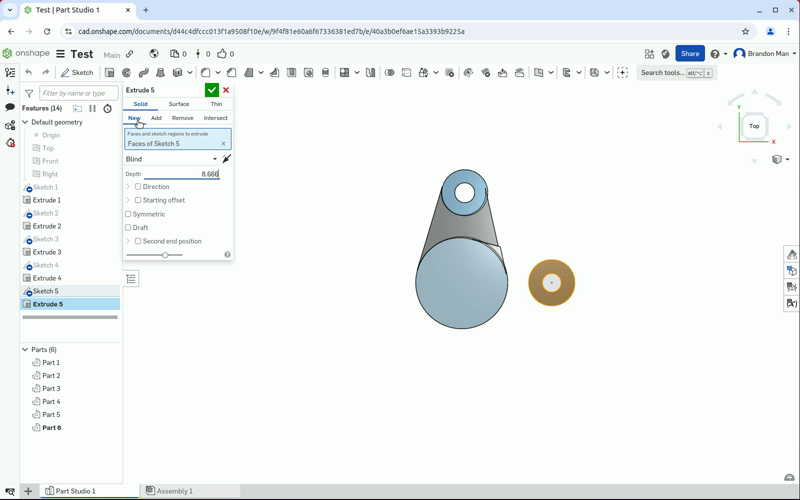
key(enter)
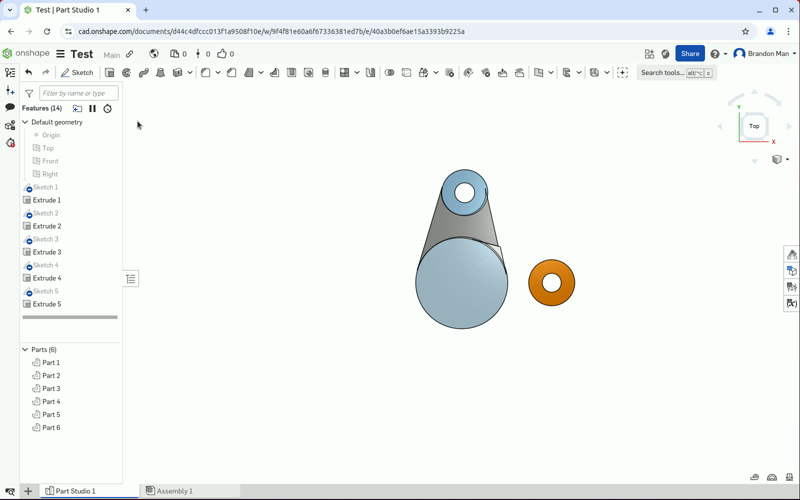
key(shift+h)
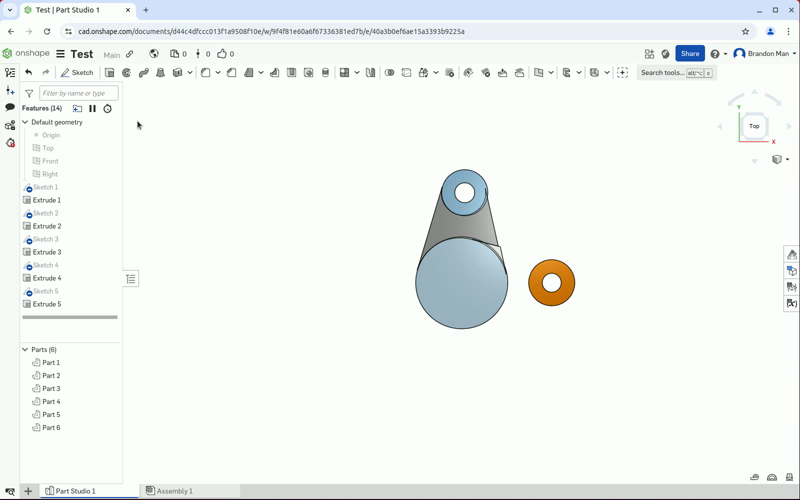
key(shift+h)
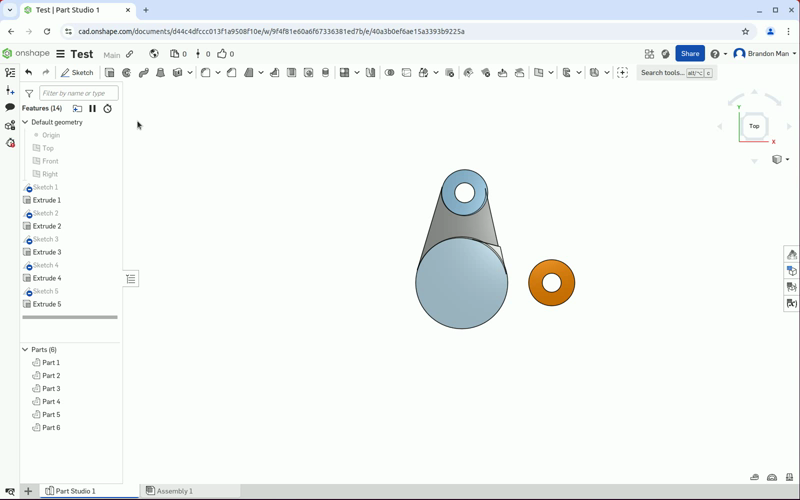
mouse_move(73, 189)
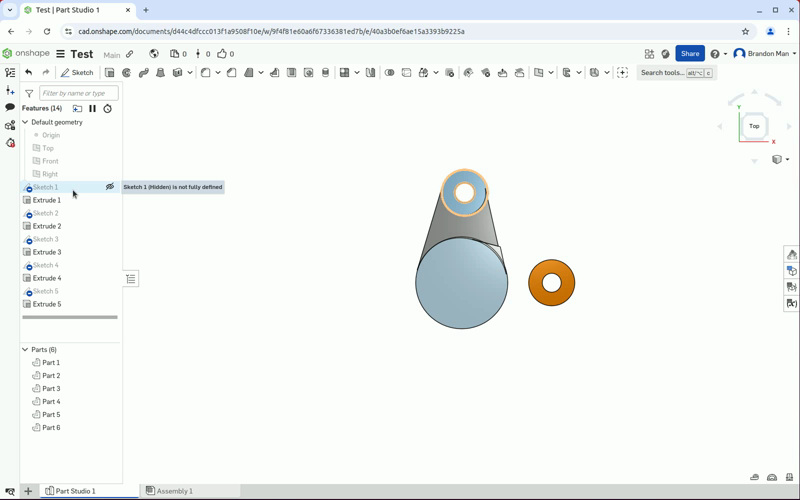
click(73, 189)
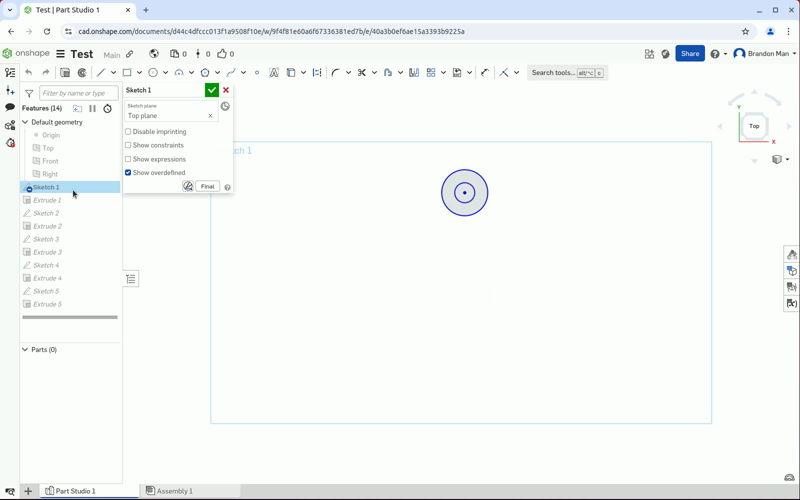
mouse_move(229, 92)
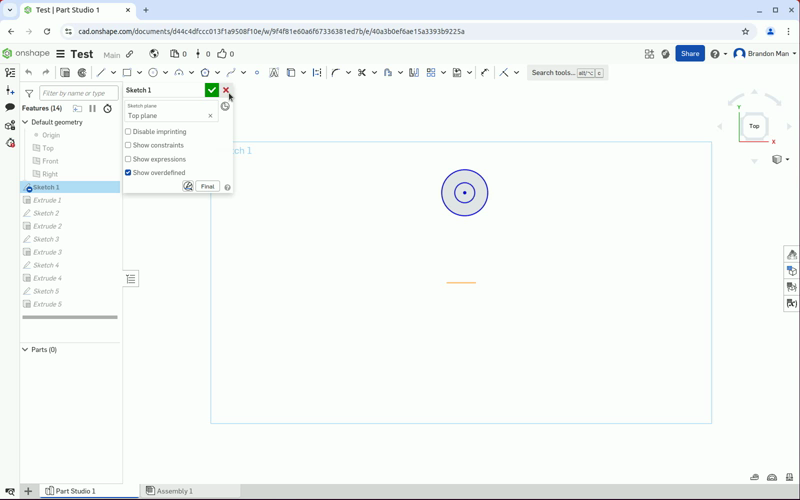
click(229, 92)
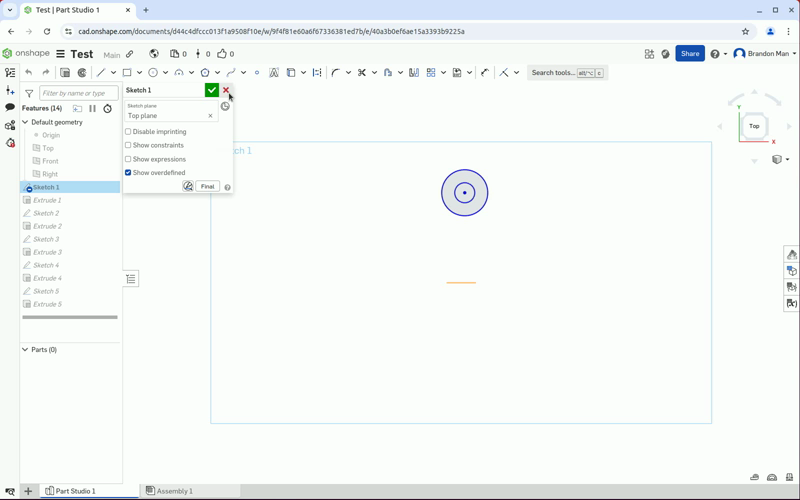
key(shift+s)
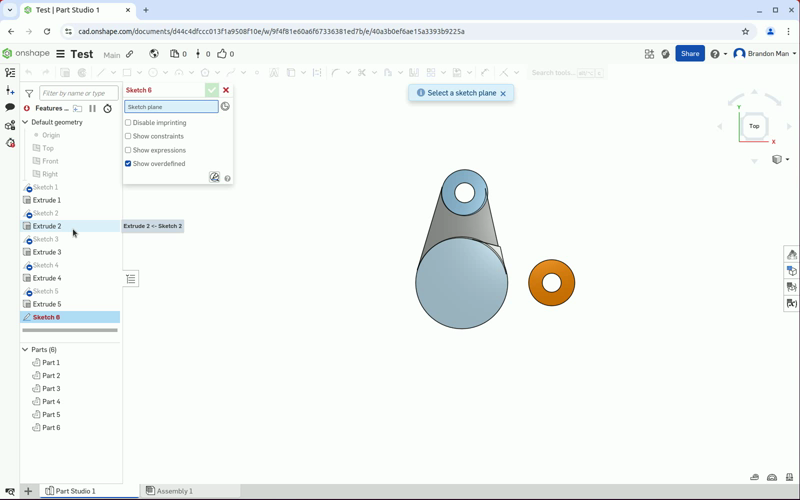
scroll(3)
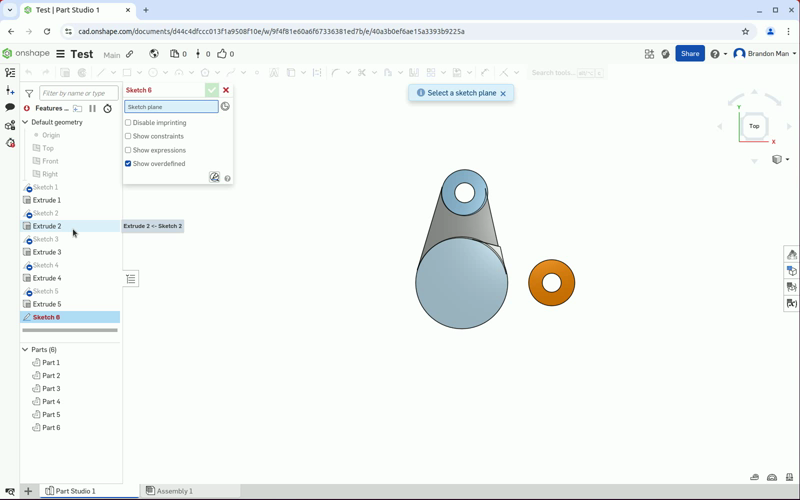
mouse_move(73, 150)
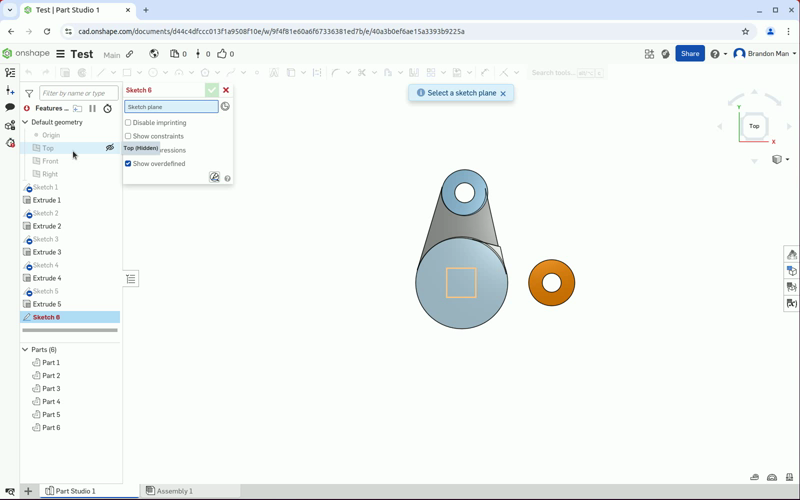
click(73, 150)
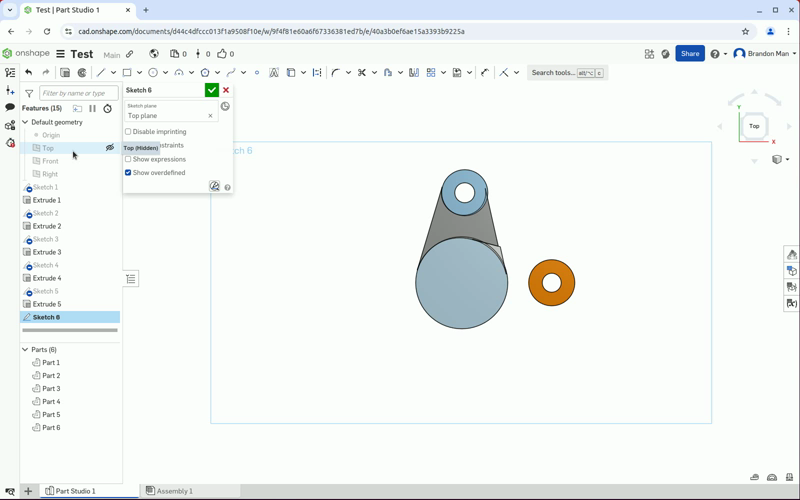
mouse_move(73, 352)
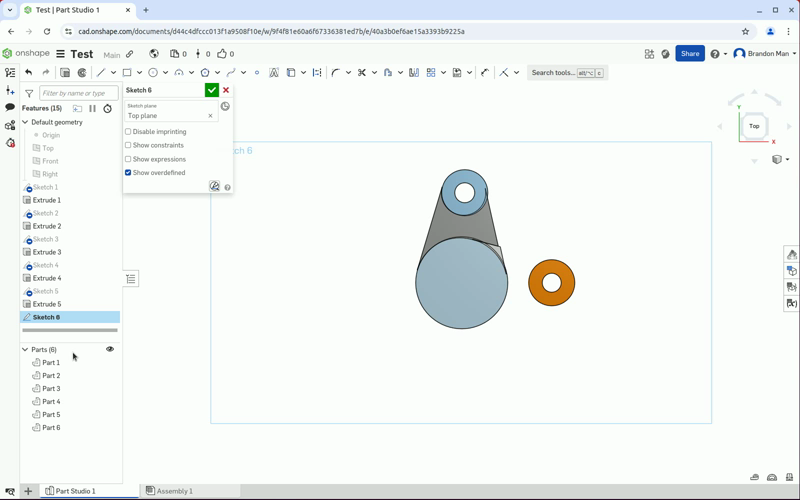
key(y)
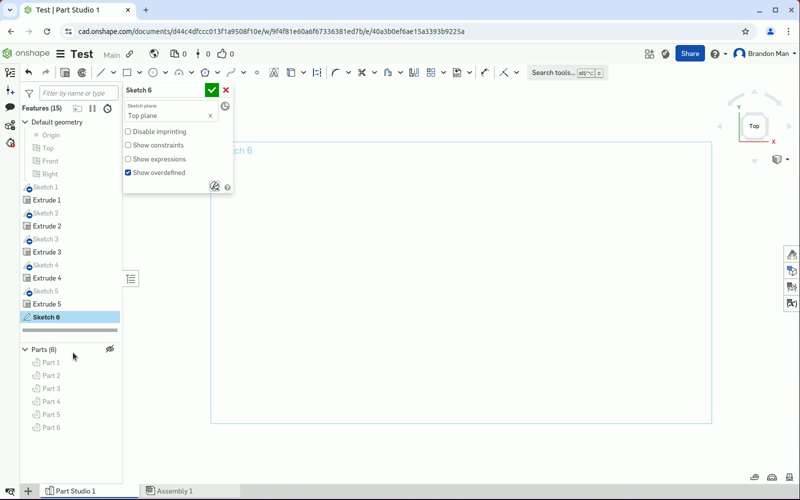
key(l)
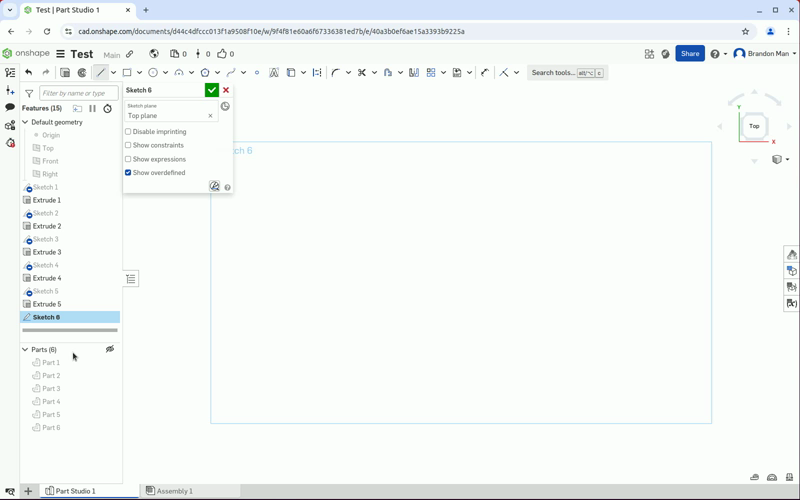
key_down(shift)
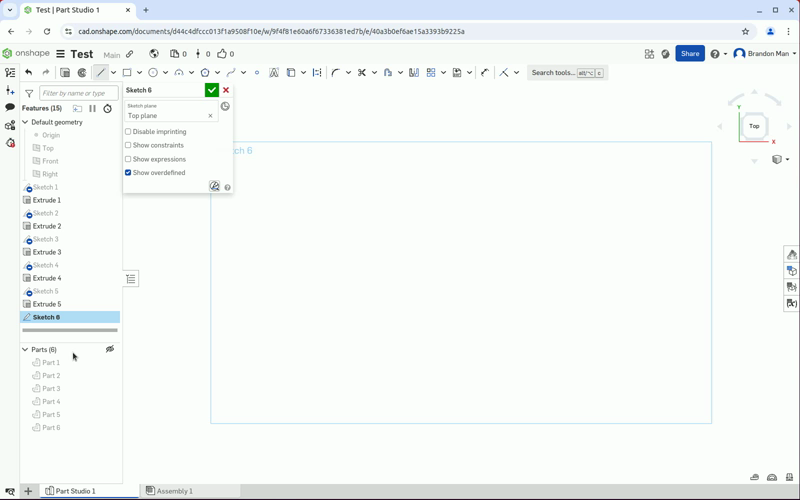
mouse_move(472, 326)
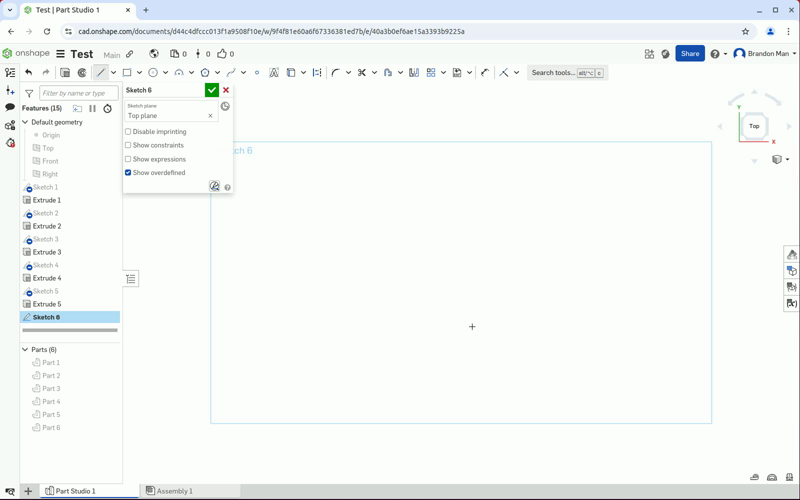
click(472, 326)
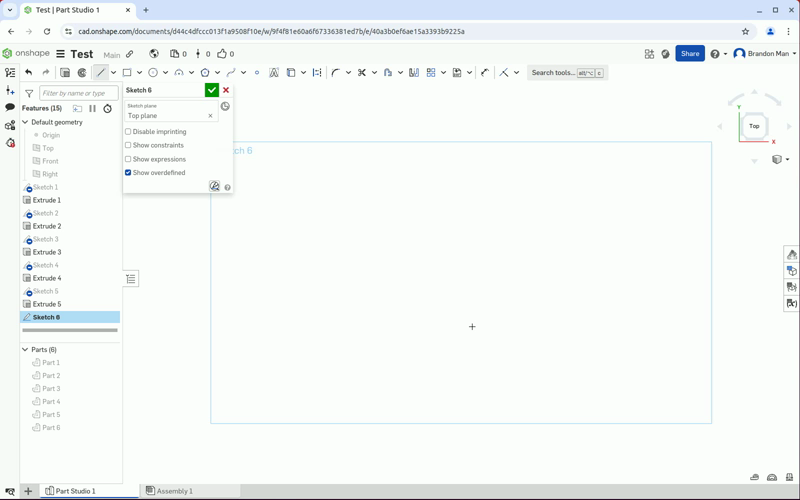
key_up(shift)
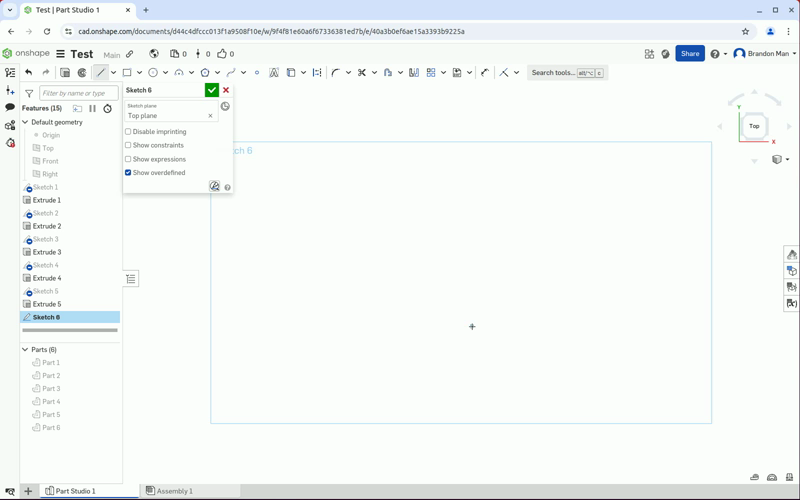
key_down(shift)
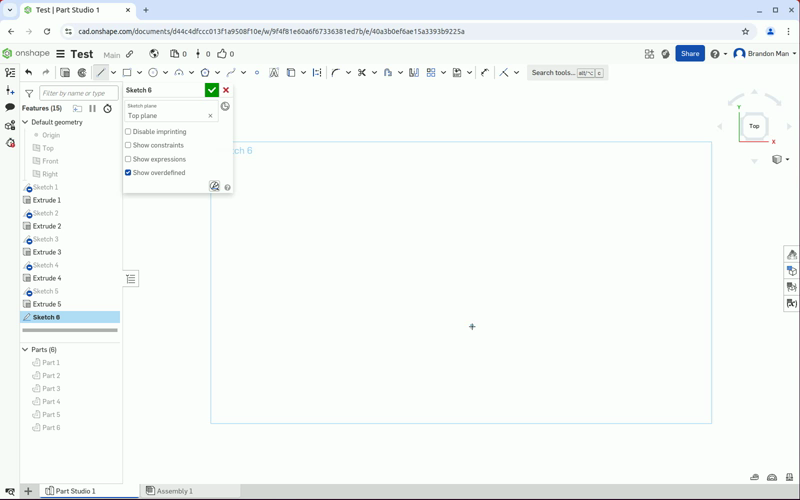
mouse_move(557, 303)
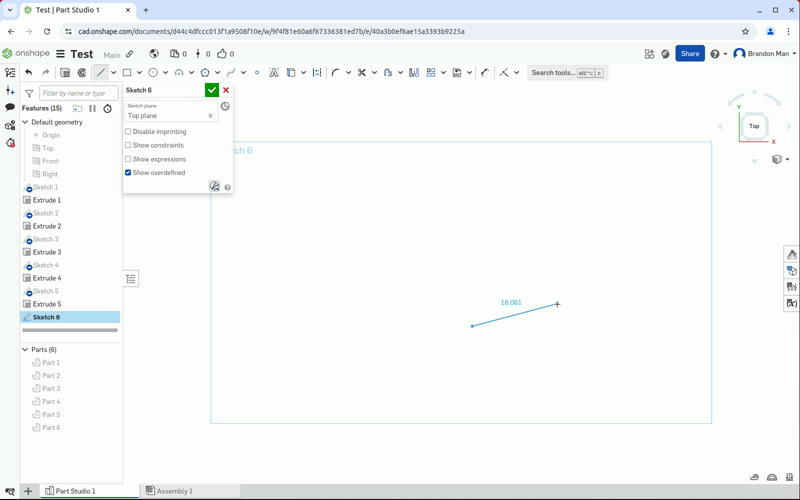
click(557, 303)
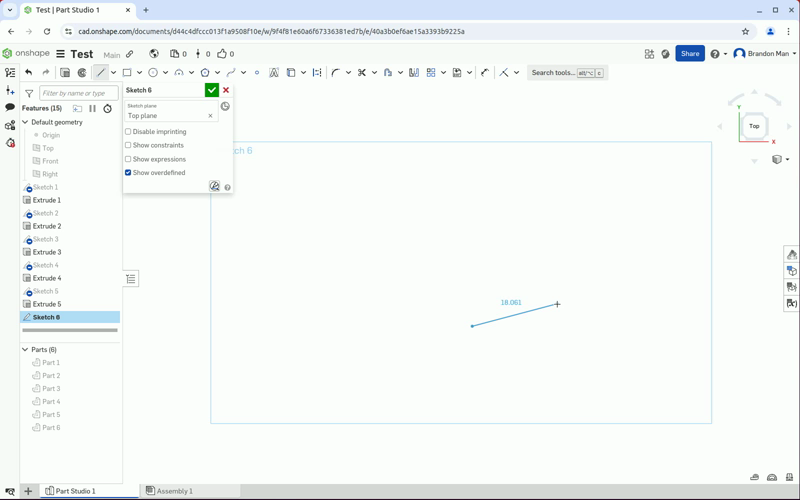
key_up(shift)
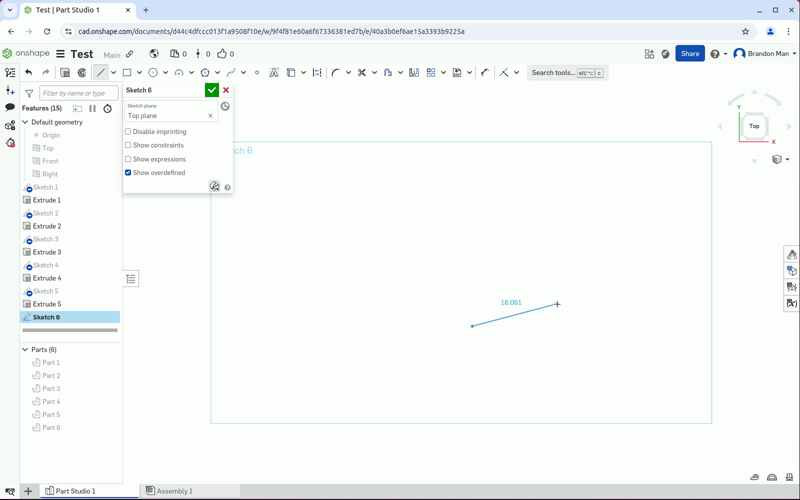
key(esc)
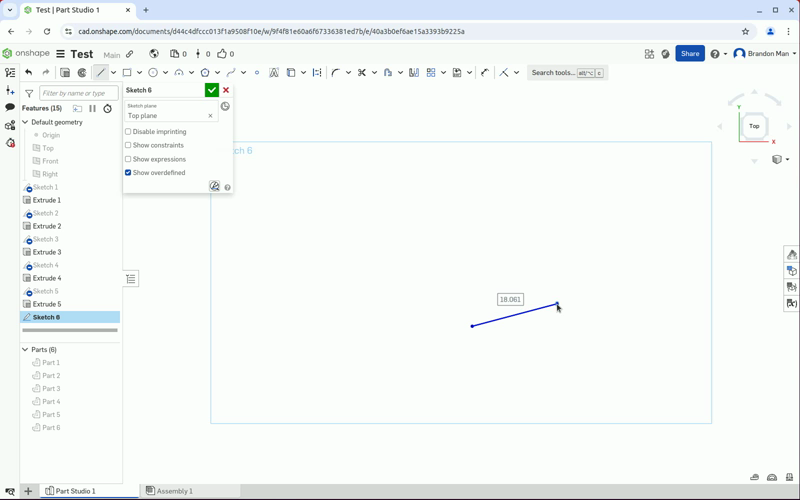
key(a)
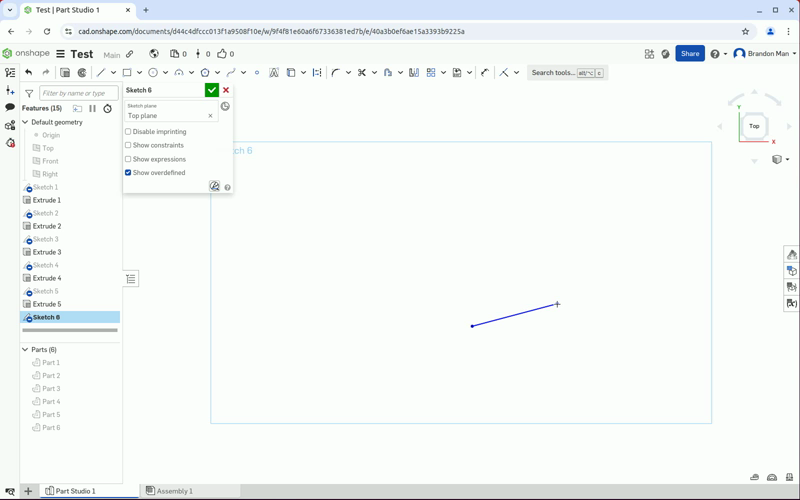
mouse_move(557, 303)
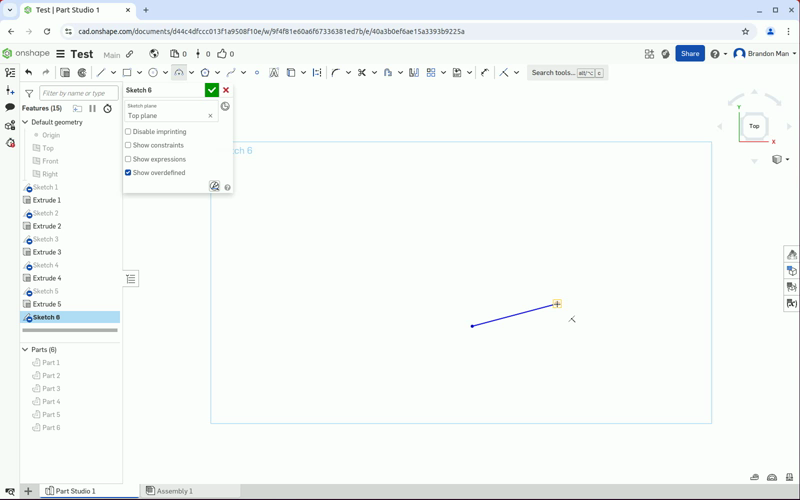
click(557, 303)
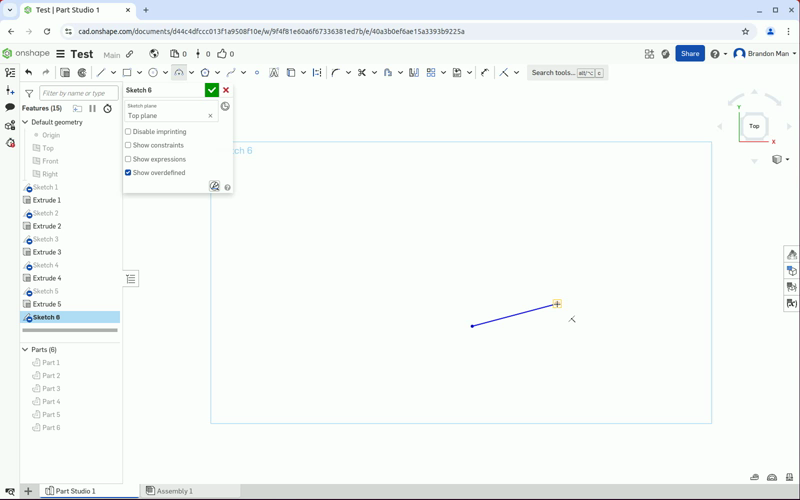
key_down(shift)
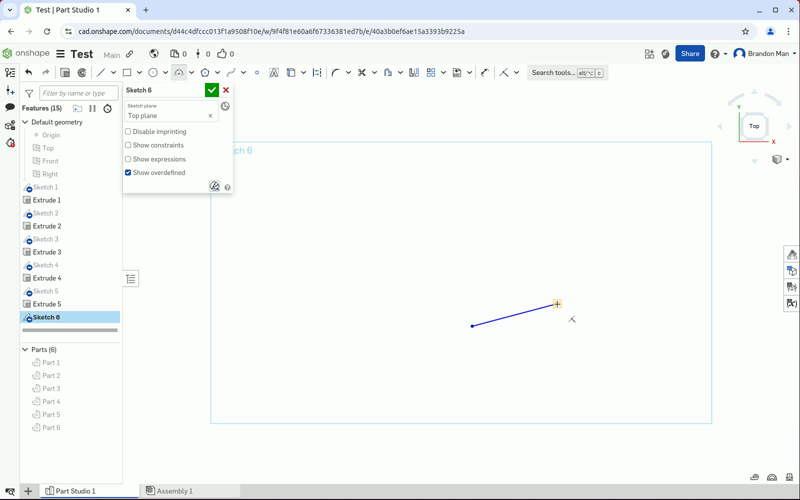
mouse_move(557, 261)
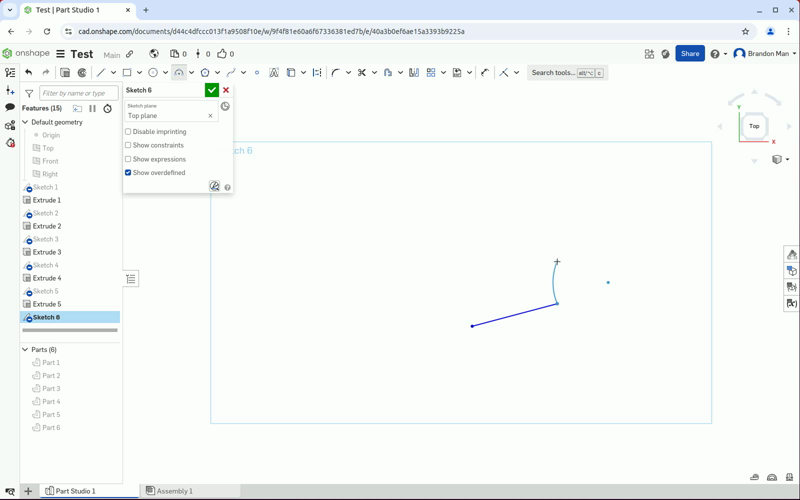
click(557, 261)
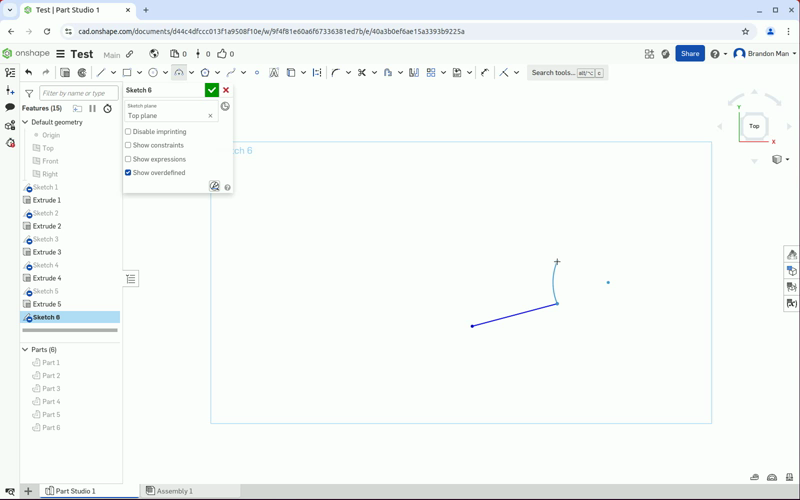
mouse_move(529, 282)
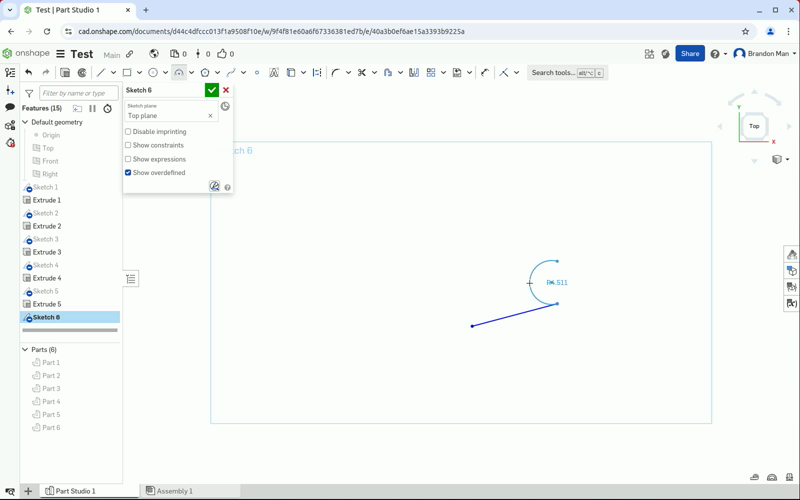
click(529, 282)
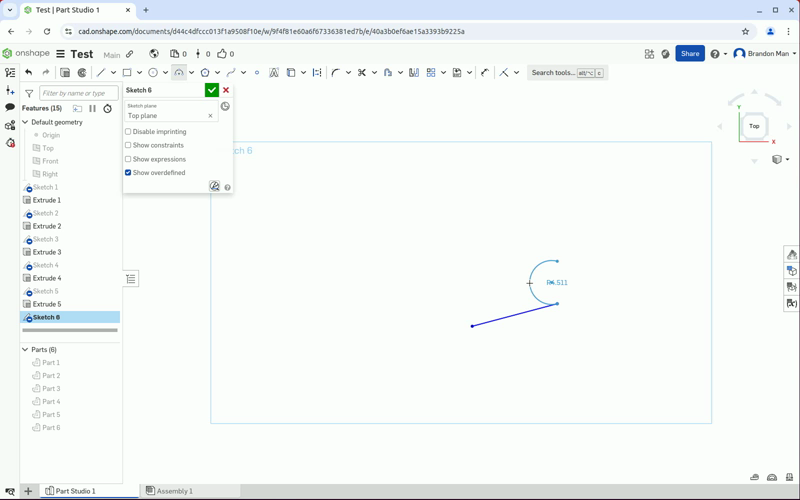
key_up(shift)
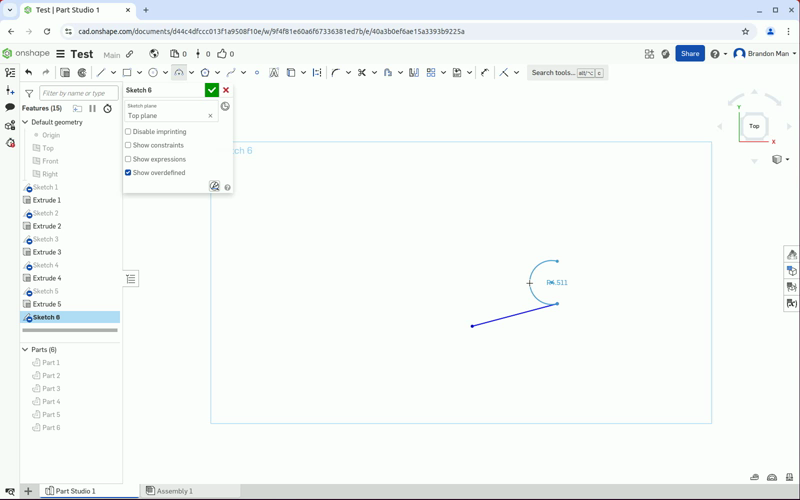
key(esc)
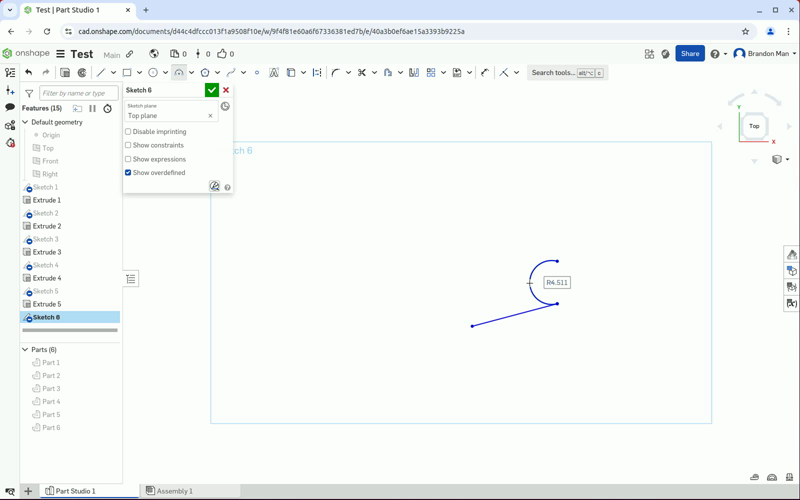
key(l)
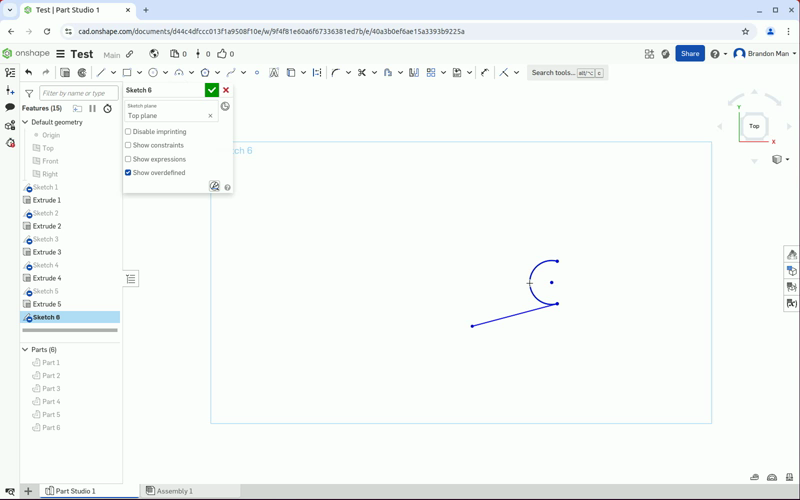
mouse_move(557, 261)
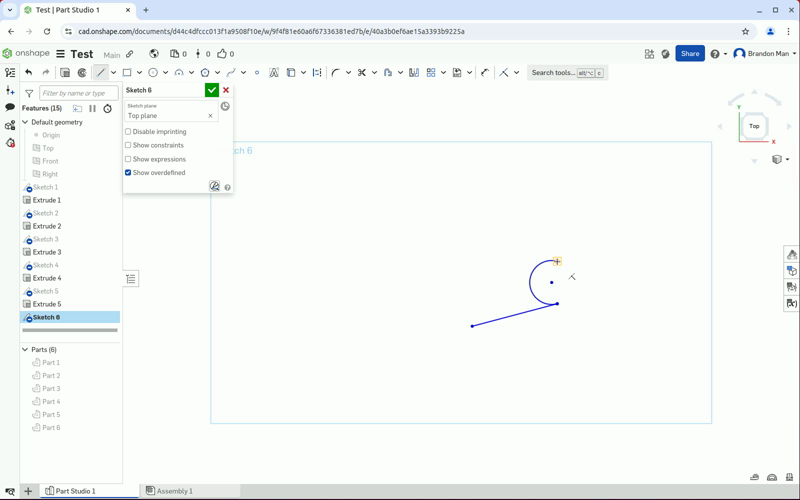
click(557, 261)
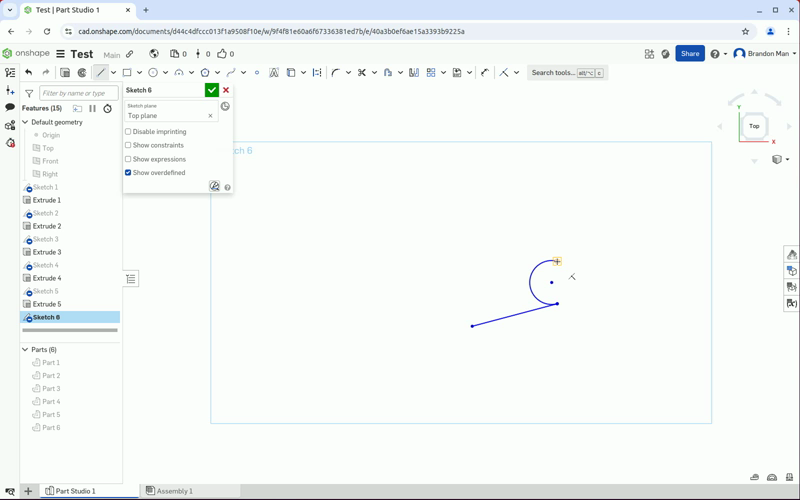
key_down(shift)
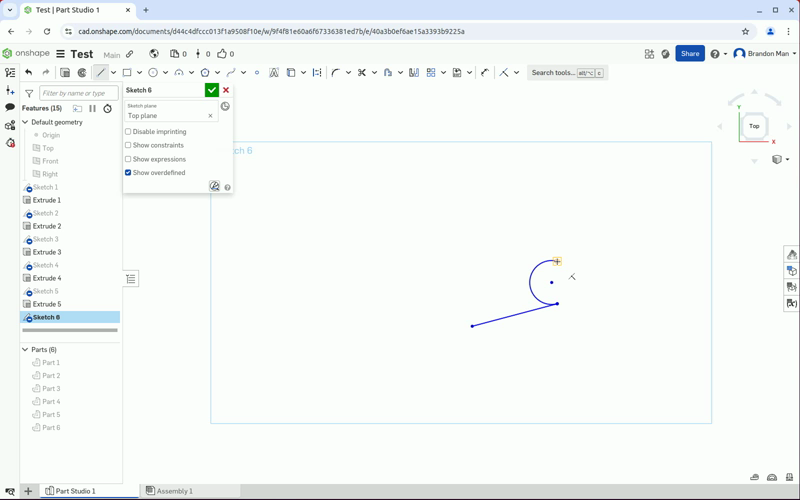
mouse_move(587, 261)
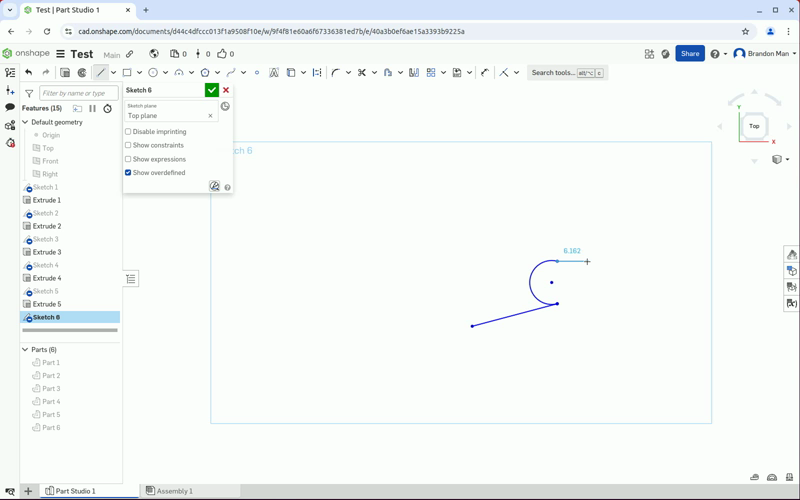
mouse_move(499, 246)
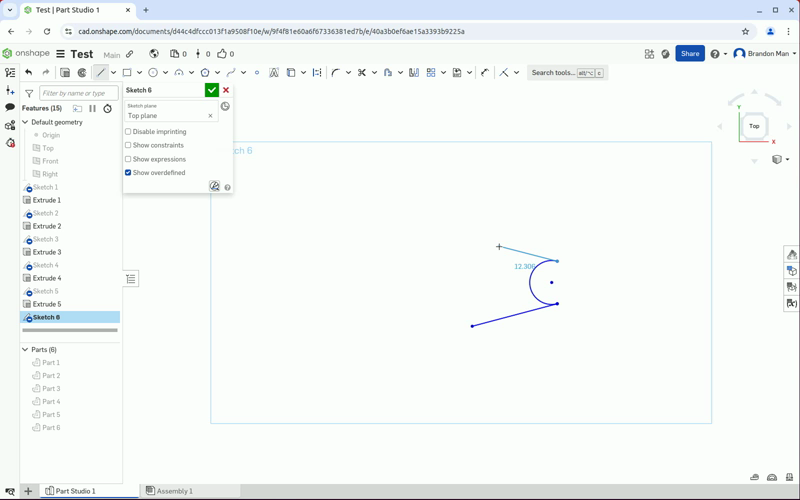
click(499, 246)
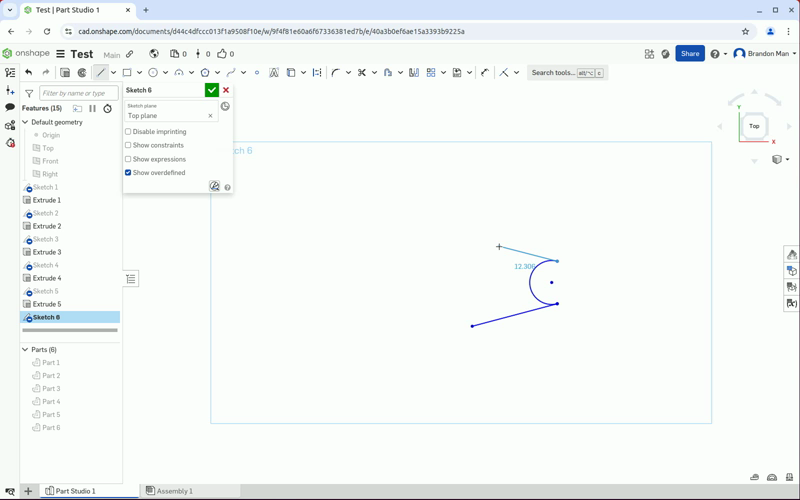
key_up(shift)
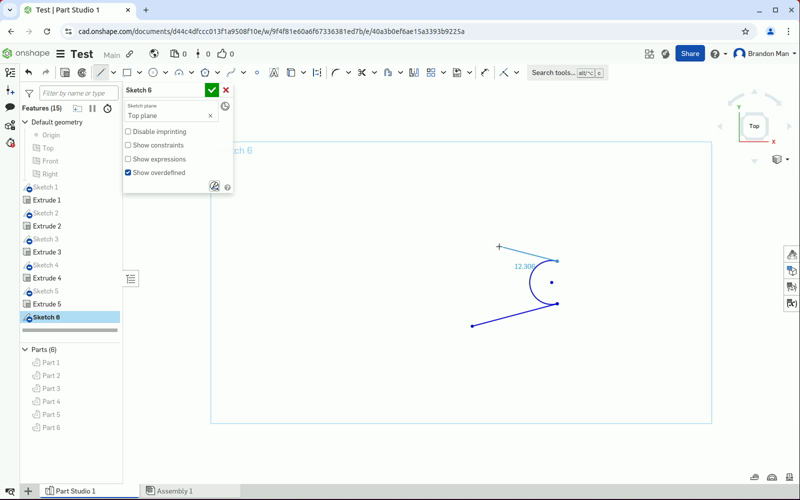
key_down(shift)
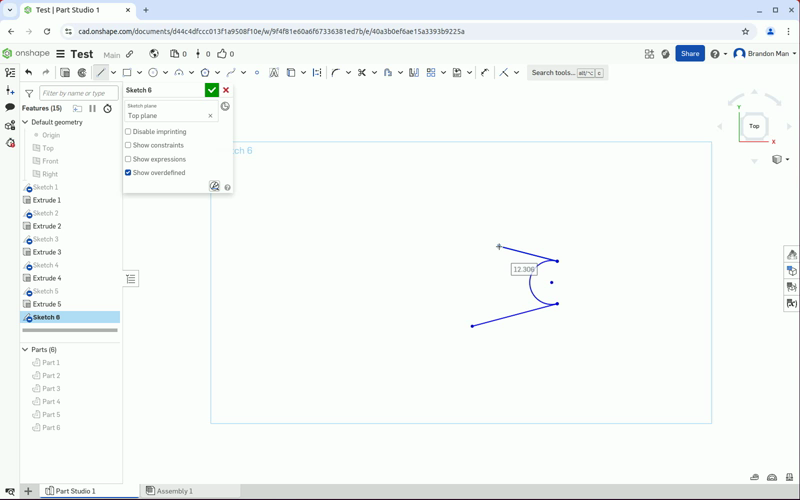
mouse_move(529, 246)
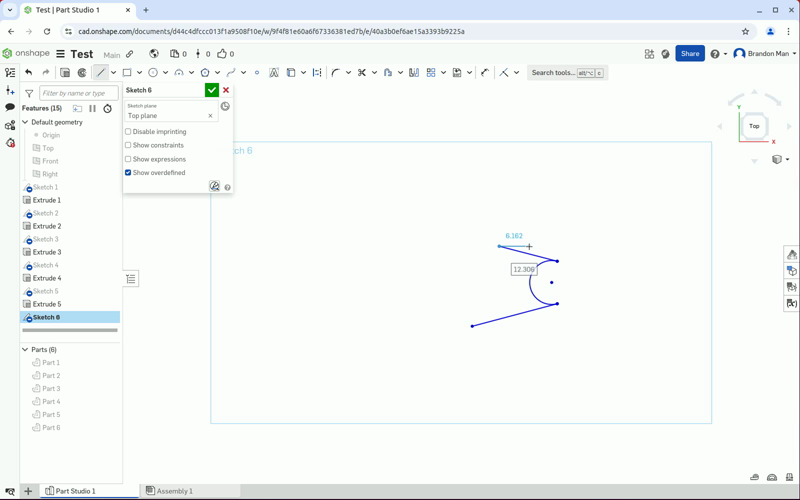
mouse_move(505, 272)
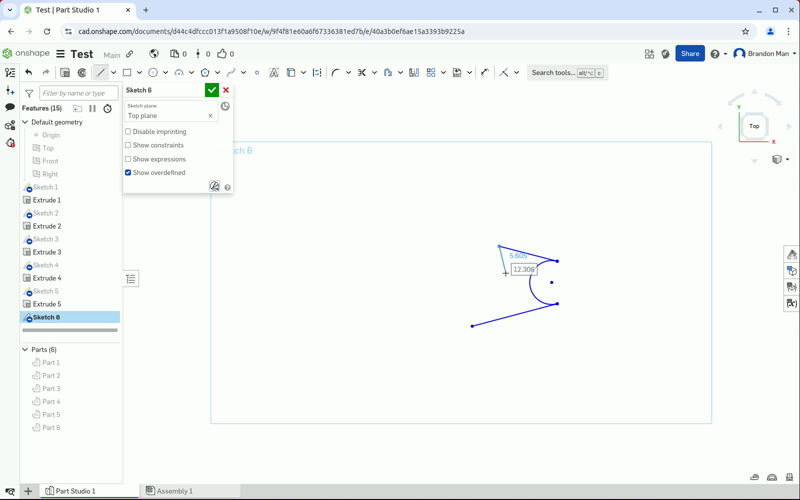
click(505, 272)
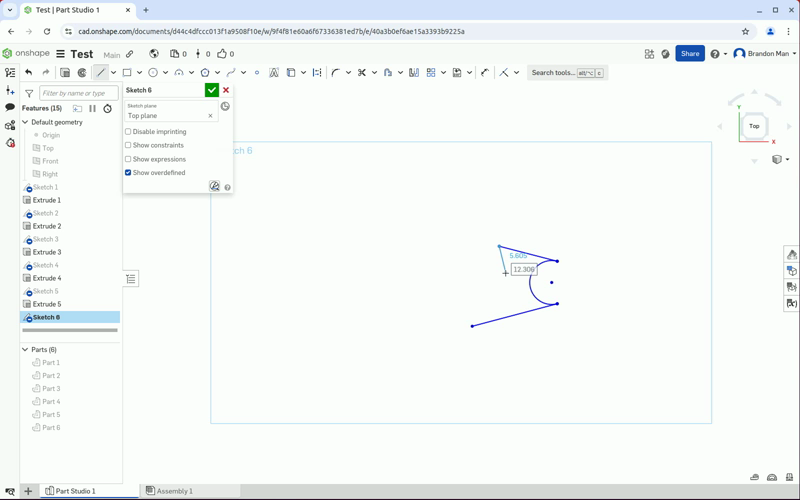
key_up(shift)
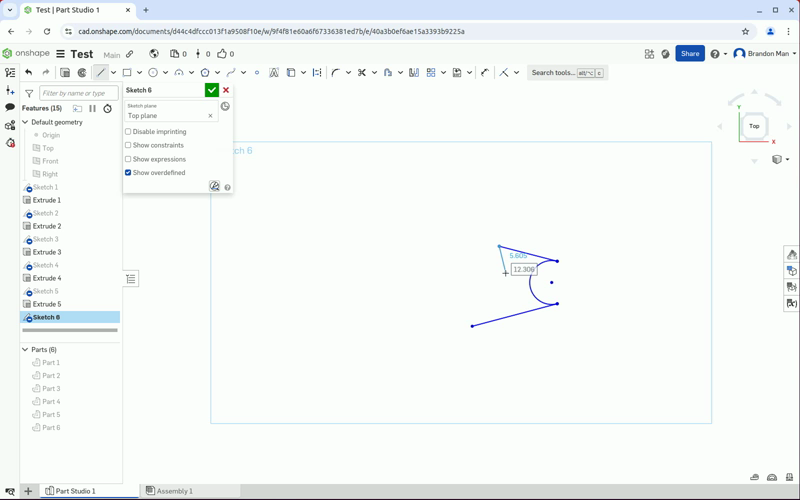
key(esc)
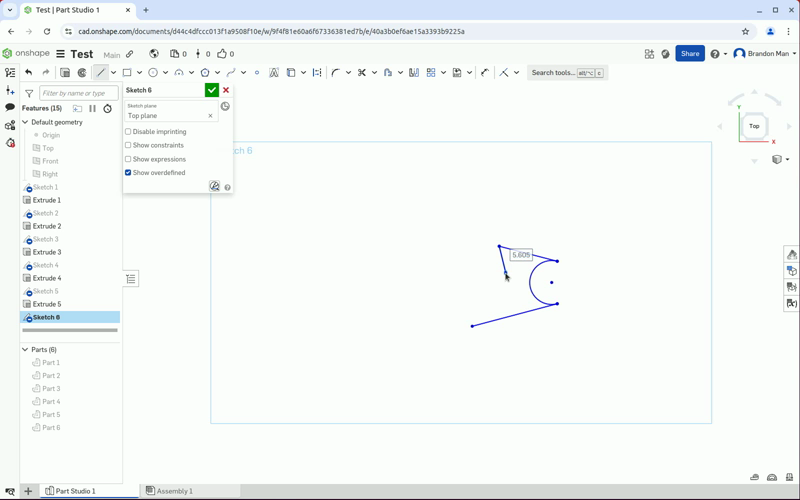
key(a)
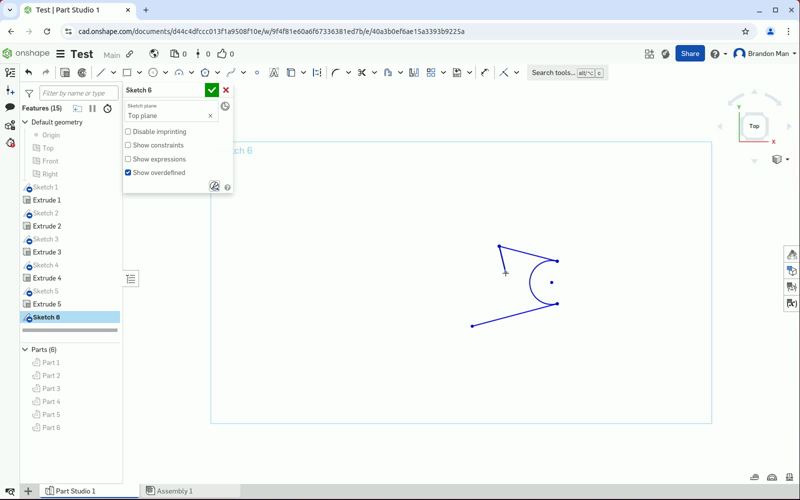
mouse_move(505, 272)
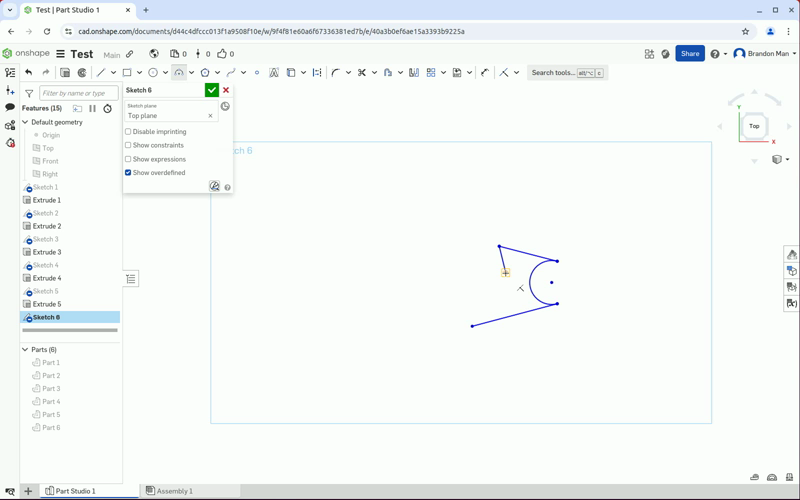
click(505, 272)
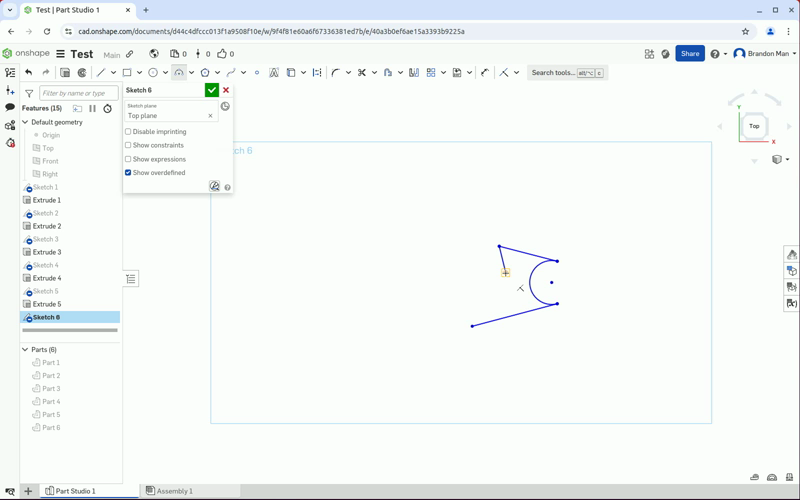
mouse_move(472, 326)
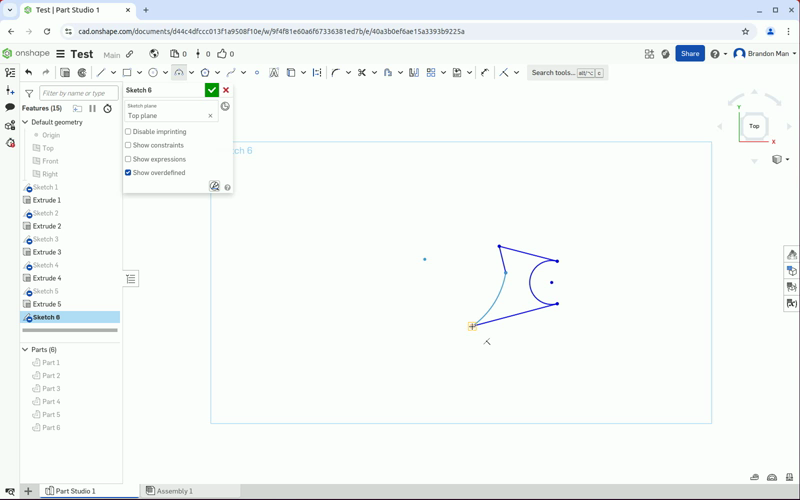
click(472, 326)
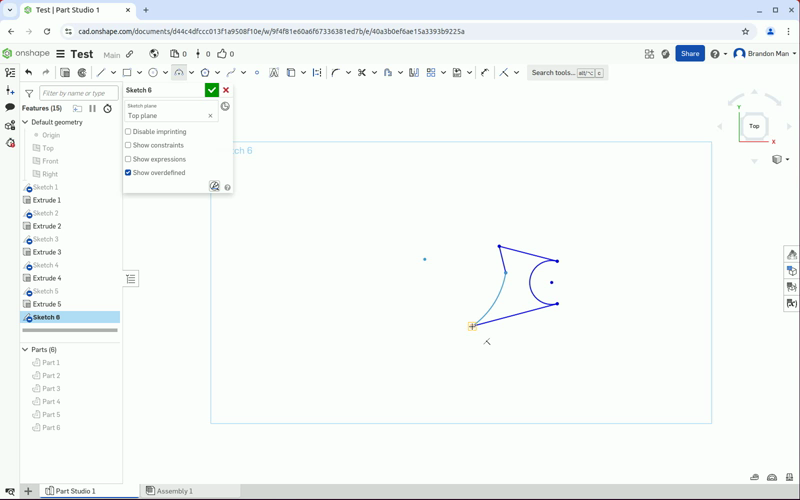
key_down(shift)
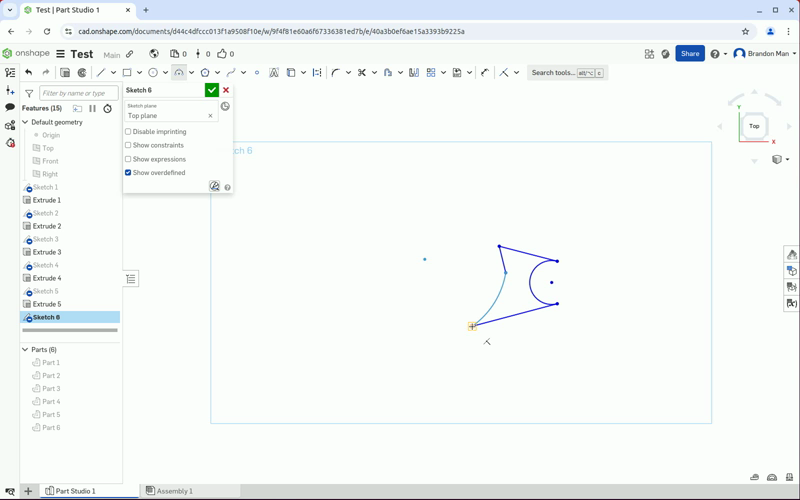
mouse_move(499, 306)
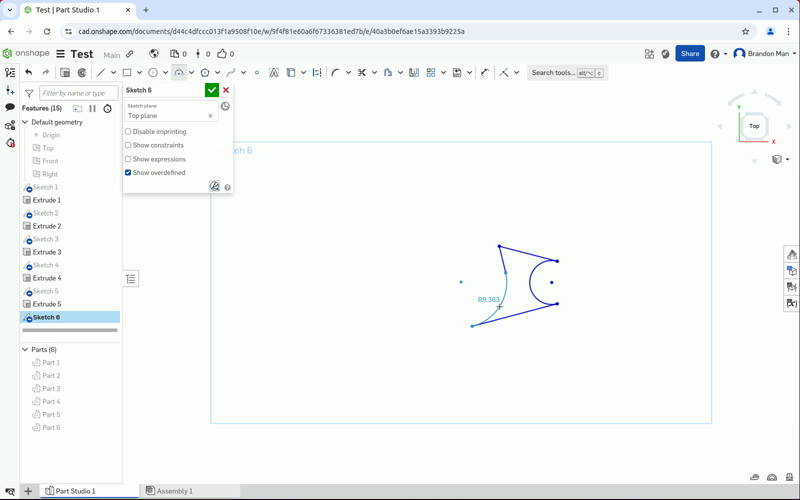
click(499, 306)
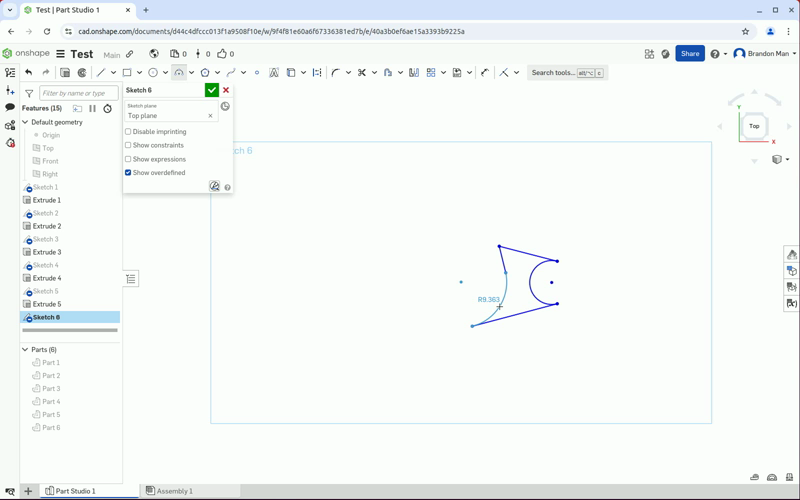
key_up(shift)
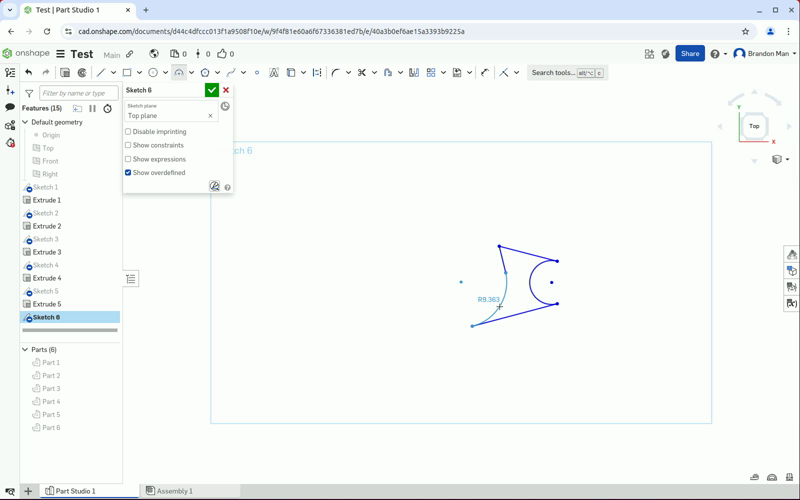
key(esc)
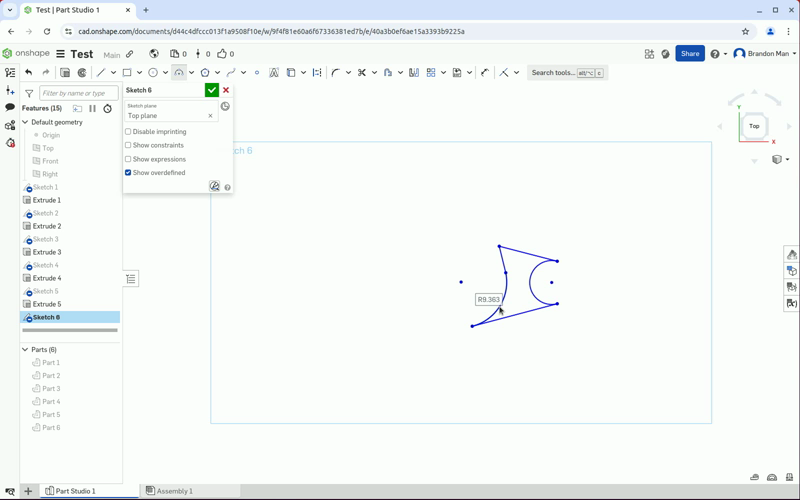
mouse_move(505, 308)
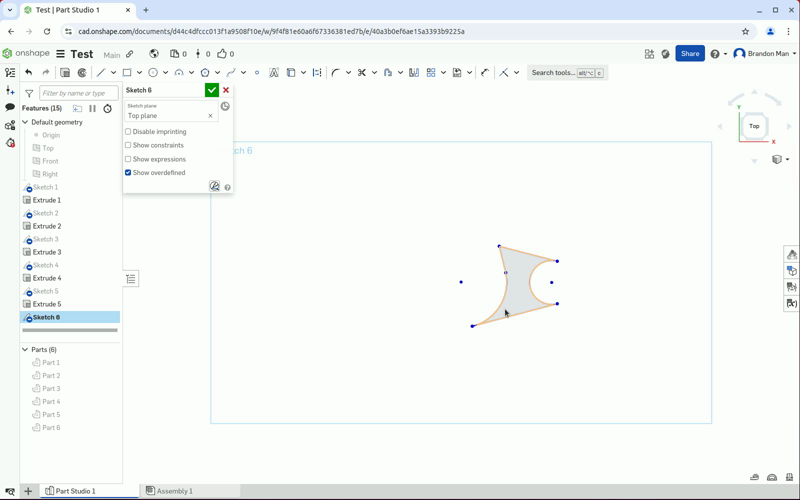
click(505, 308)
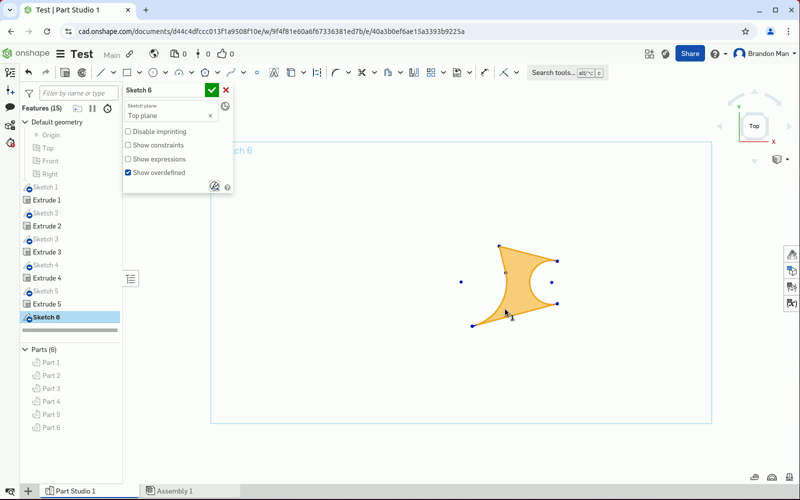
mouse_move(73, 352)
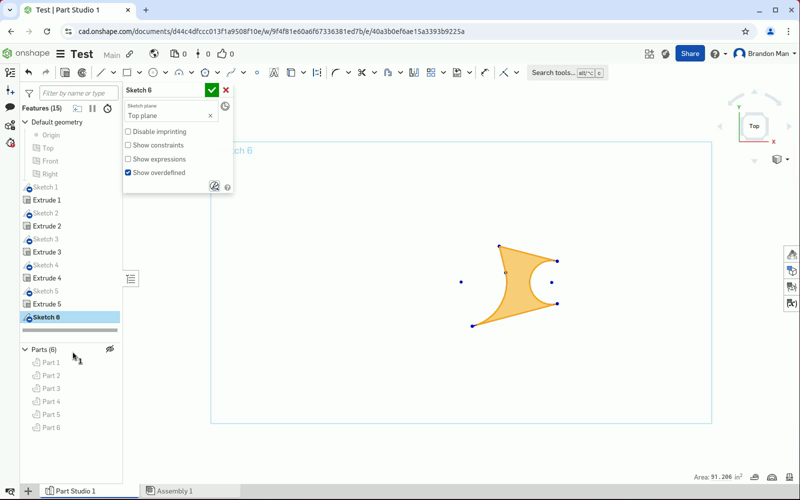
key(shift+y)
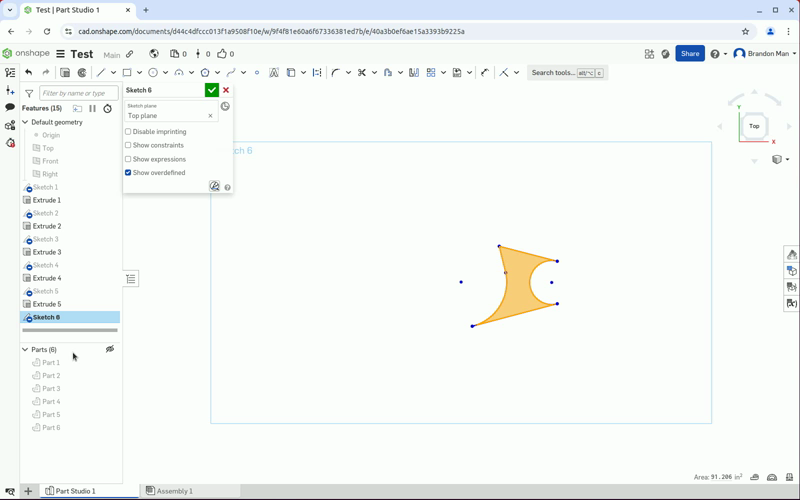
key(shift+e)
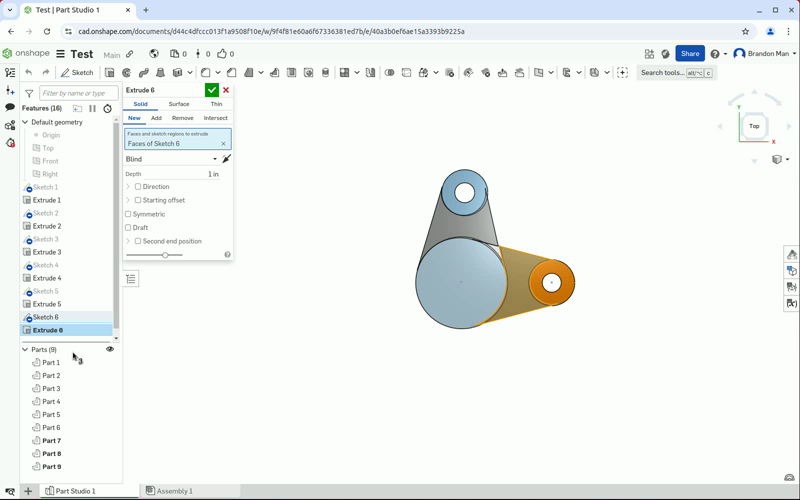
mouse_move(143, 106)
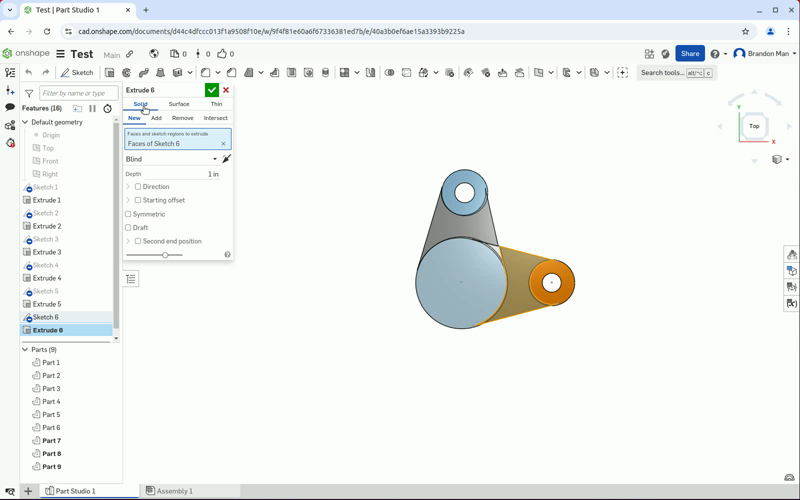
click(143, 106)
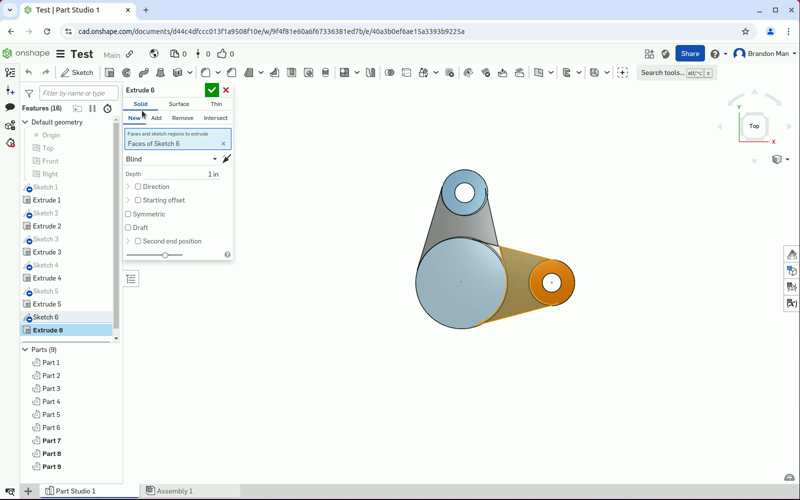
mouse_move(137, 120)
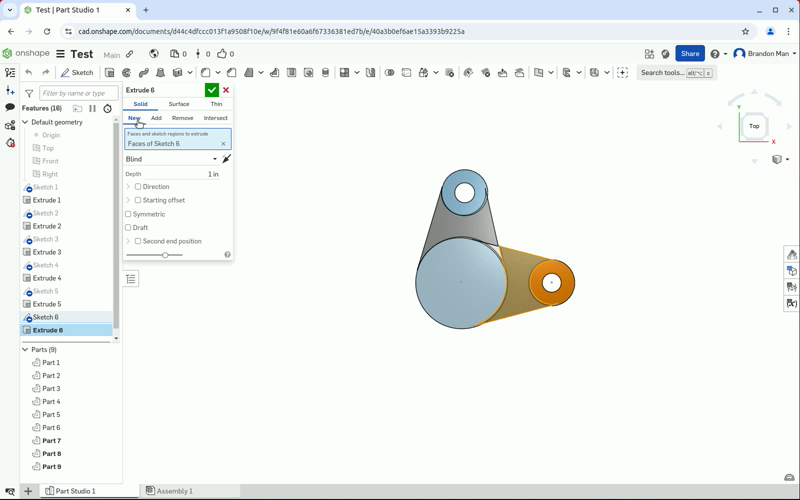
click(137, 120)
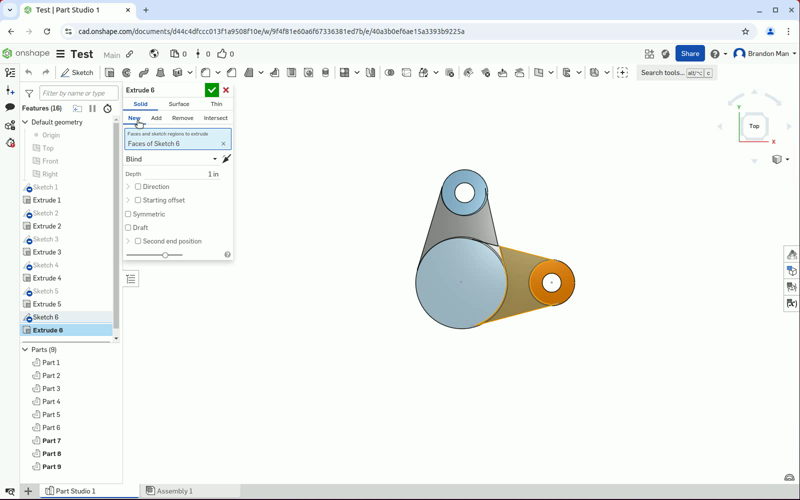
key(tab, 4)
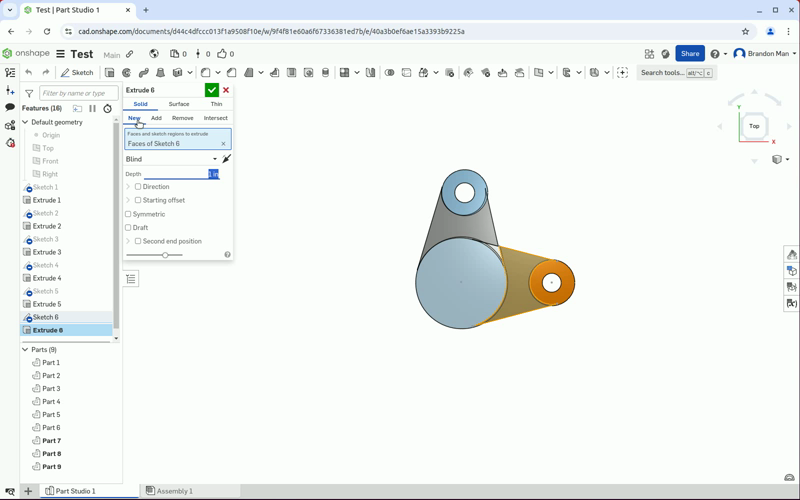
text(8.666)
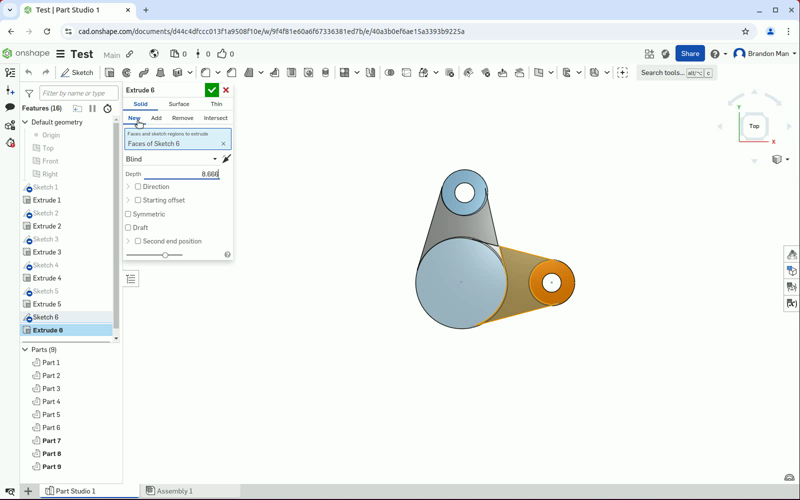
key(enter)
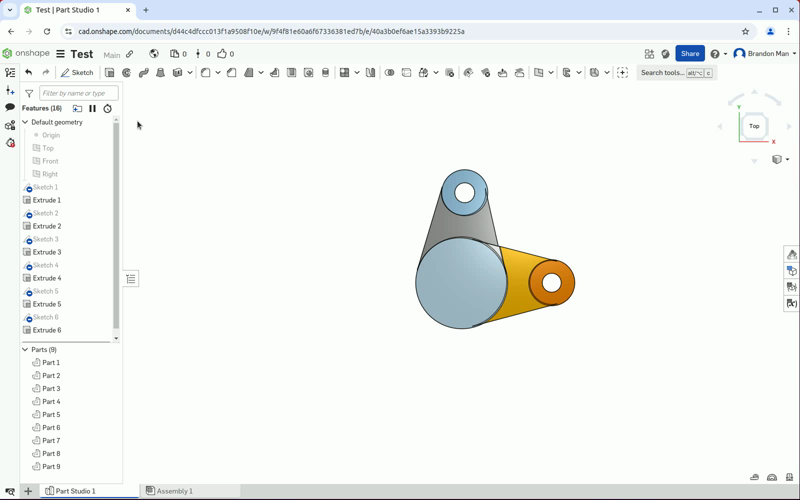
key(shift+h)
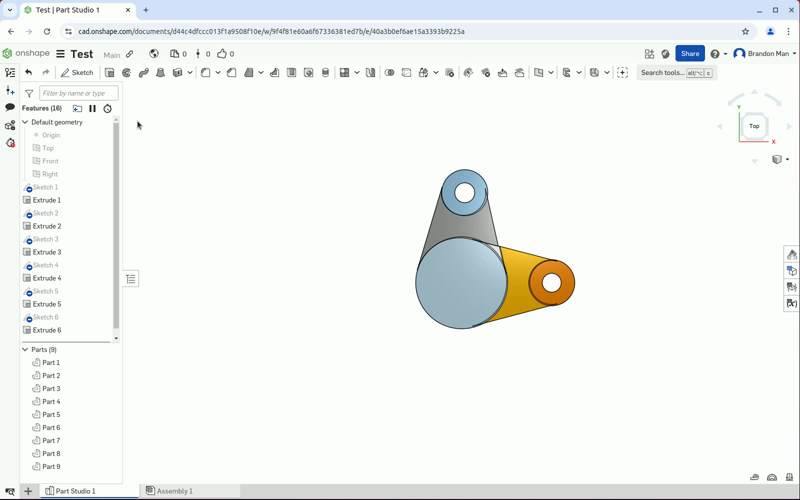
key(shift+h)
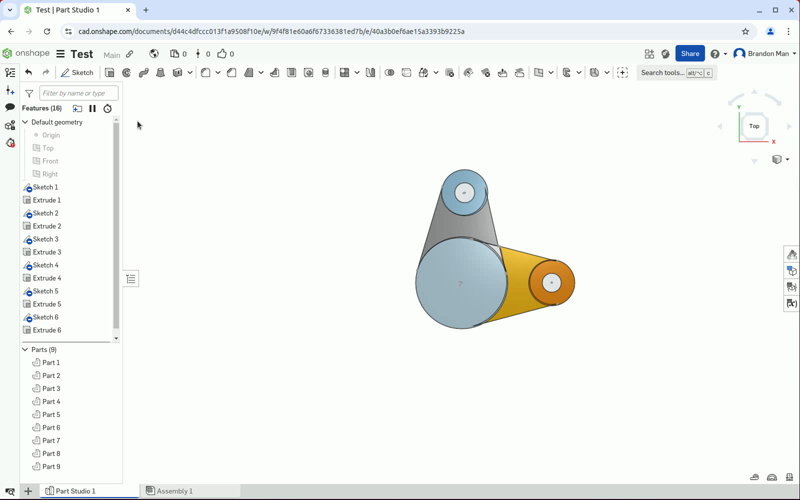
key(shift+7)
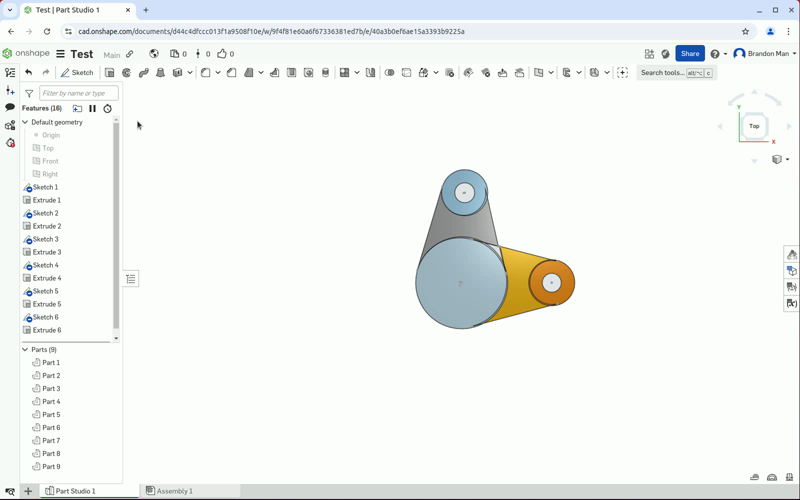
key(up, 3)
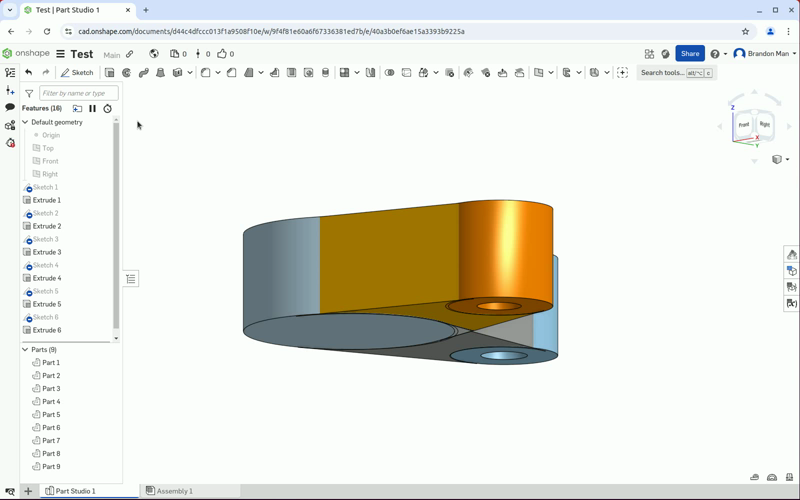
key(left, 3)
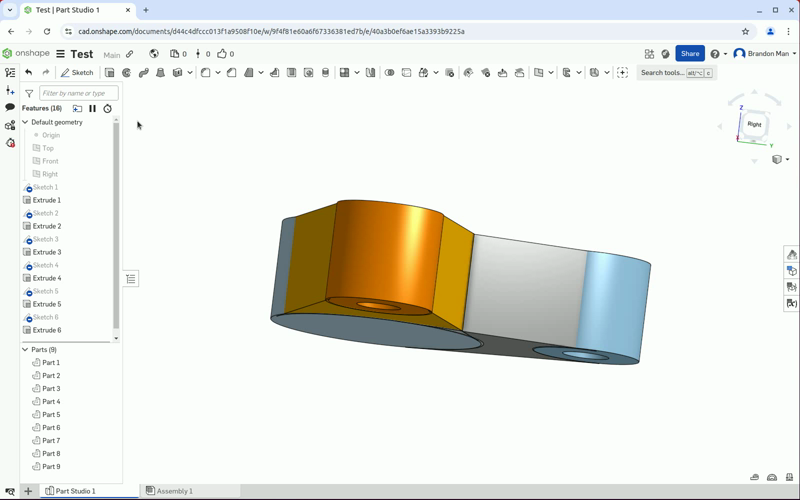
key(right, 3)
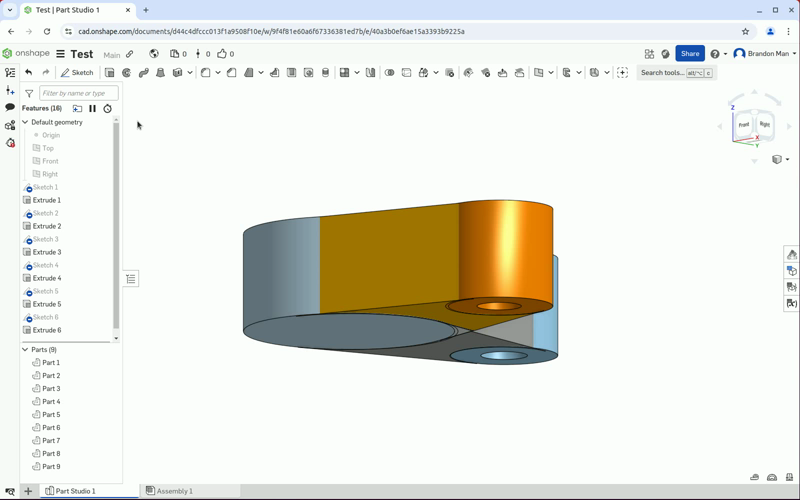
key(down, 3)
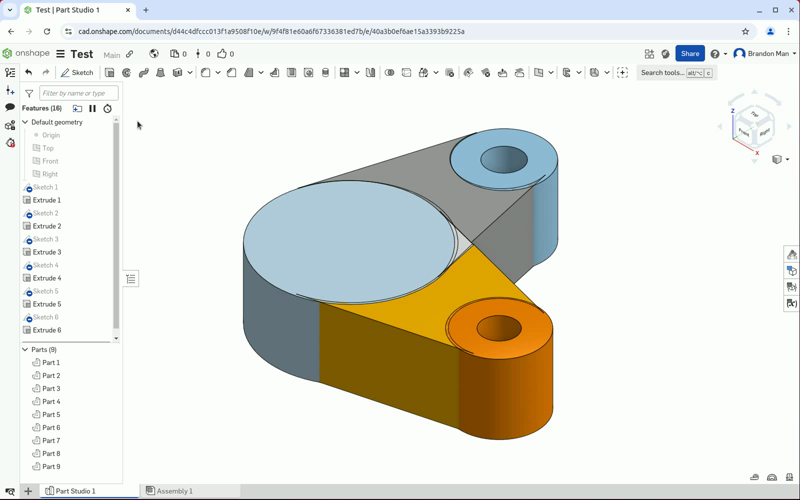
mouse_move(69, 189)
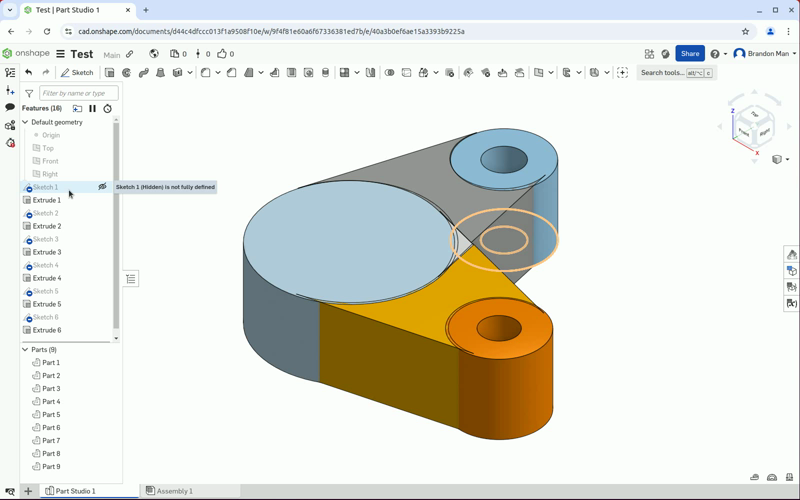
click(69, 189)